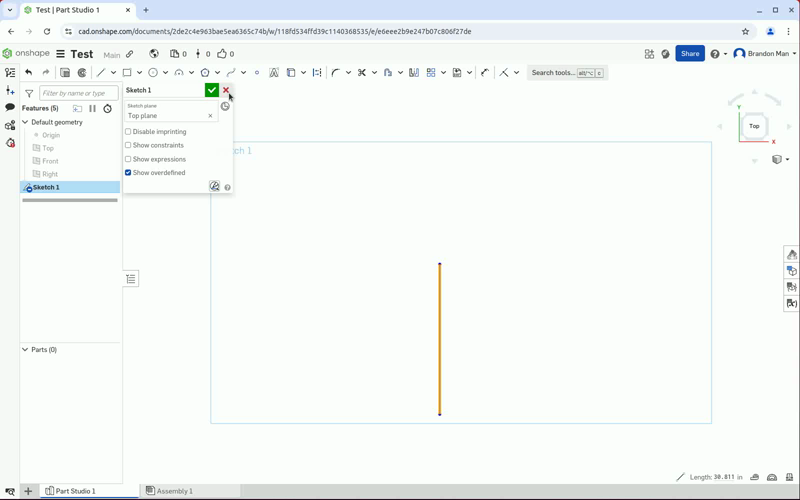
key(shift+h)
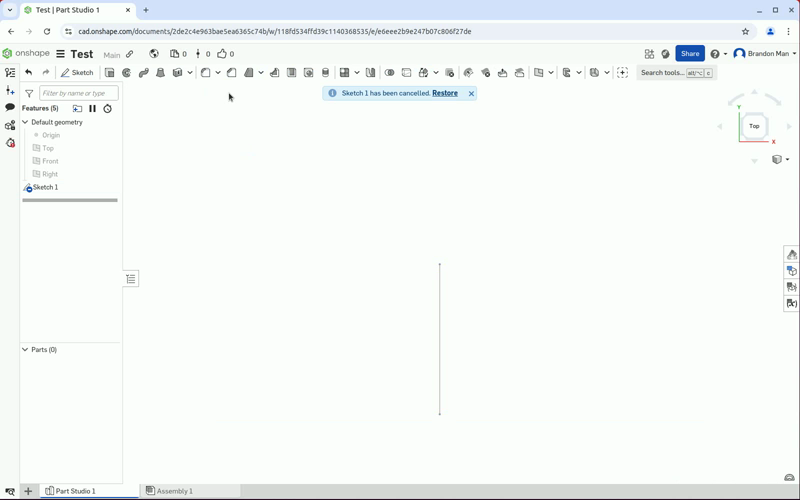
key(shift+s)
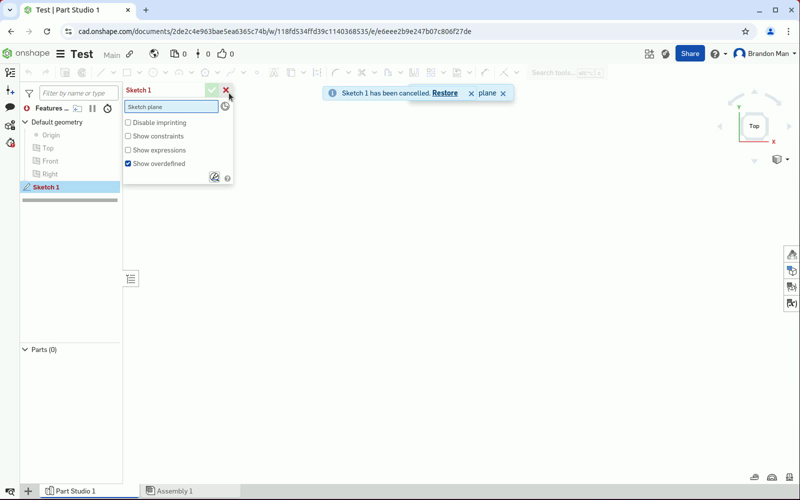
mouse_move(73, 150)
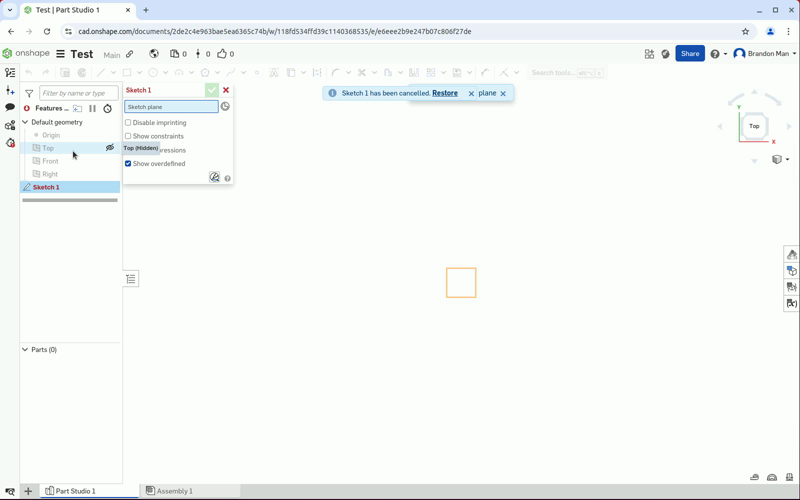
click(73, 150)
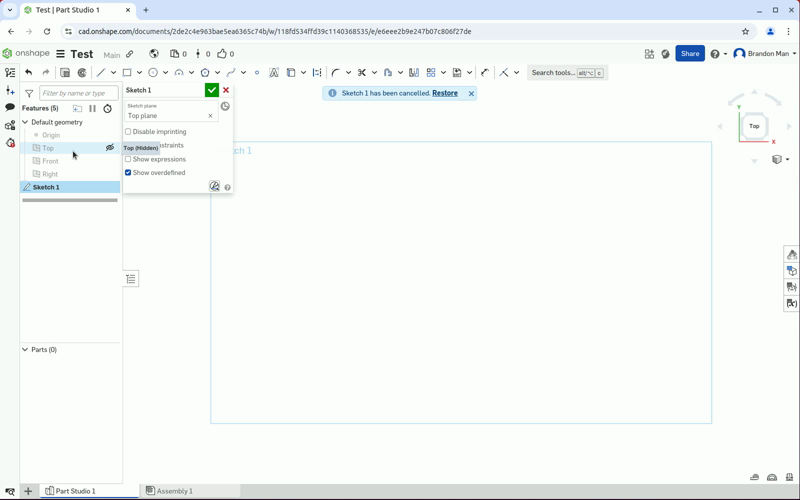
mouse_move(73, 352)
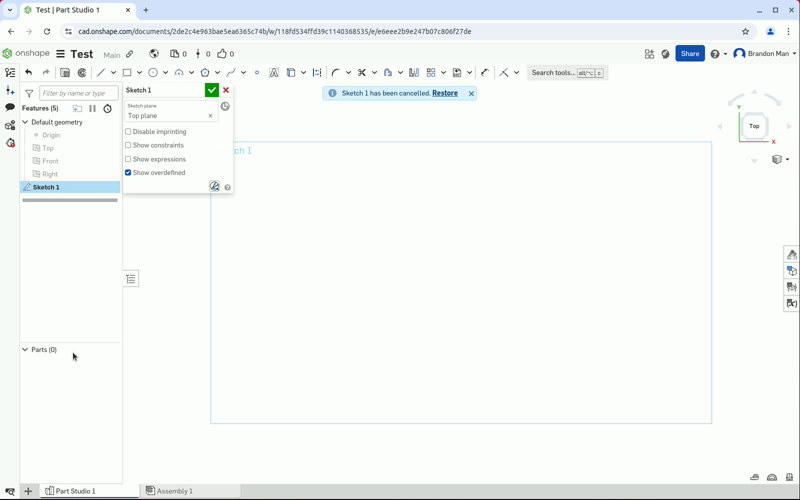
key(y)
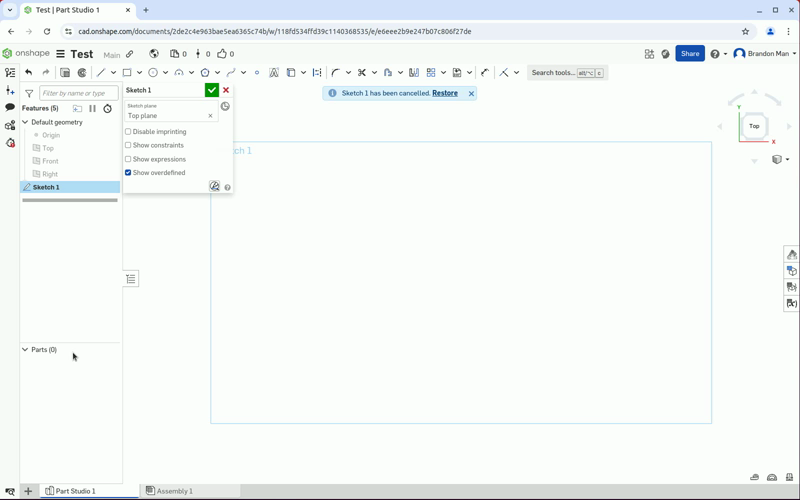
key(l)
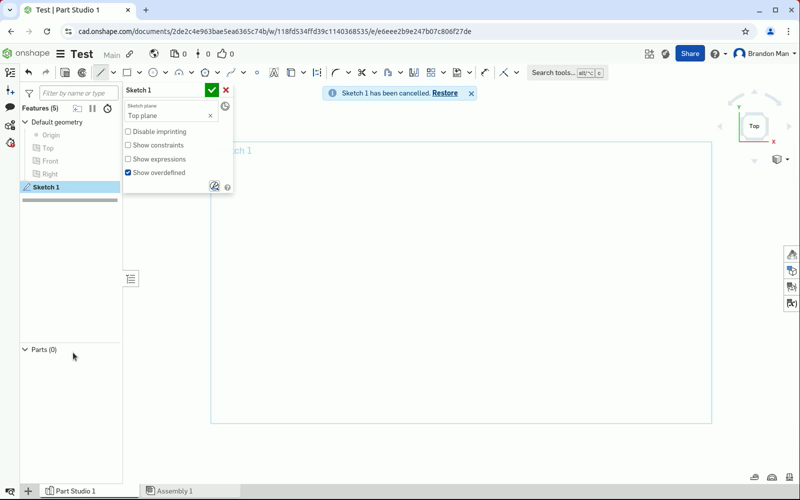
key_down(shift)
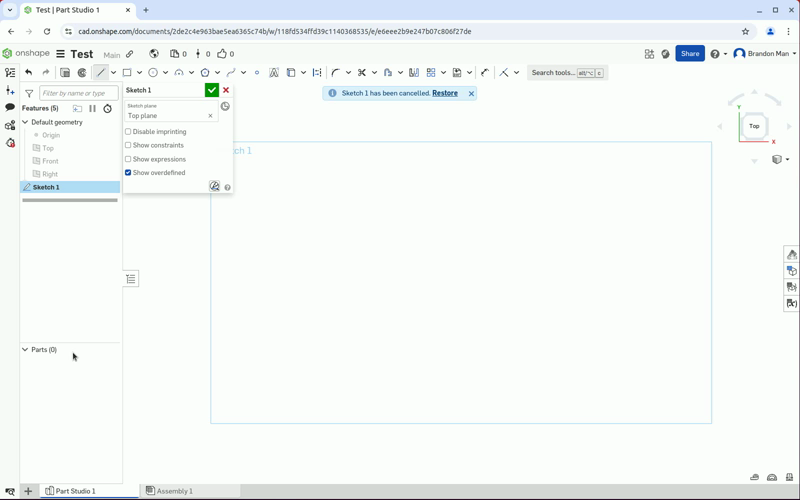
mouse_move(460, 333)
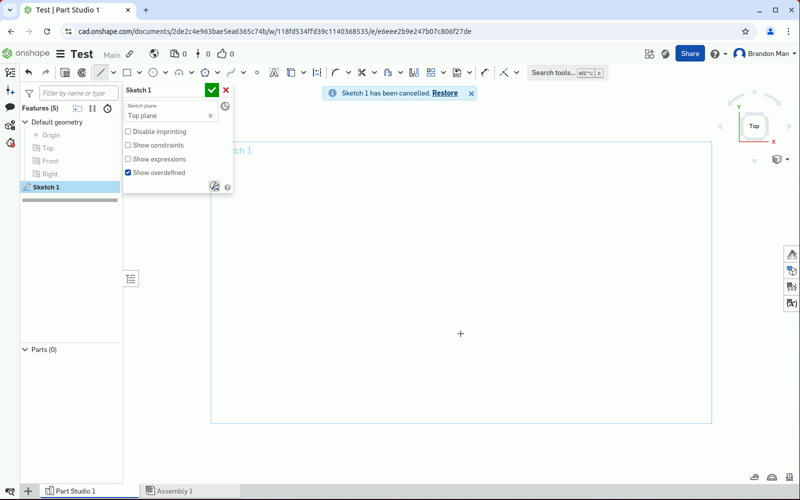
click(460, 333)
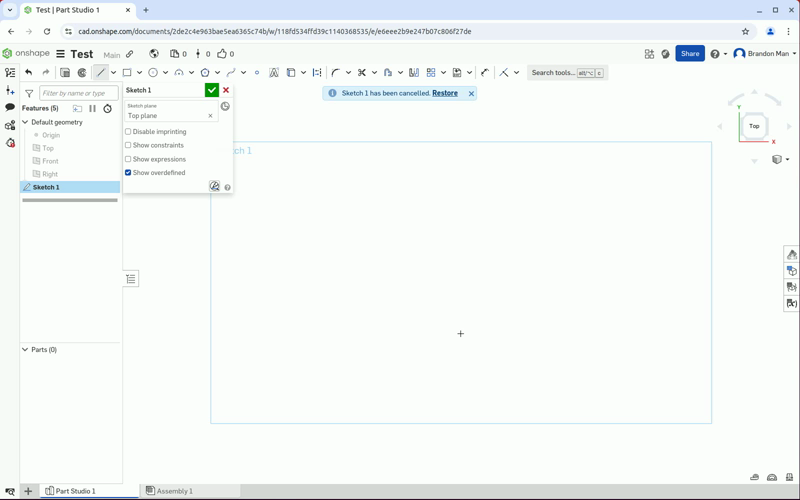
key_up(shift)
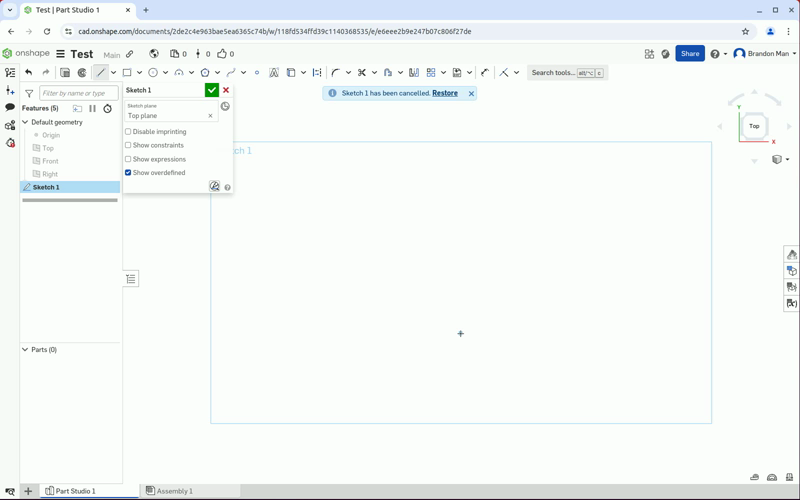
key_down(shift)
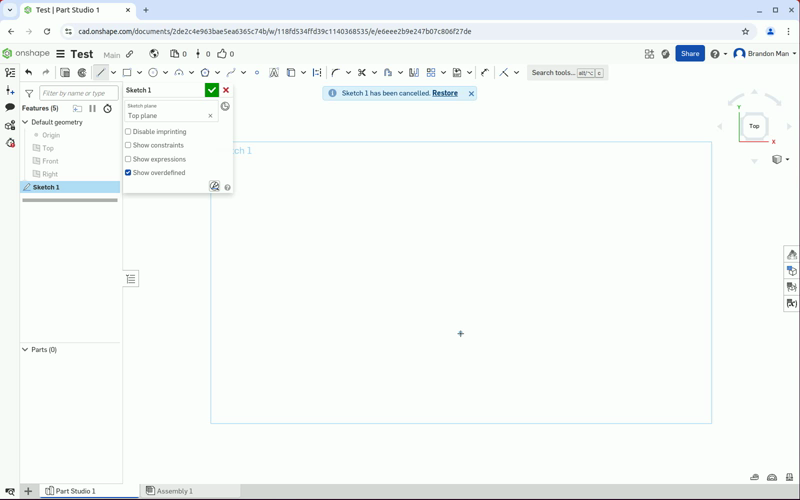
mouse_move(560, 333)
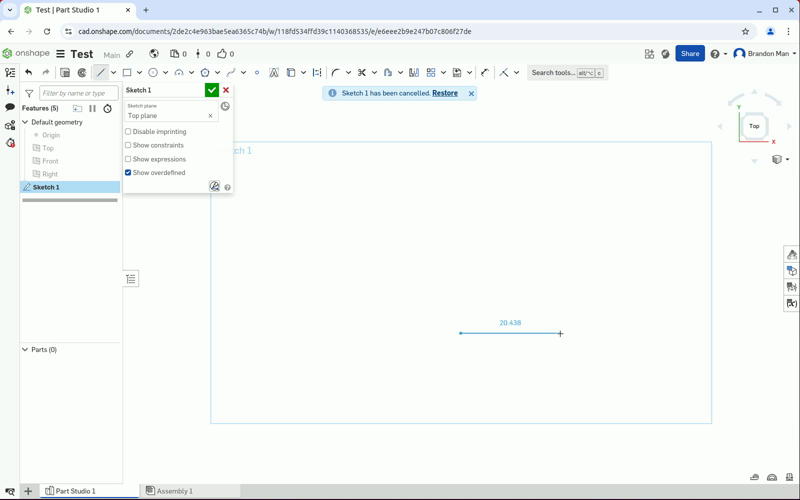
click(560, 333)
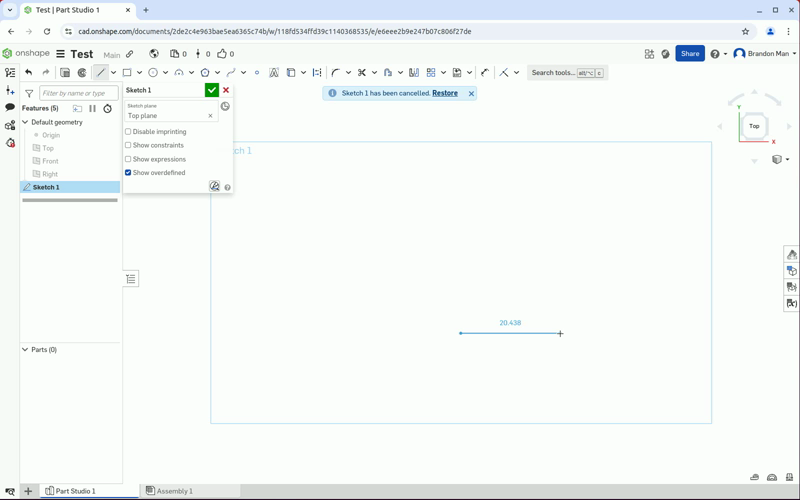
key_up(shift)
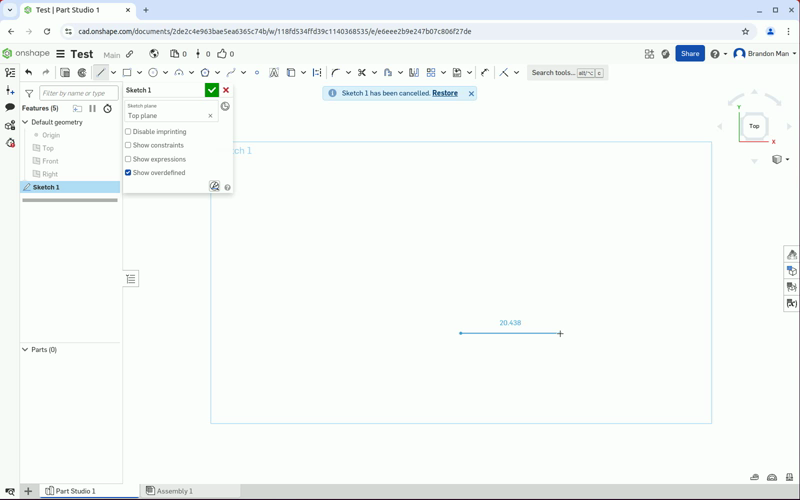
key_down(shift)
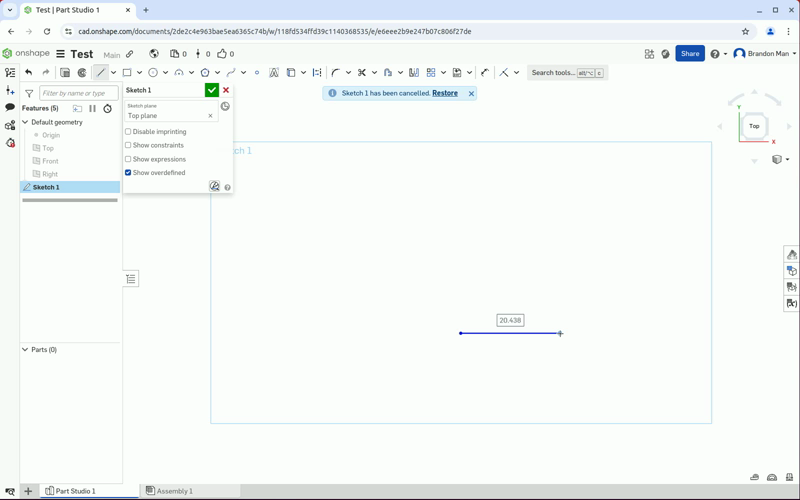
mouse_move(589, 333)
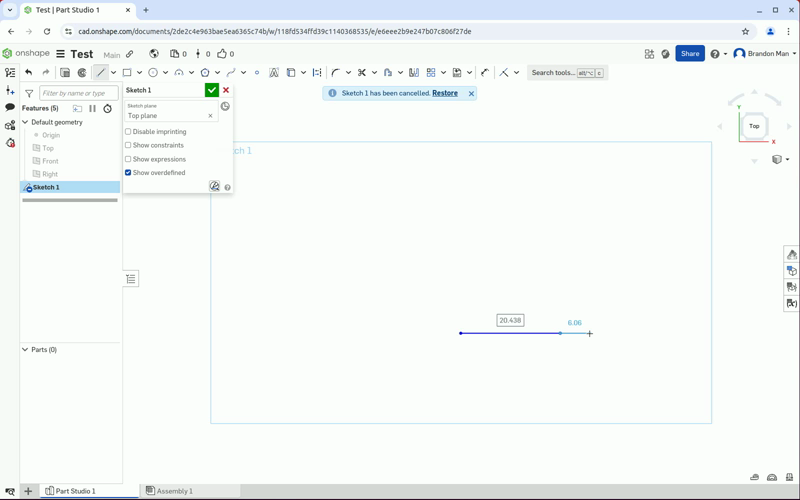
mouse_move(560, 282)
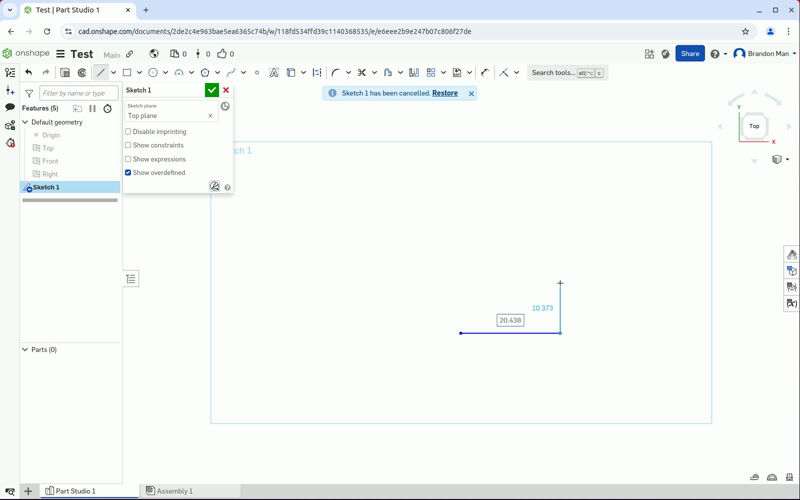
click(560, 282)
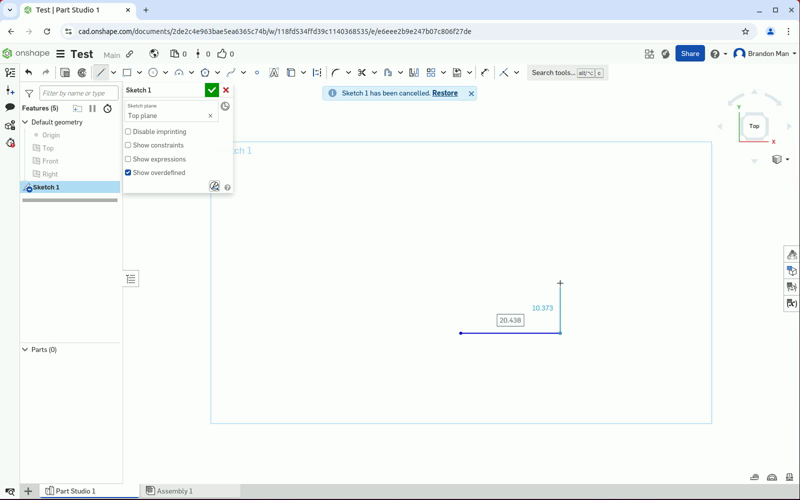
key_up(shift)
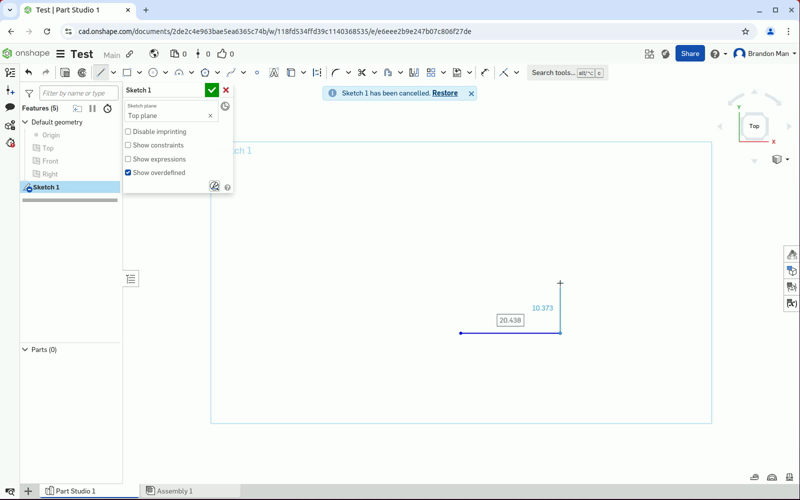
key_down(shift)
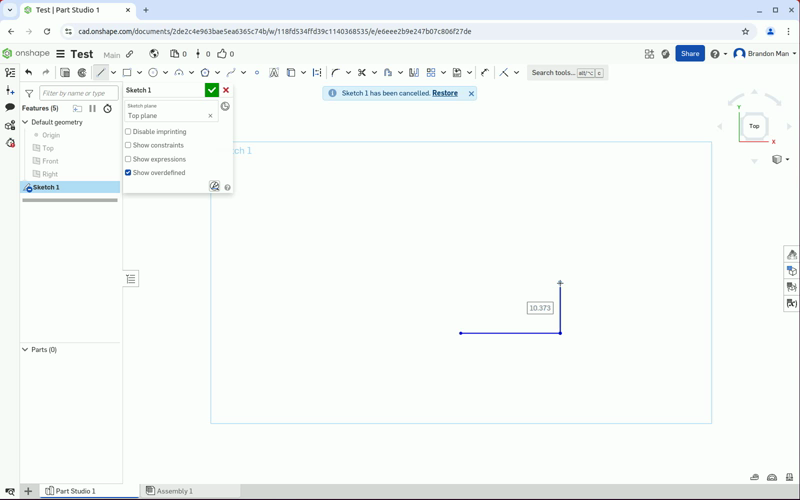
mouse_move(460, 282)
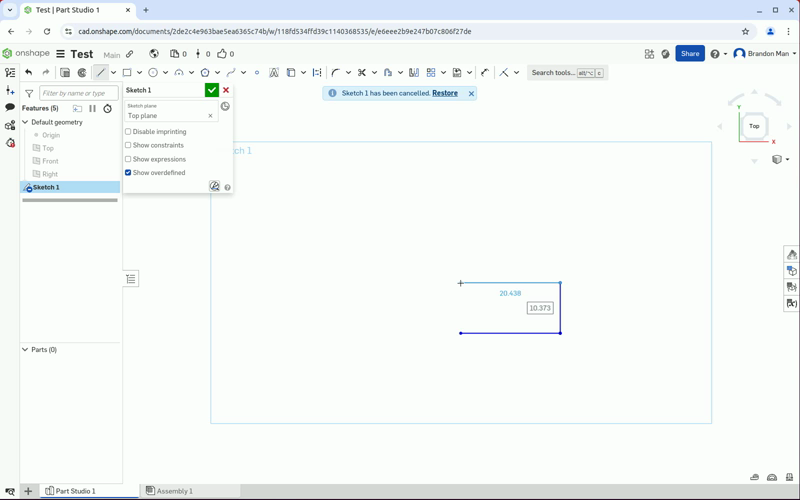
click(460, 282)
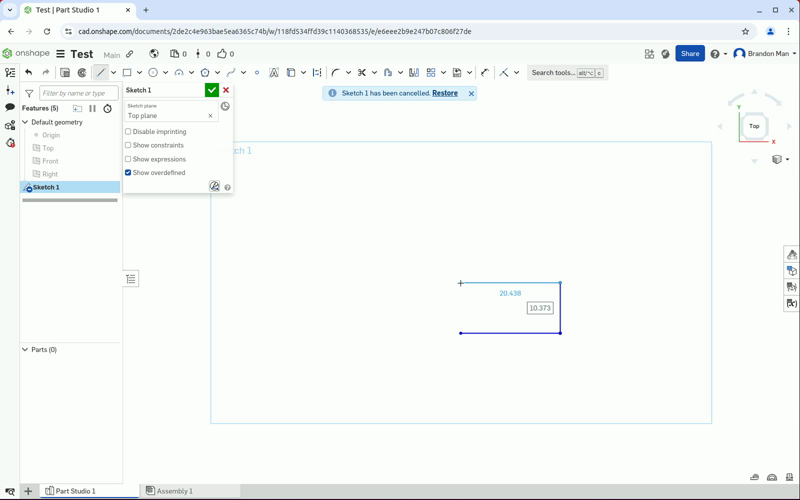
key_up(shift)
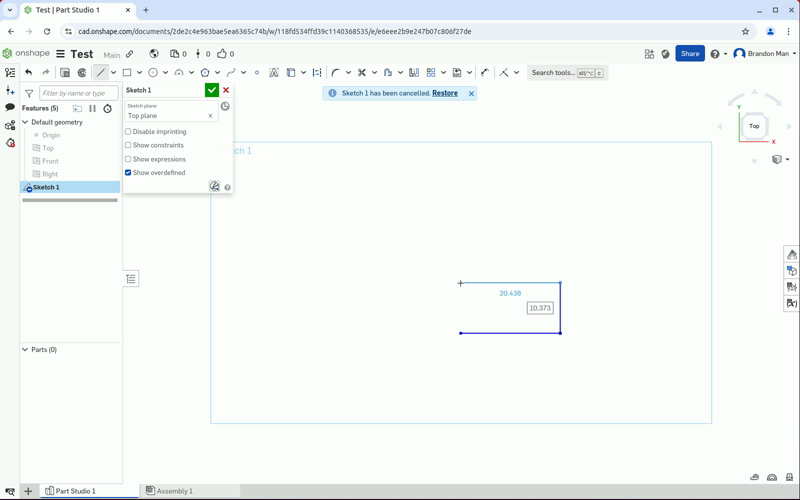
mouse_move(490, 282)
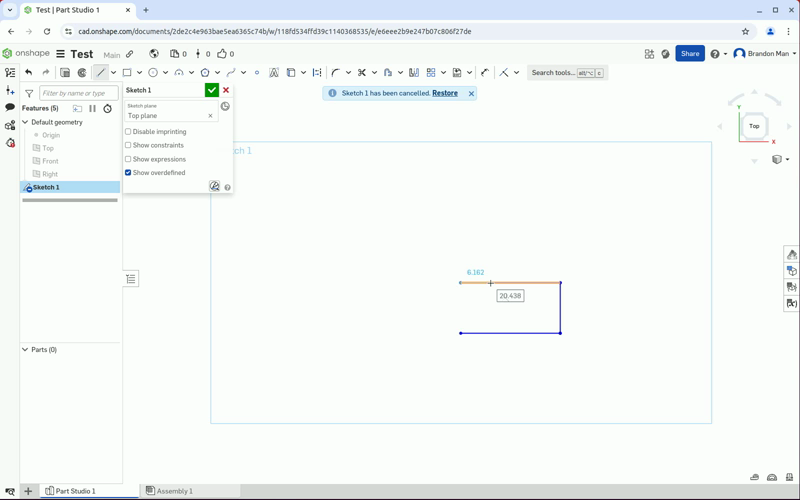
key_down(shift)
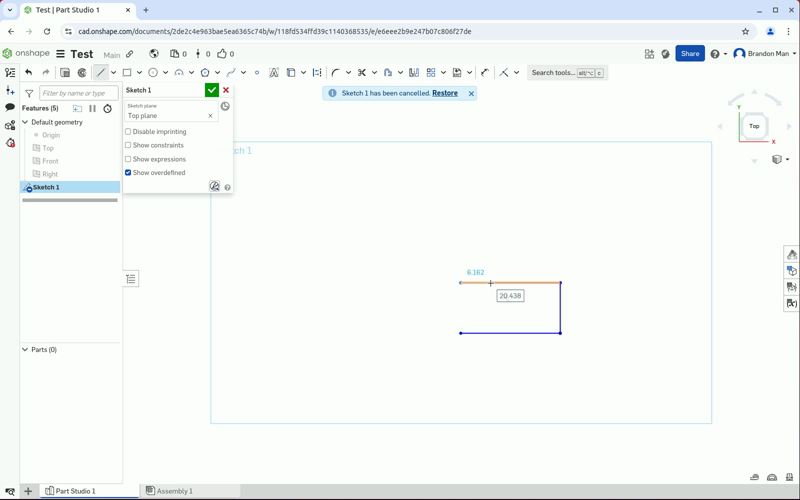
mouse_move(460, 333)
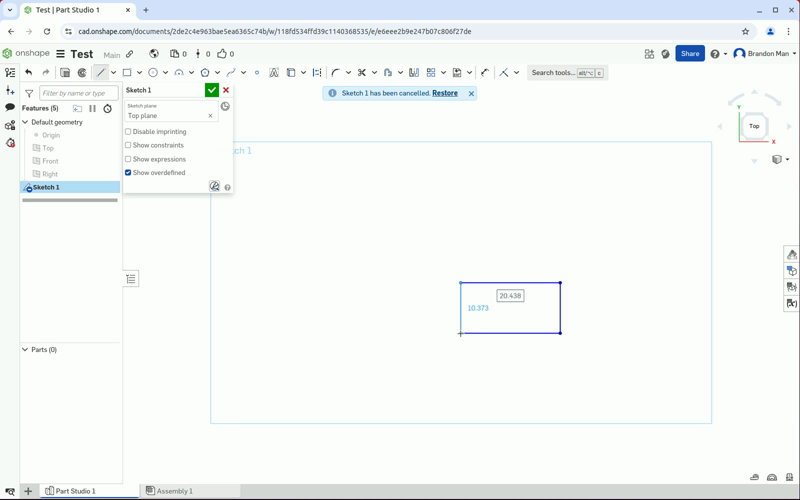
key_up(shift)
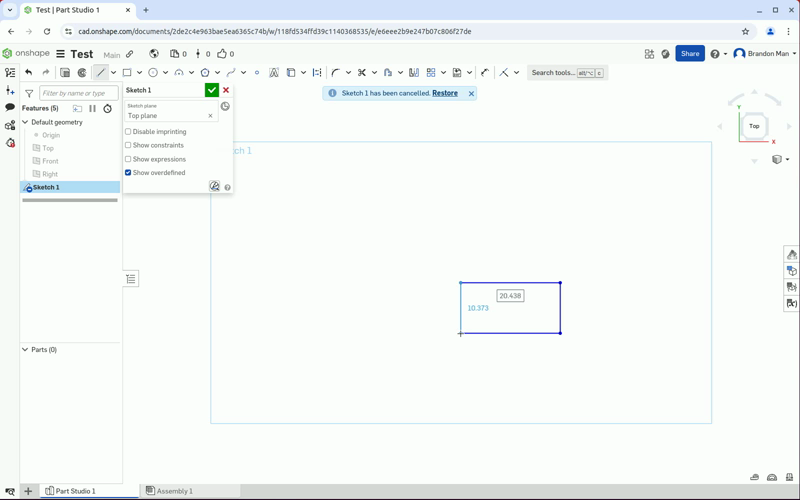
click(460, 333)
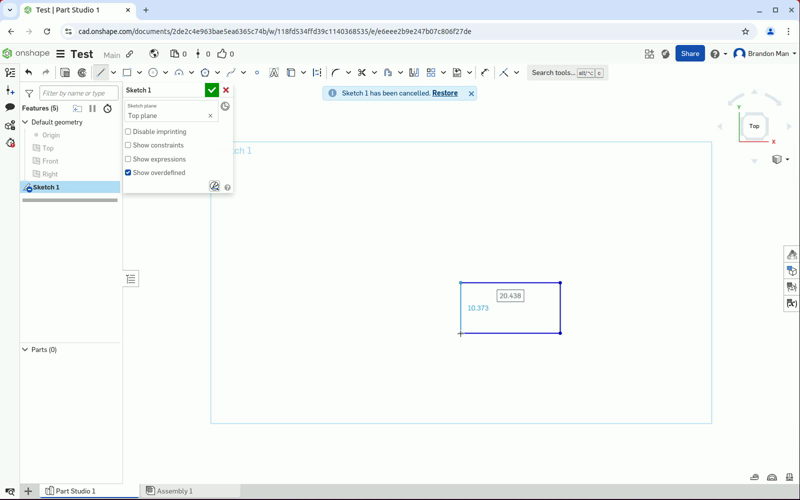
key(esc)
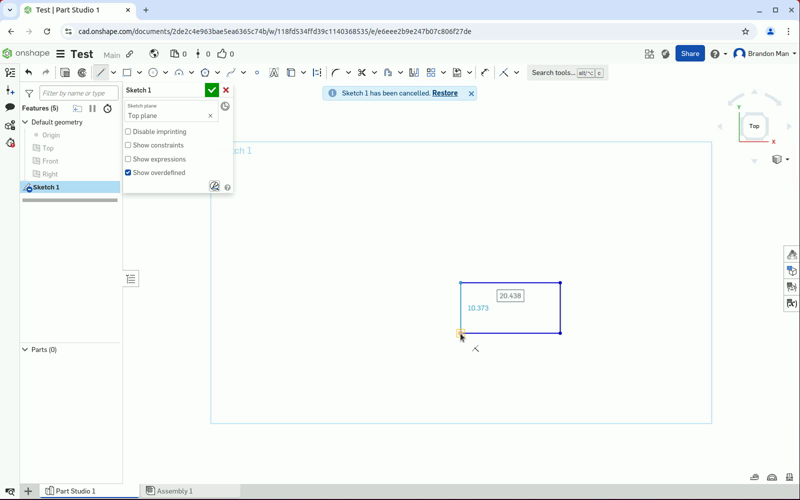
mouse_move(510, 308)
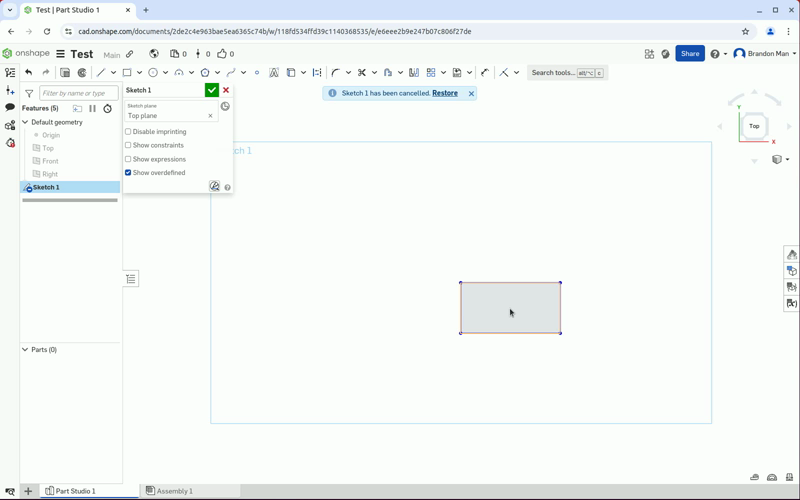
click(510, 308)
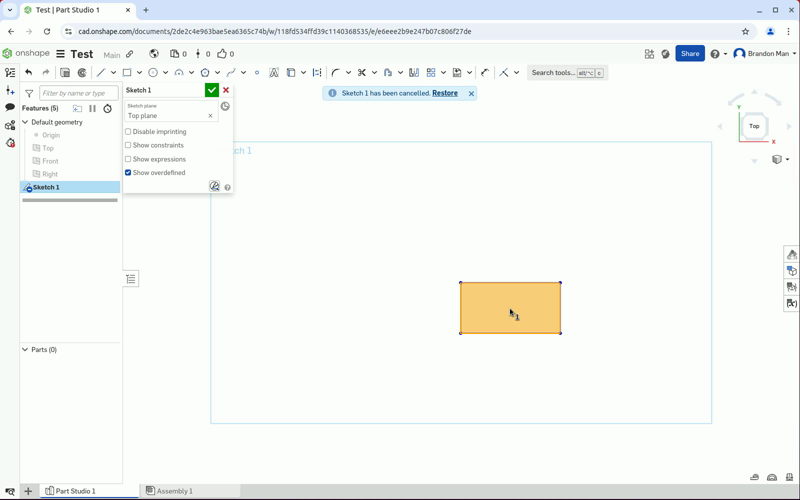
mouse_move(73, 352)
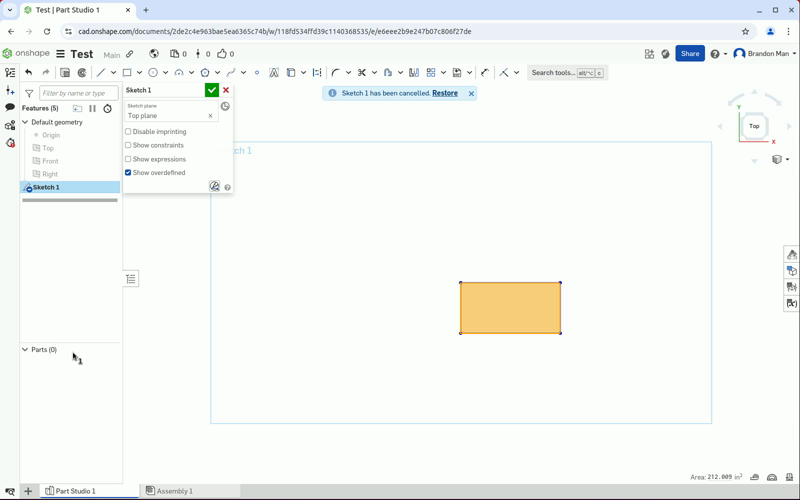
key(shift+y)
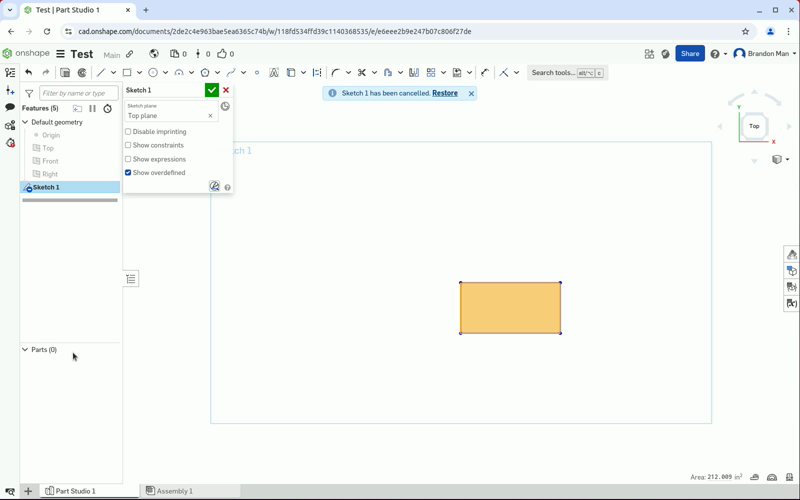
key(shift+e)
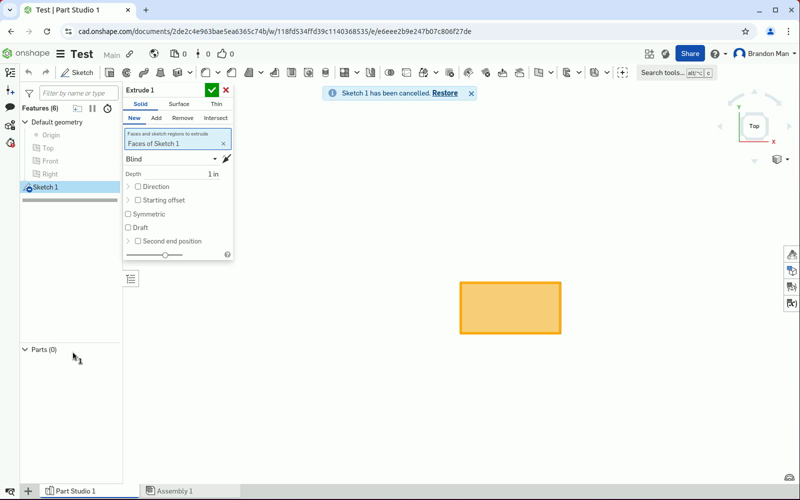
mouse_move(143, 106)
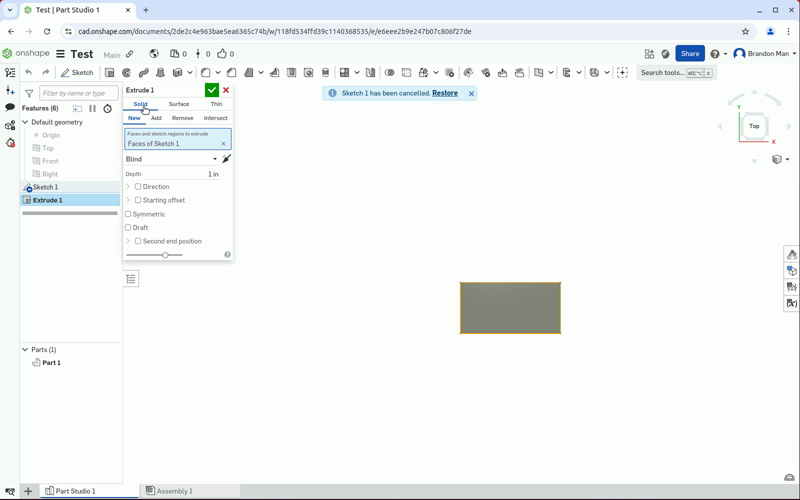
click(143, 106)
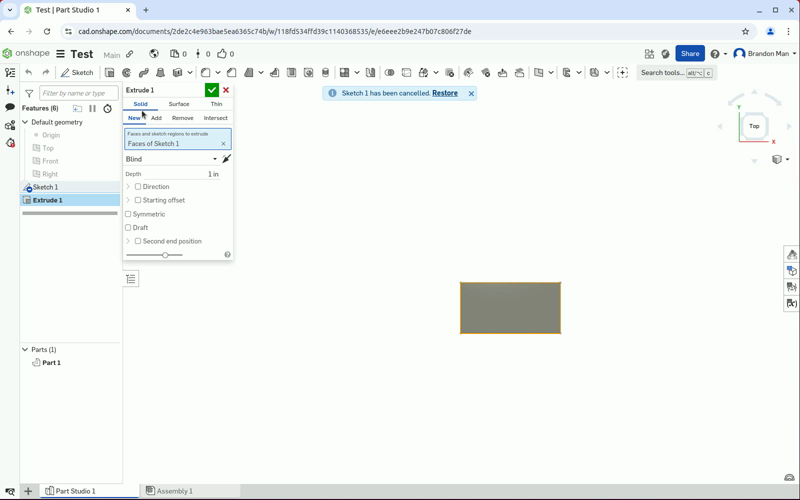
mouse_move(137, 120)
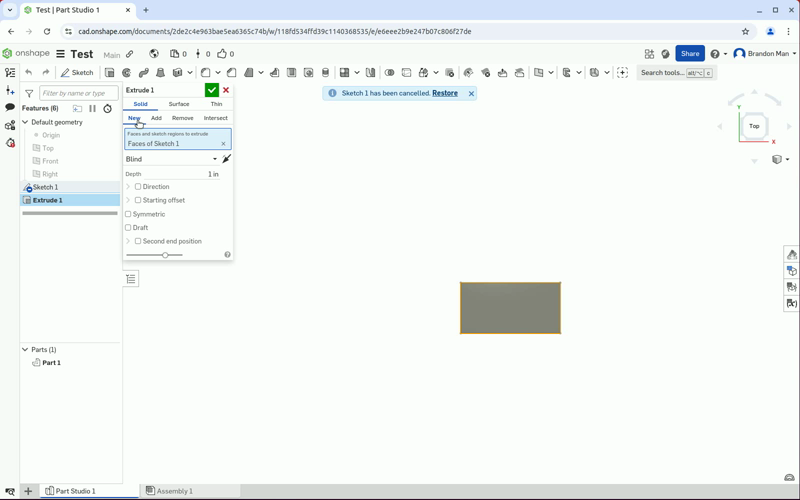
click(137, 120)
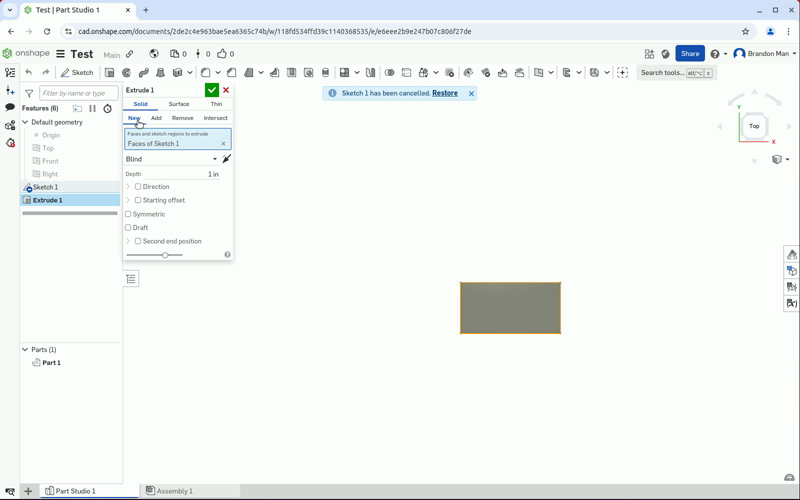
key(tab, 4)
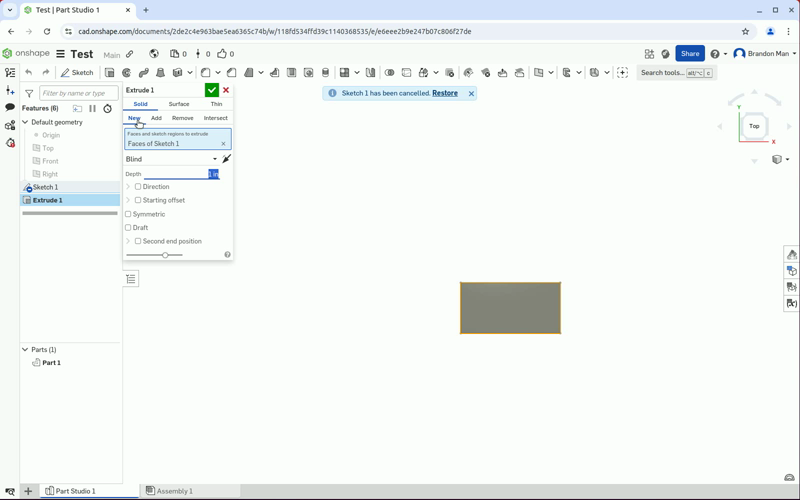
text(0.963)
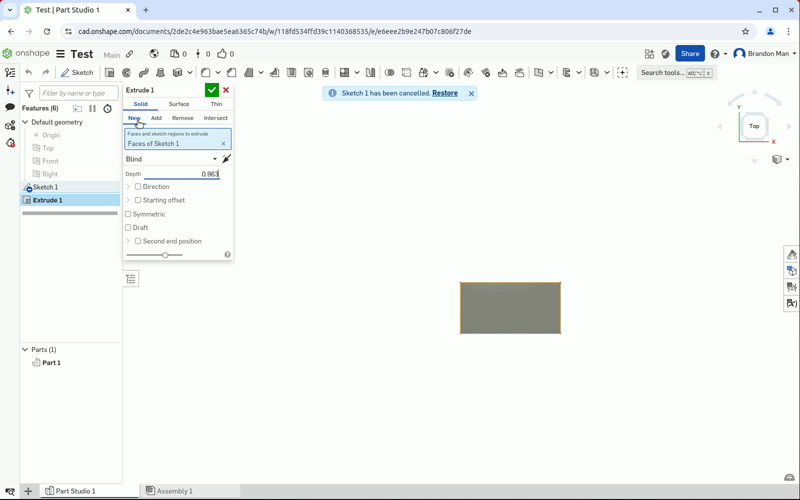
key(enter)
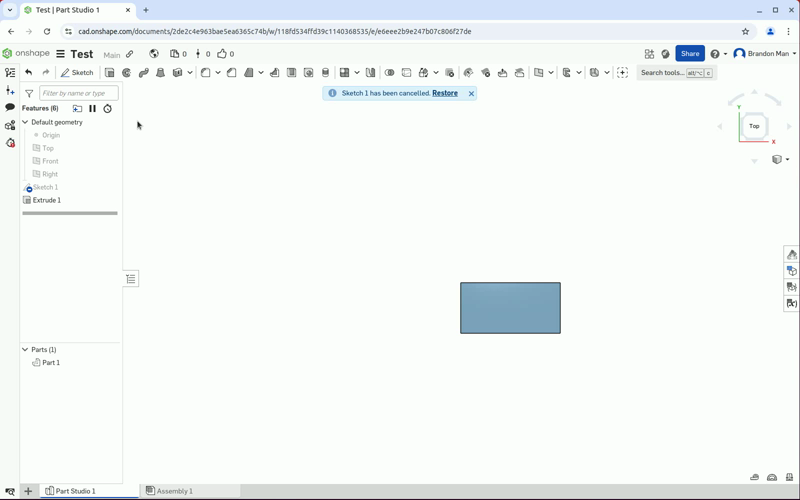
key(shift+h)
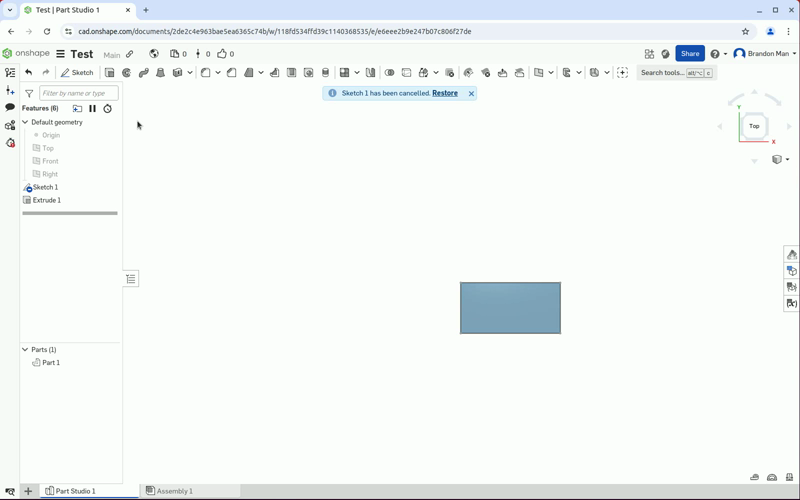
key(shift+h)
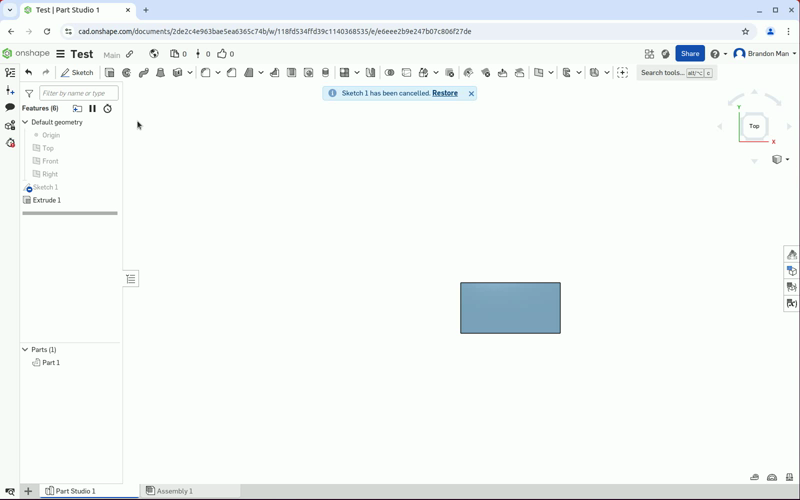
mouse_move(73, 189)
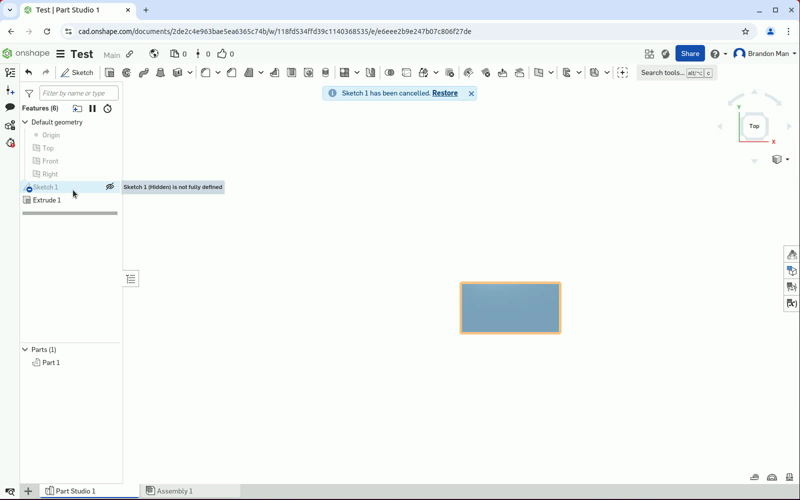
click(73, 189)
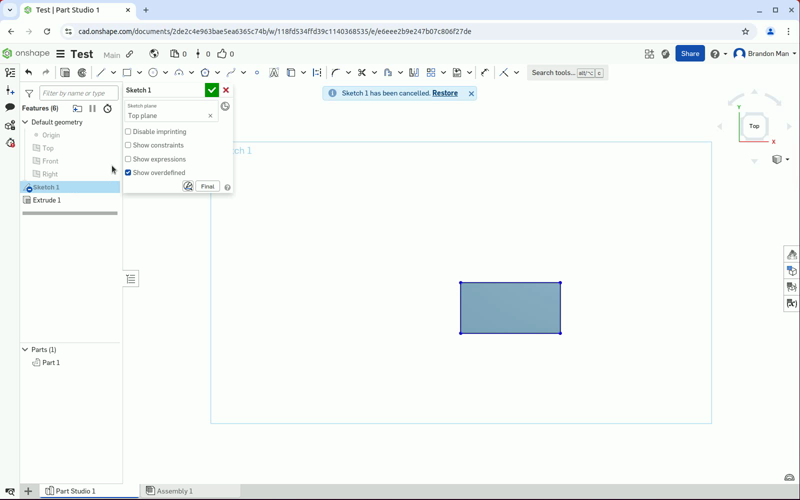
mouse_move(229, 92)
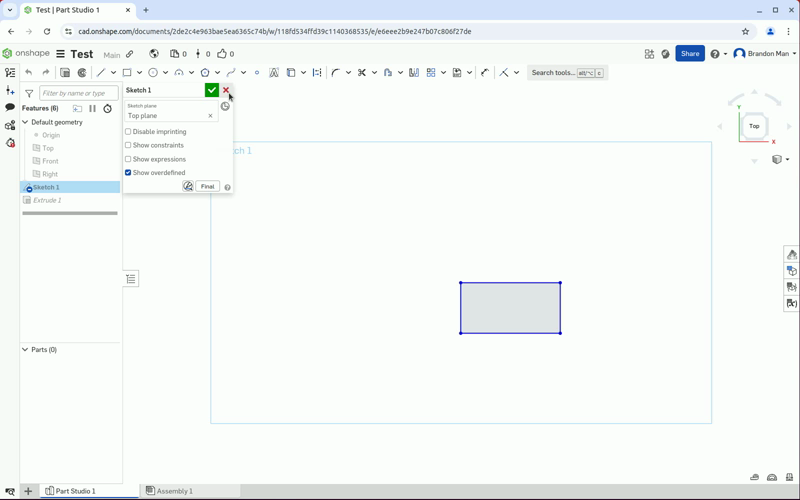
click(229, 92)
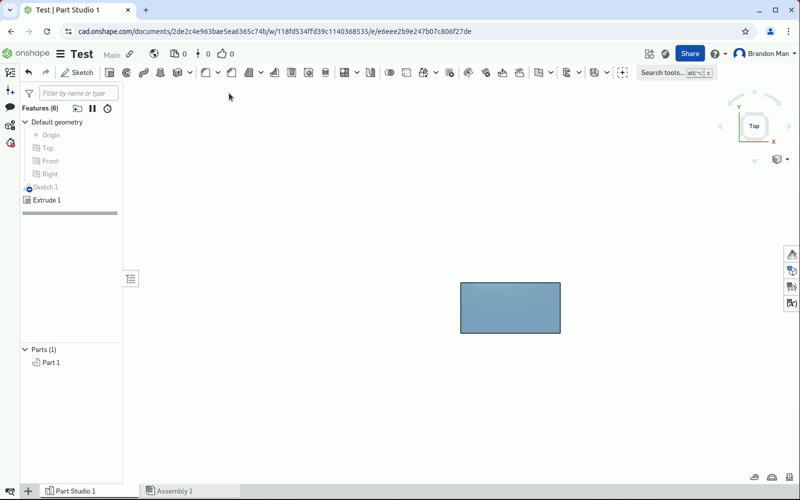
mouse_move(541, 75)
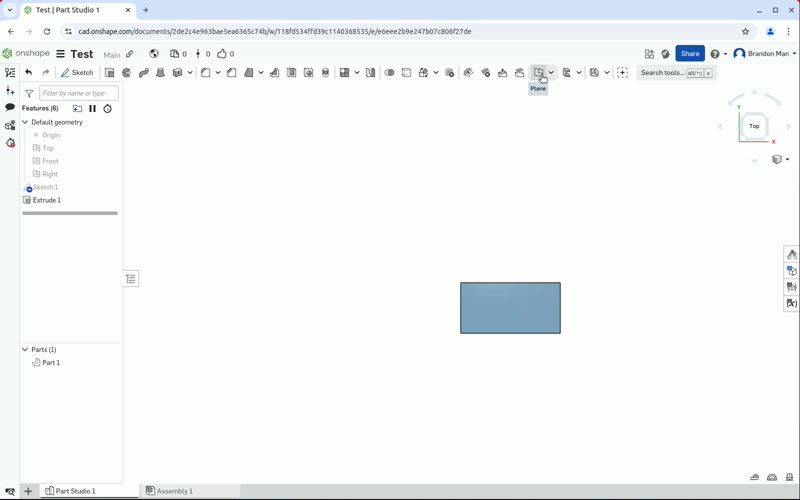
click(541, 75)
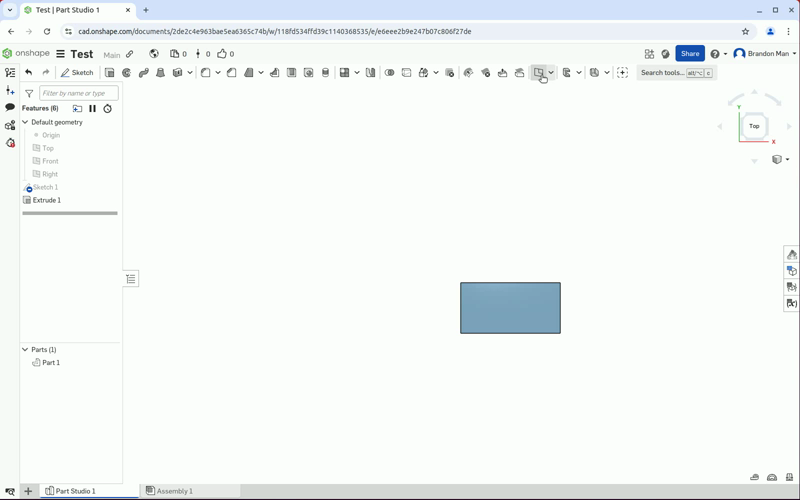
mouse_move(73, 150)
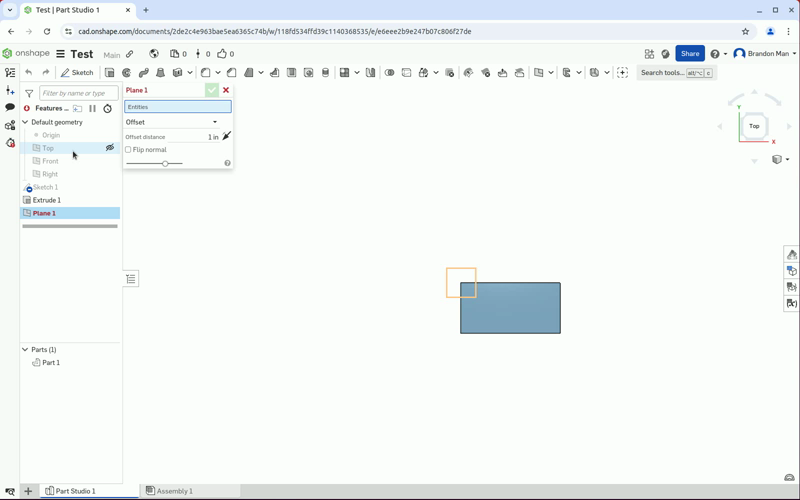
click(73, 150)
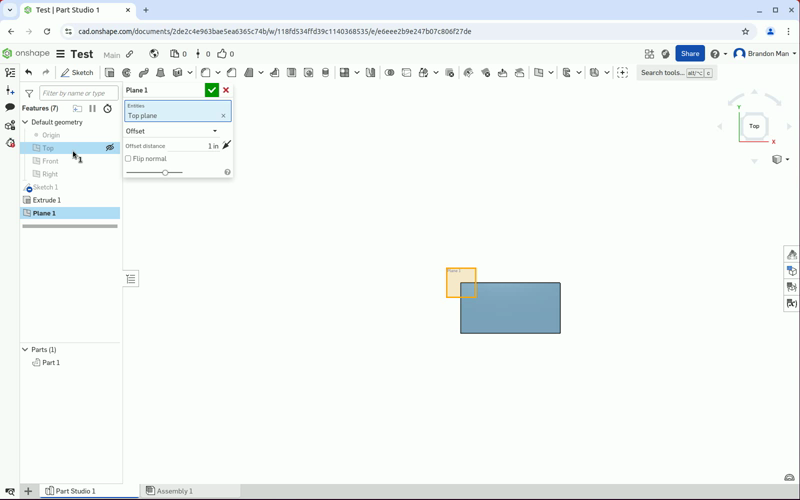
key(tab, 2)
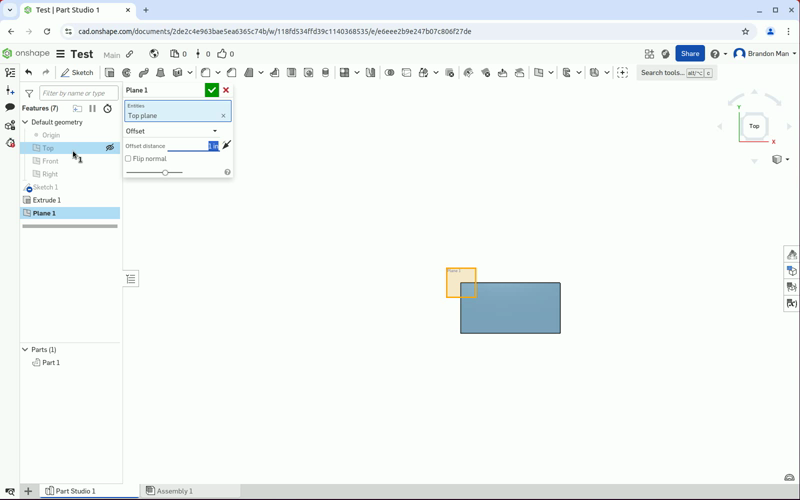
text(0.955)
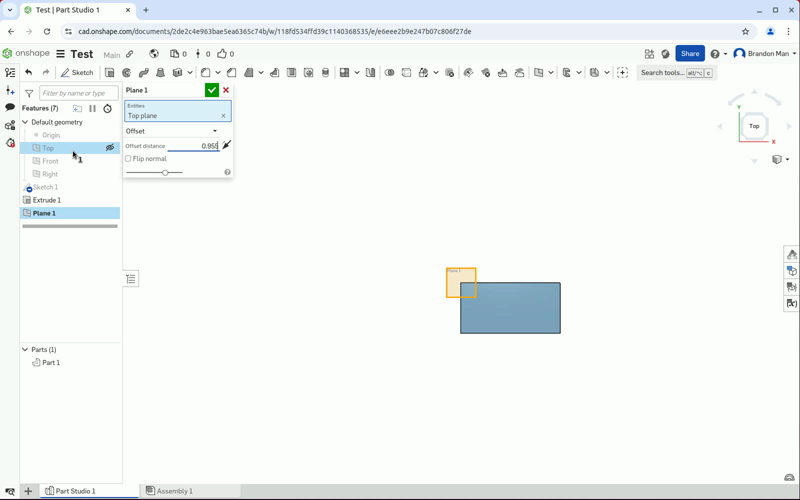
key(enter, 2)
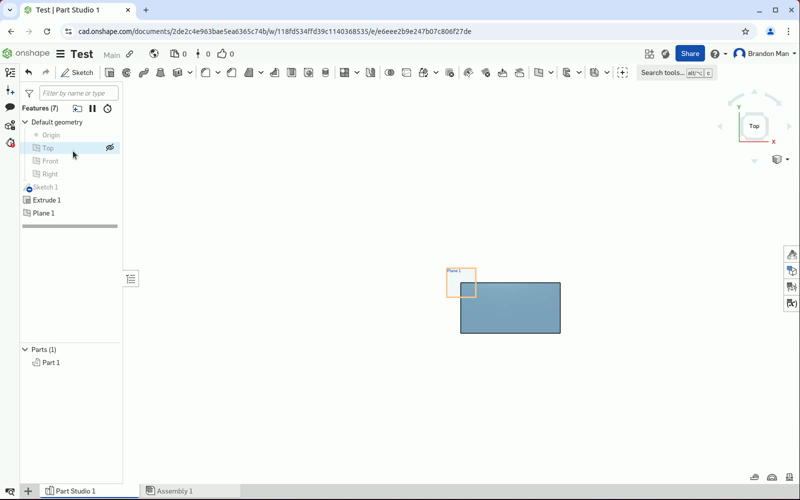
key(shift+s)
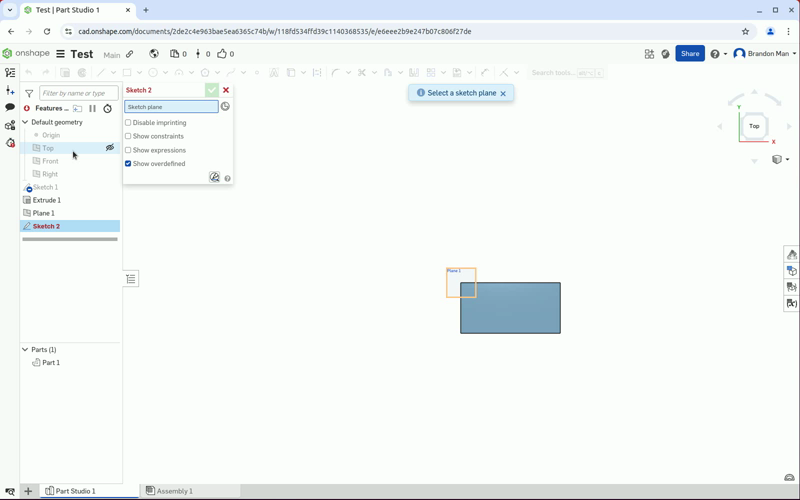
mouse_move(73, 215)
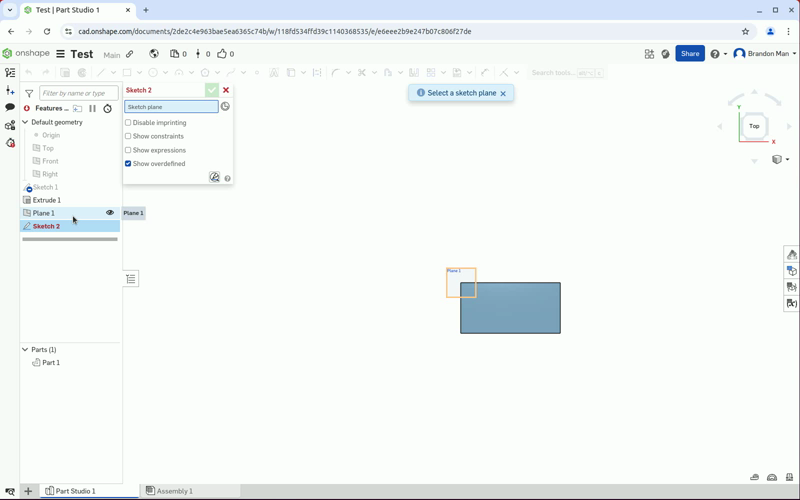
click(73, 215)
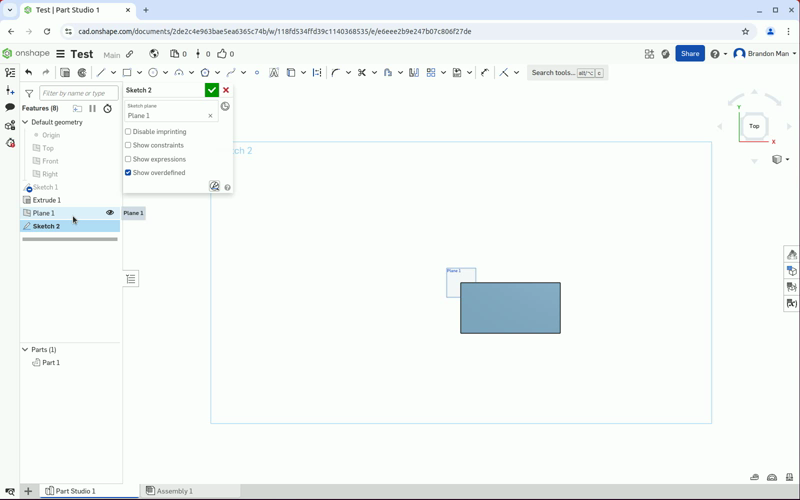
mouse_move(73, 352)
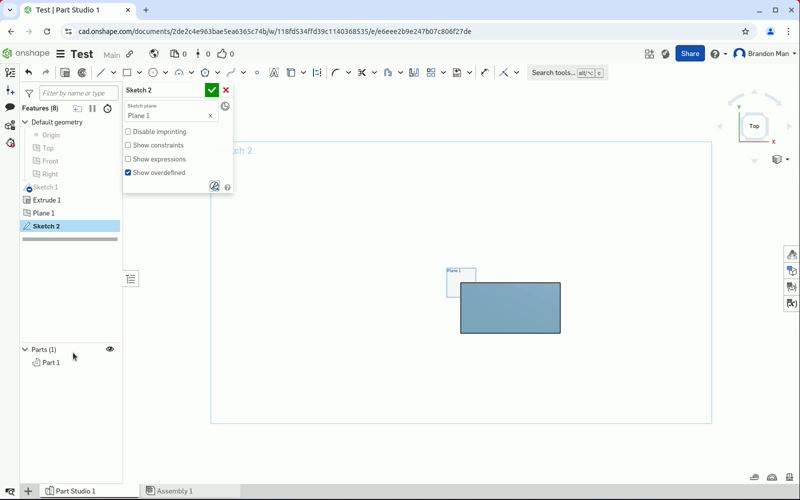
key(y)
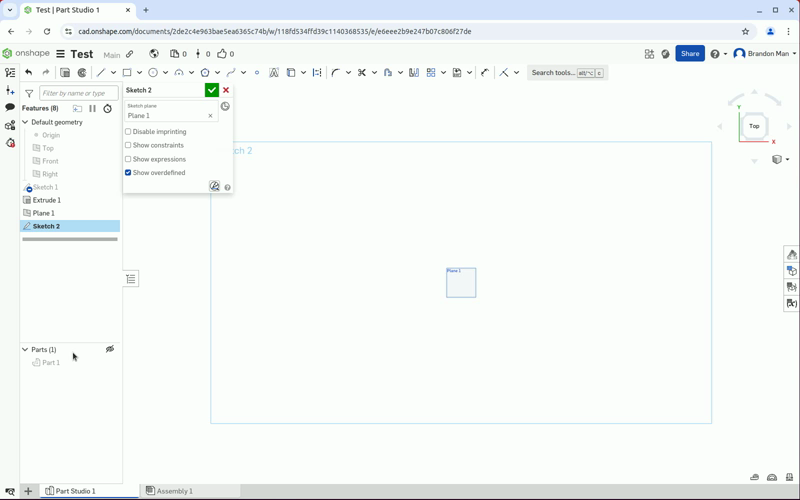
key(l)
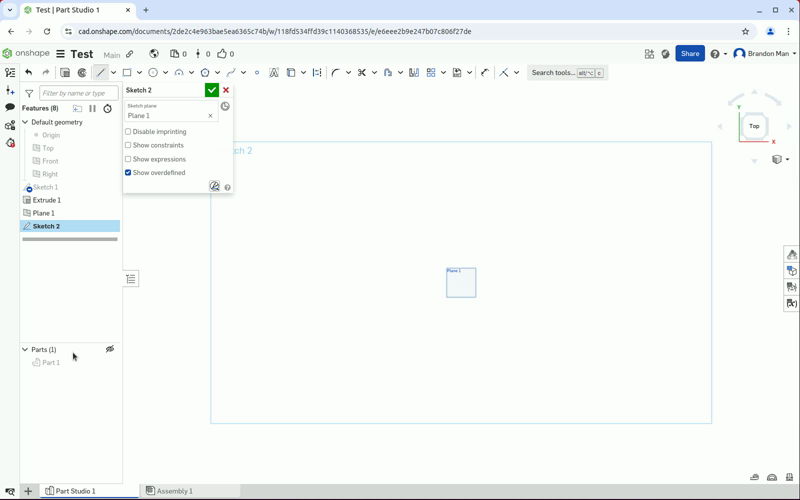
key_down(shift)
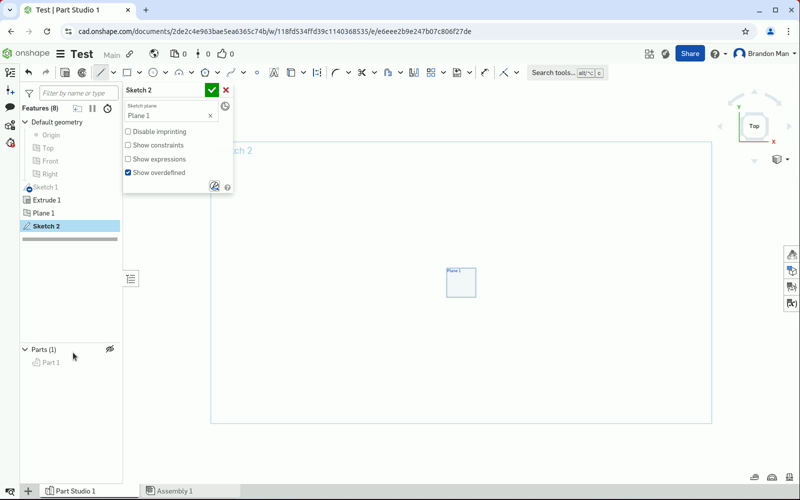
mouse_move(460, 333)
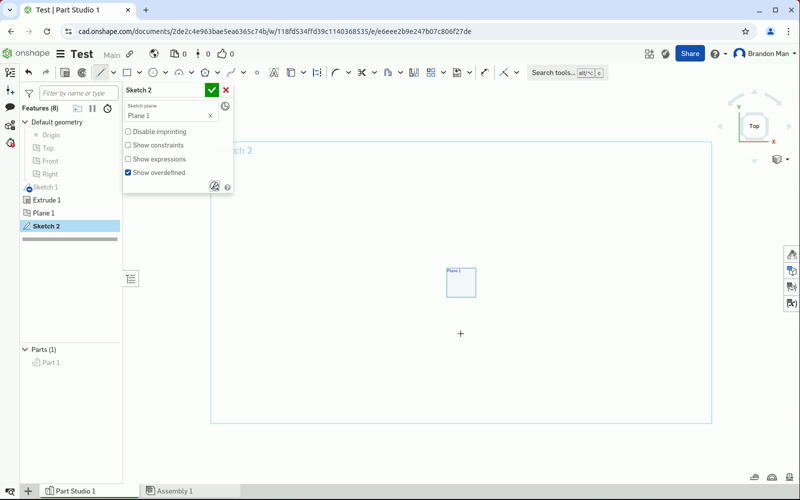
click(460, 333)
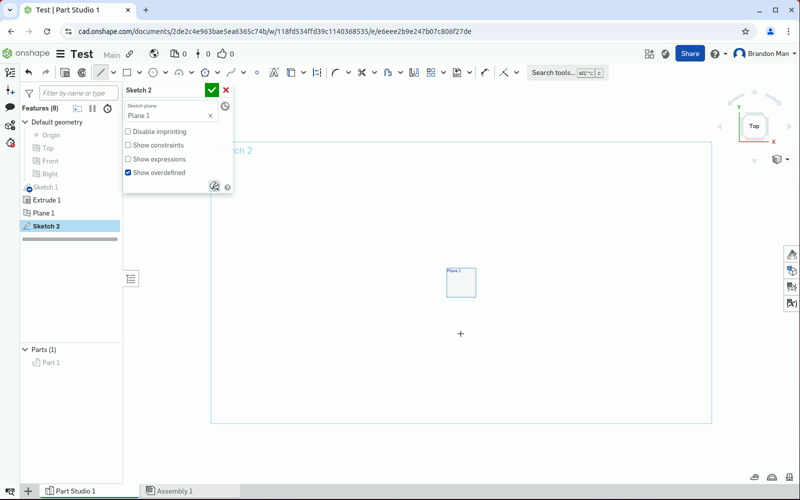
key_up(shift)
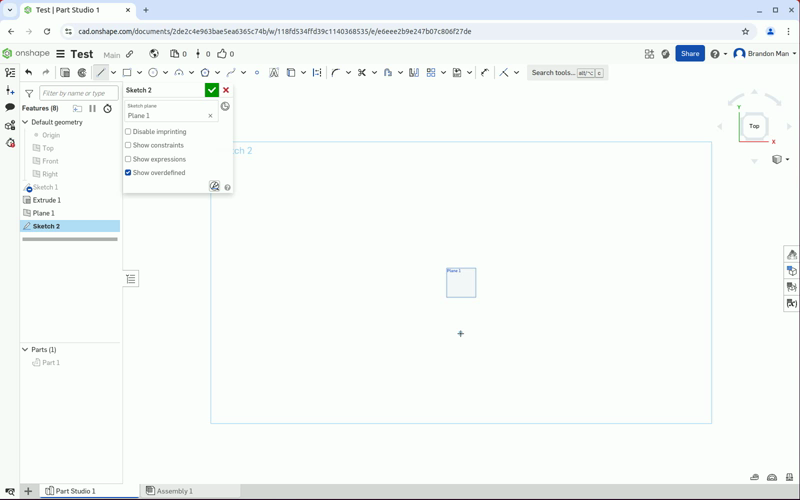
key_down(shift)
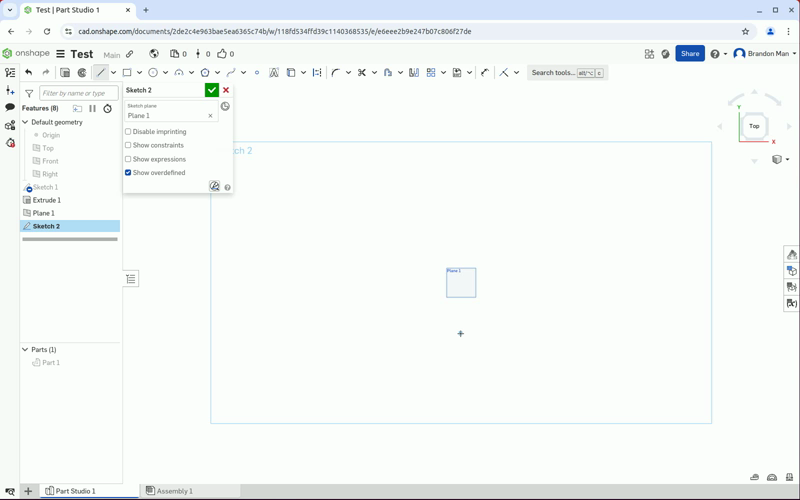
mouse_move(490, 333)
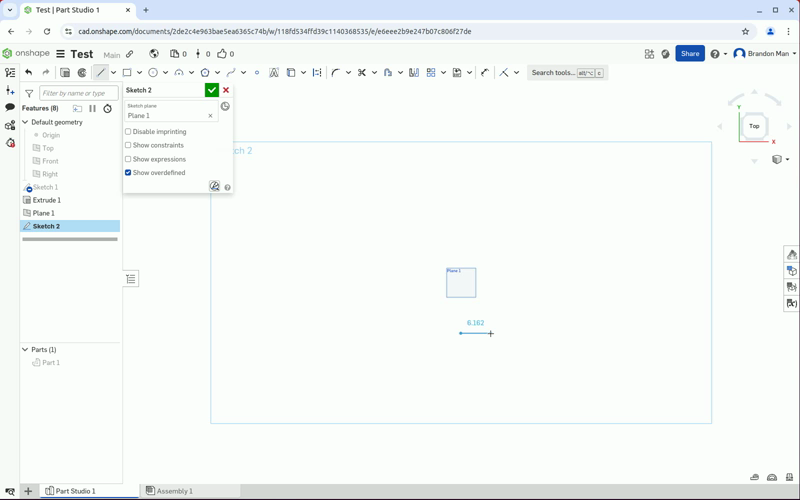
mouse_move(466, 333)
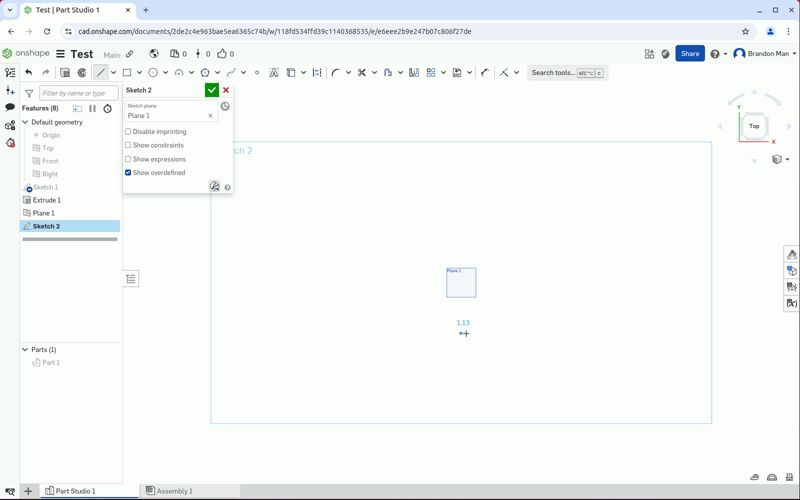
scroll(6)
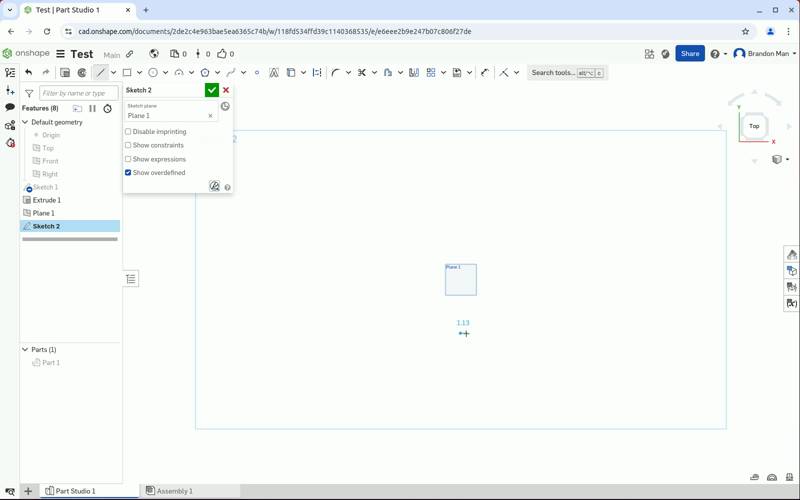
scroll(6)
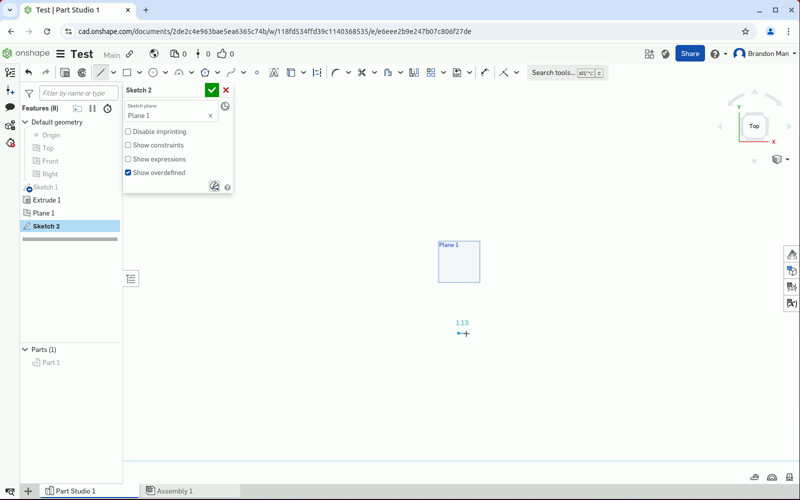
scroll(6)
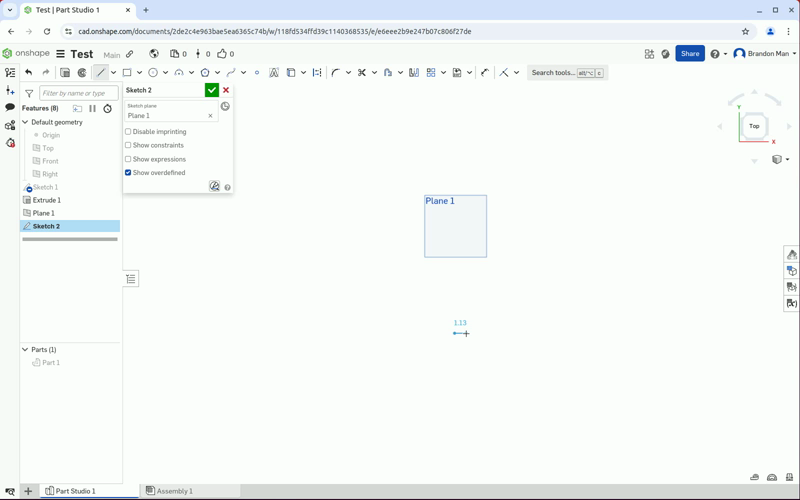
scroll(6)
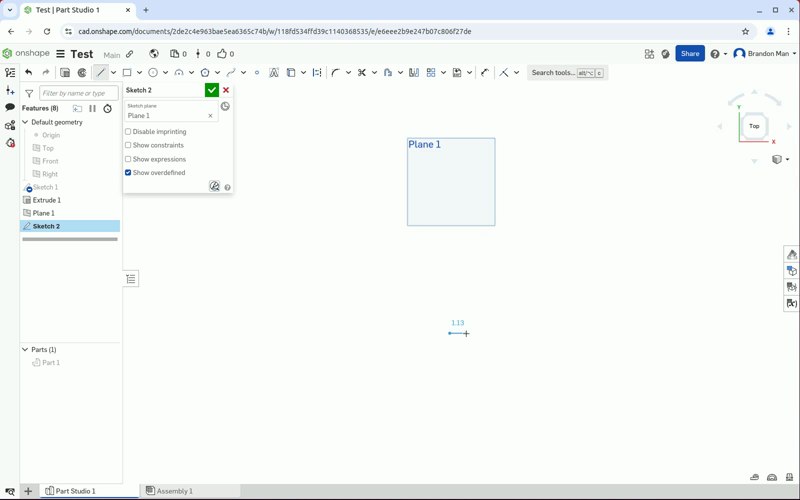
scroll(6)
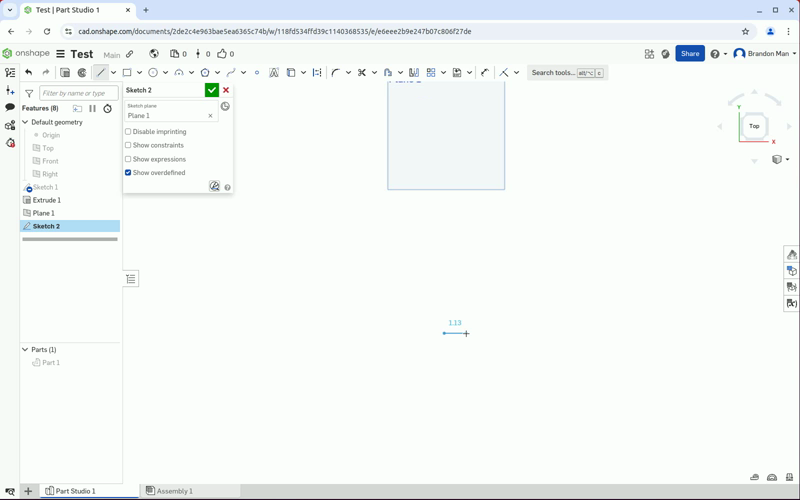
scroll(6)
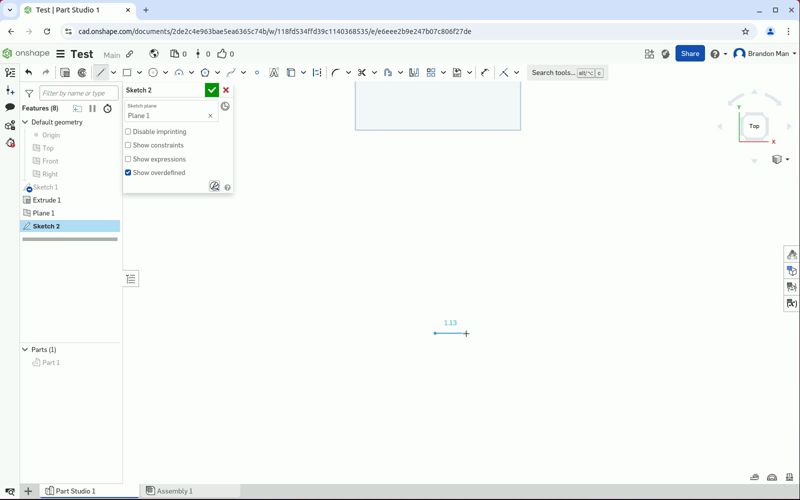
scroll(6)
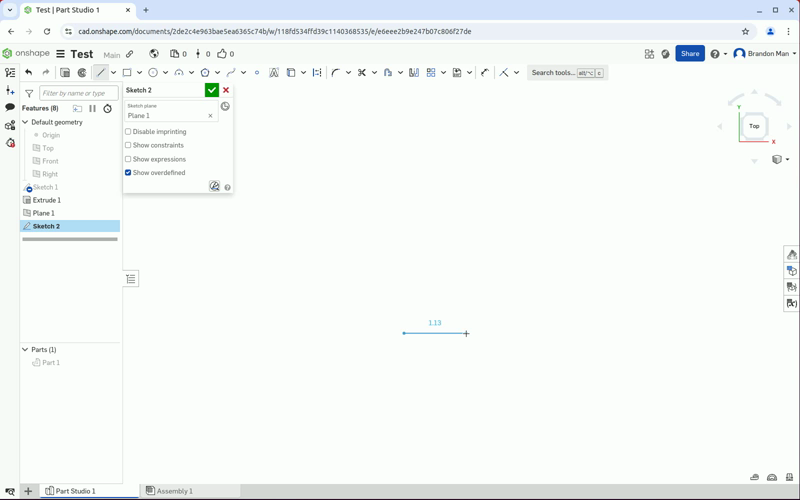
click(466, 333)
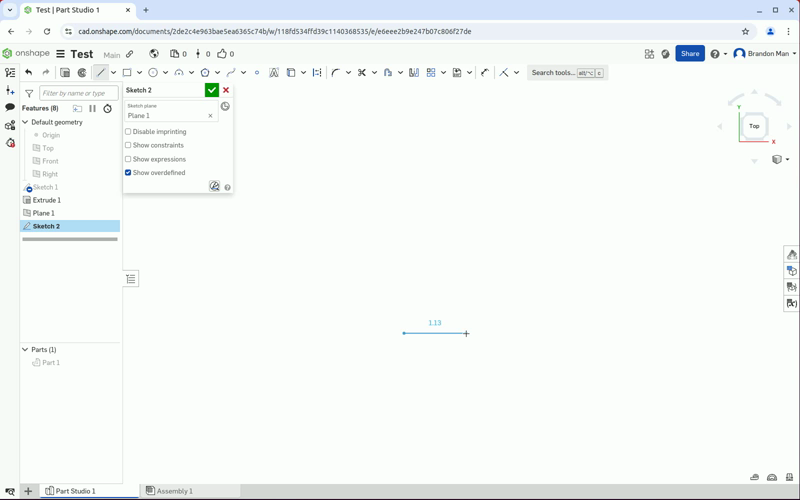
scroll(-6)
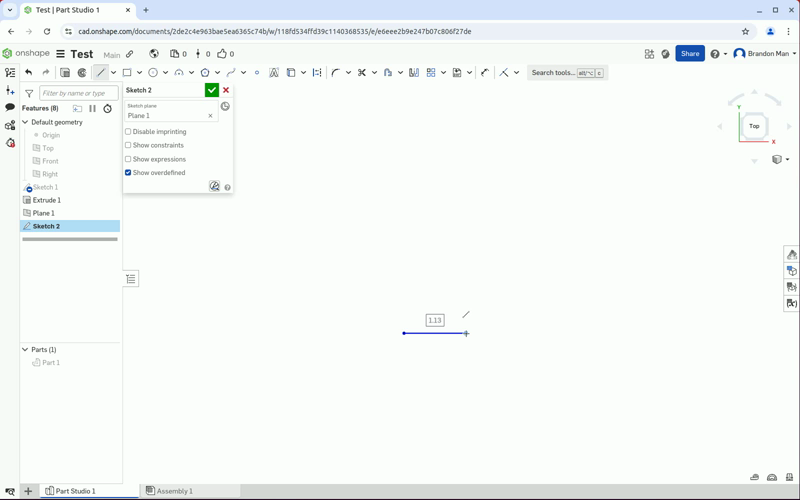
scroll(-6)
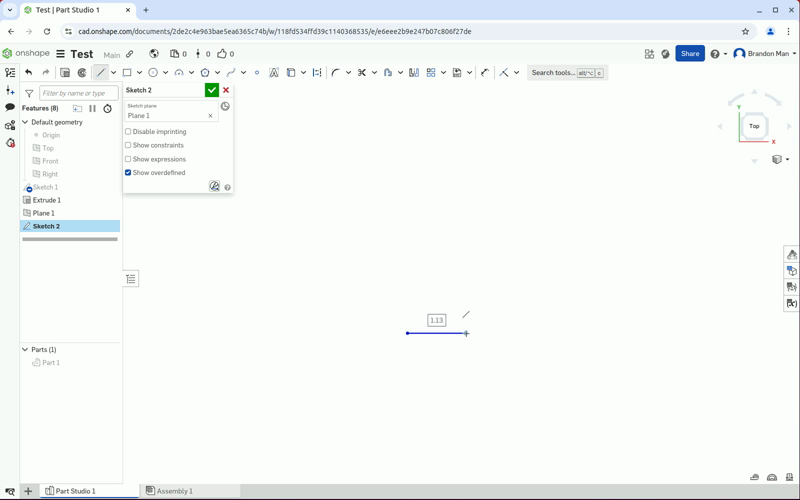
scroll(-6)
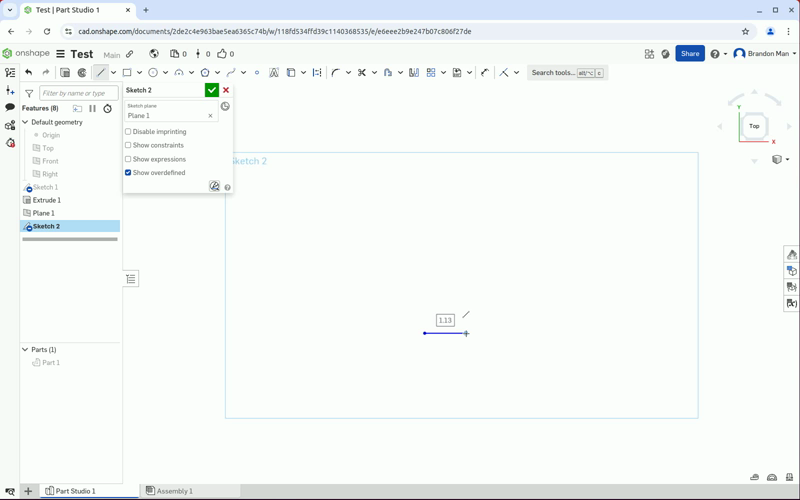
scroll(-6)
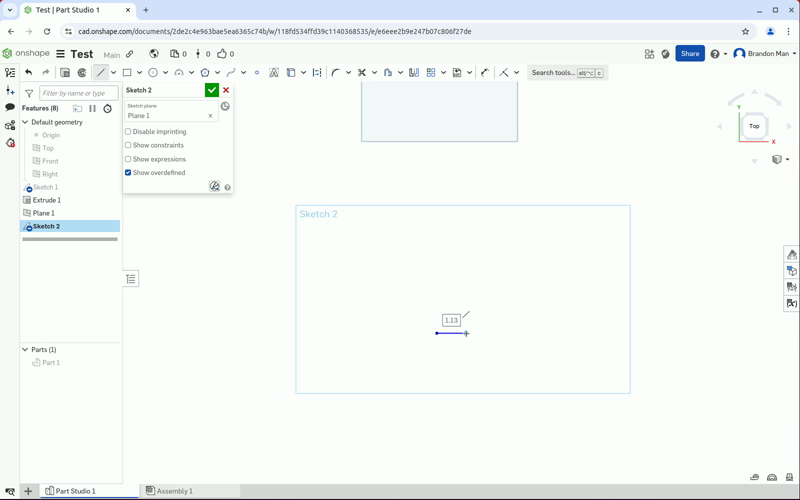
scroll(-6)
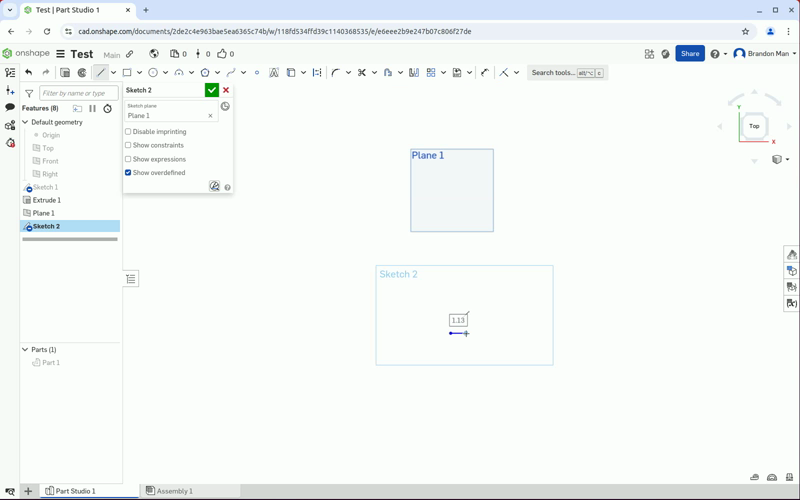
scroll(-6)
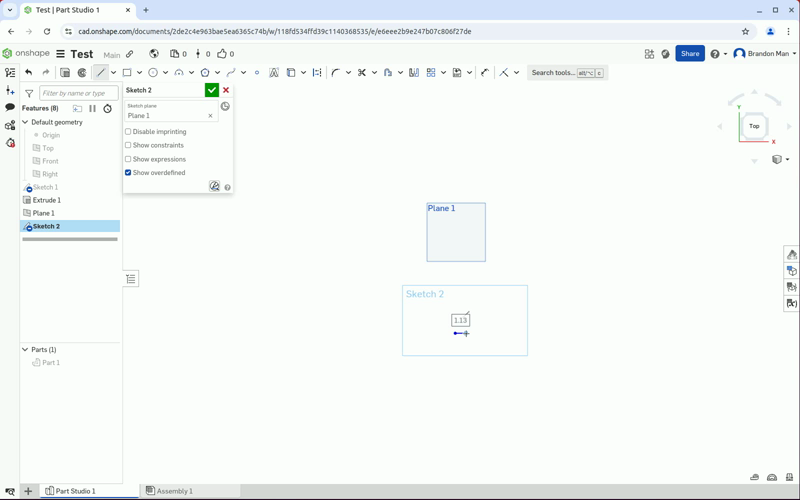
scroll(-6)
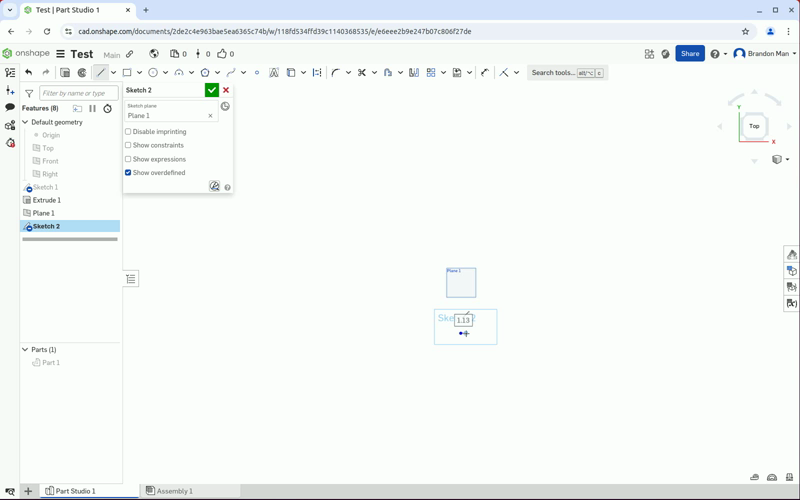
key_up(shift)
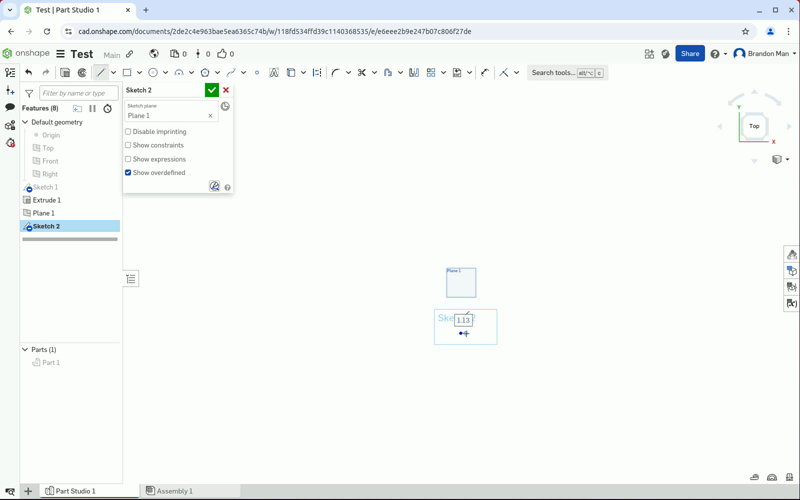
key_down(shift)
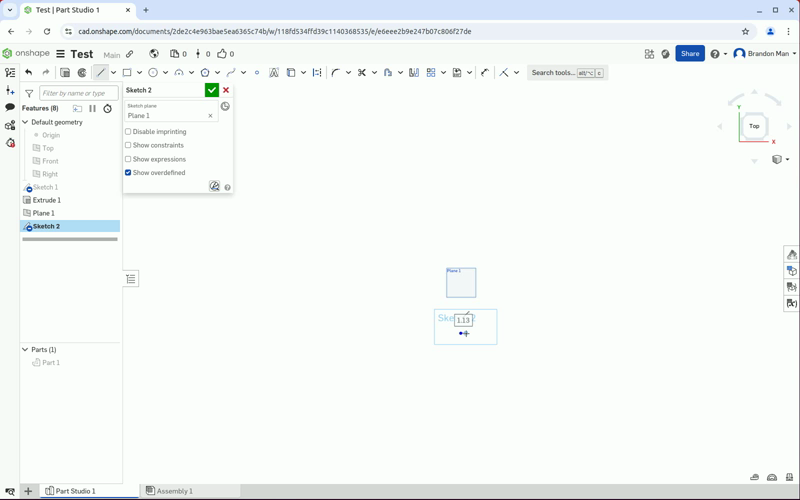
mouse_move(496, 333)
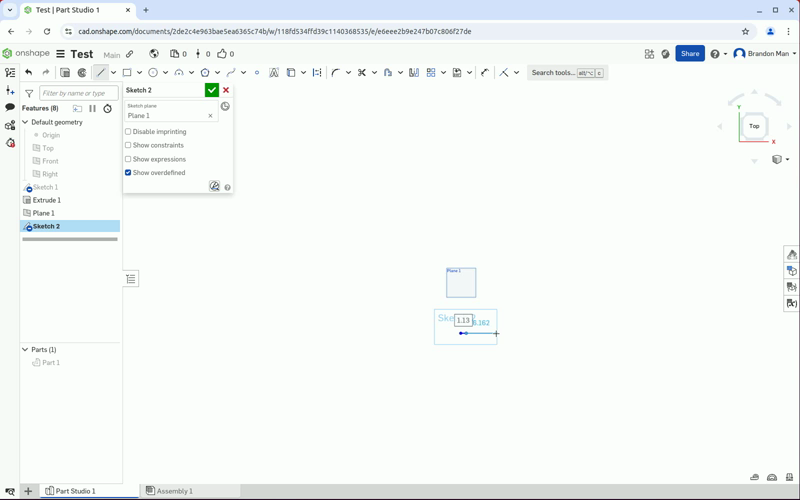
mouse_move(466, 282)
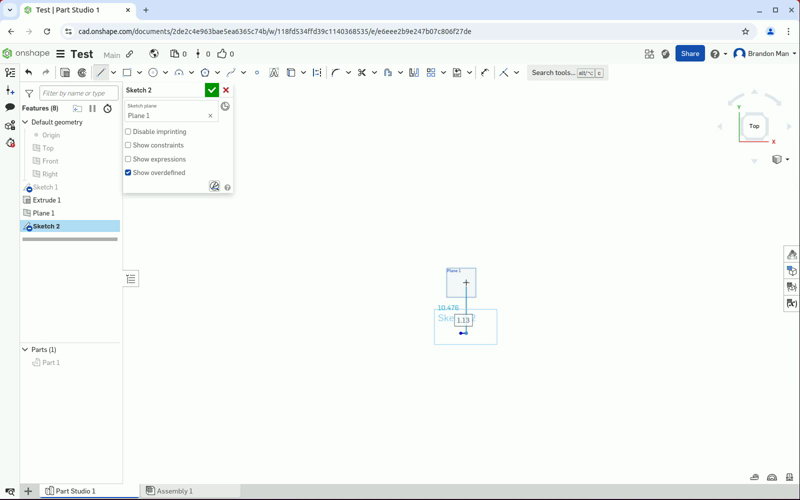
click(466, 282)
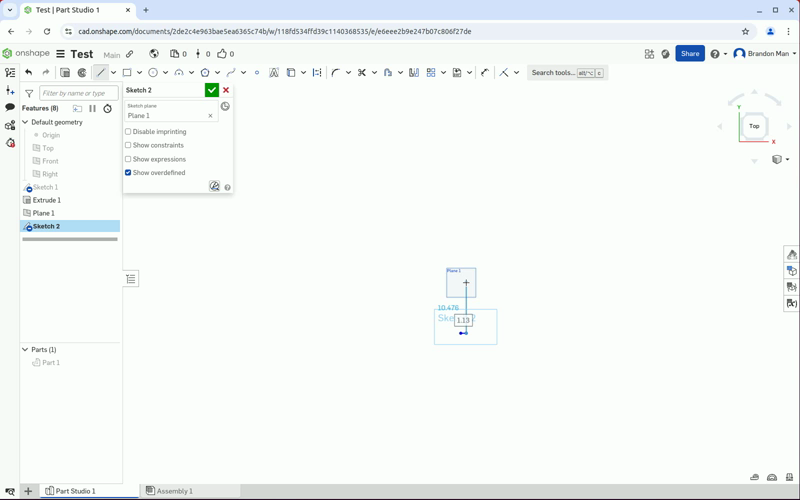
key_up(shift)
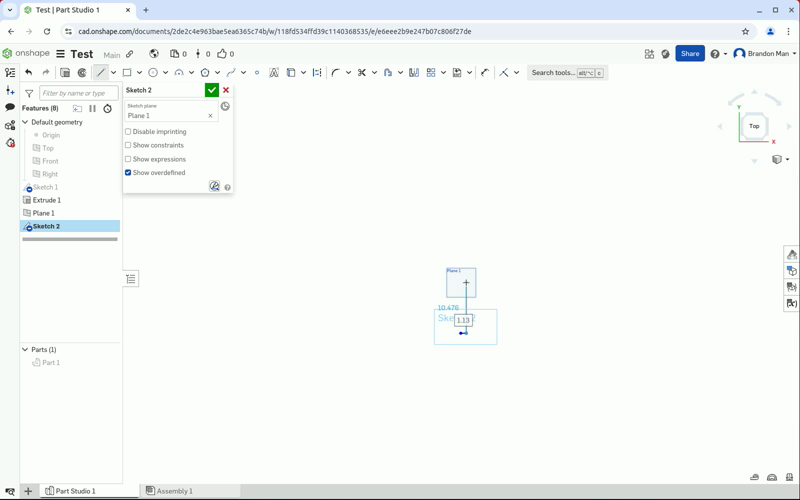
key_down(shift)
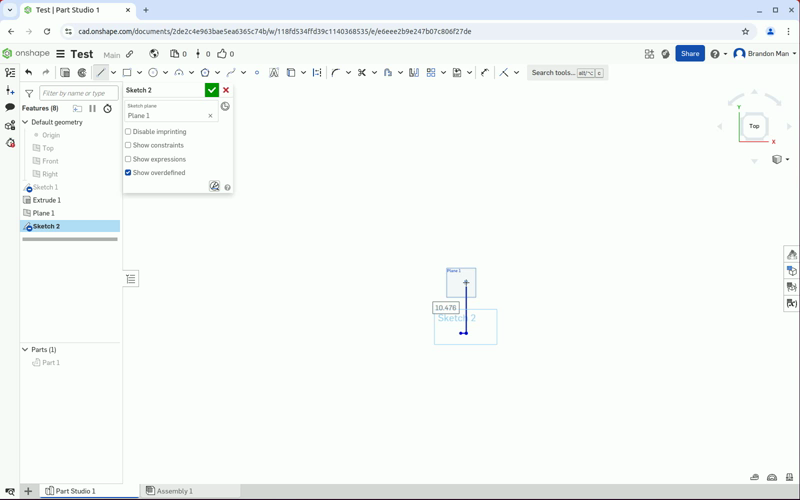
mouse_move(496, 282)
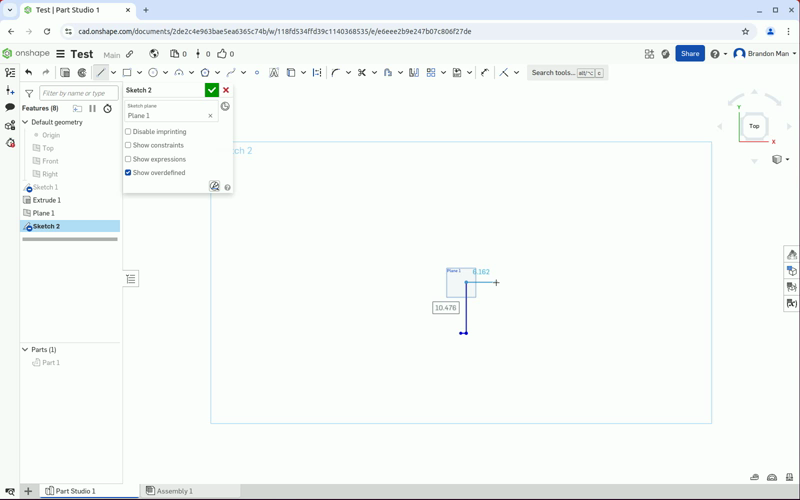
mouse_move(460, 282)
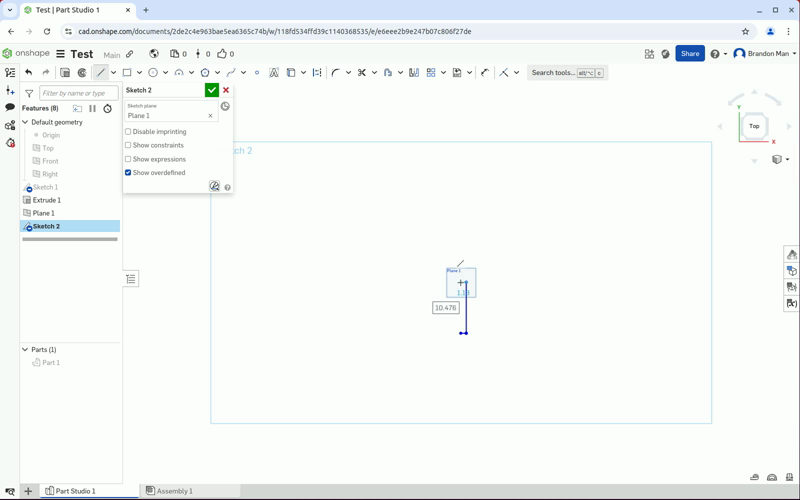
scroll(6)
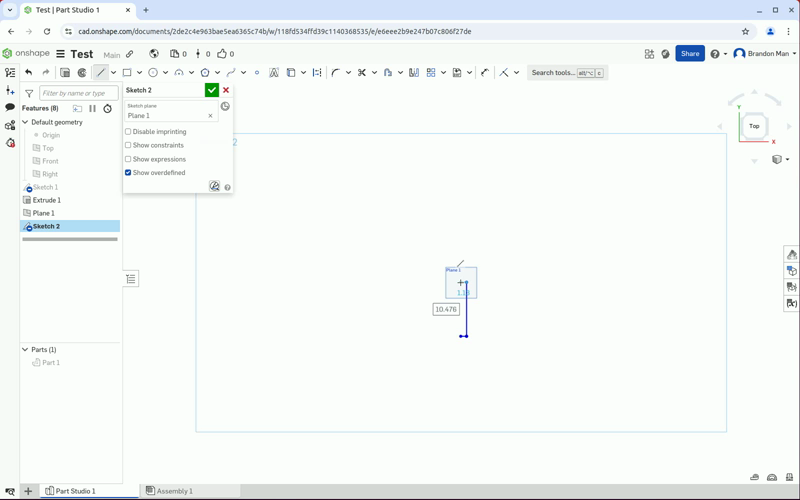
scroll(6)
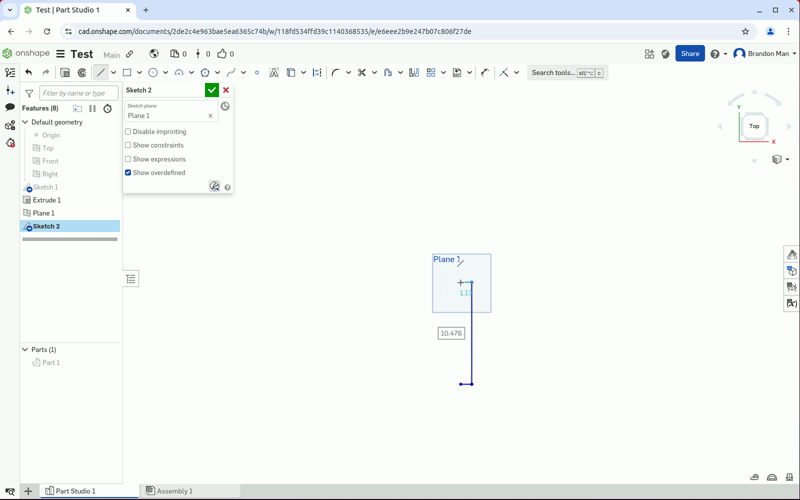
scroll(6)
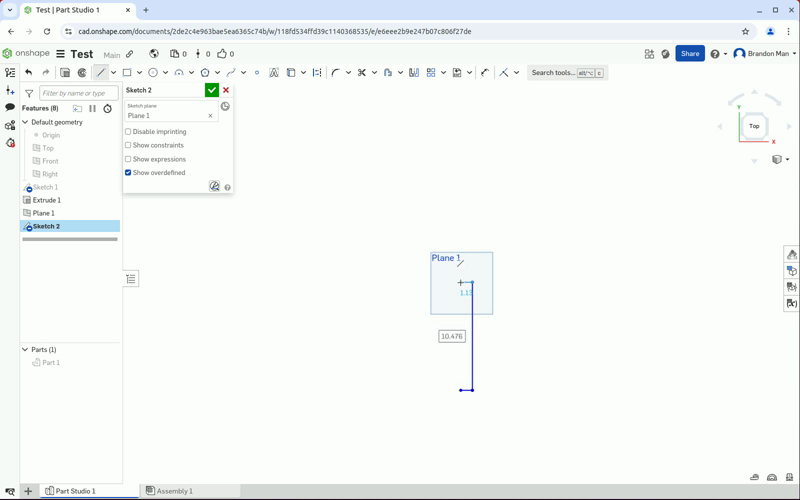
scroll(6)
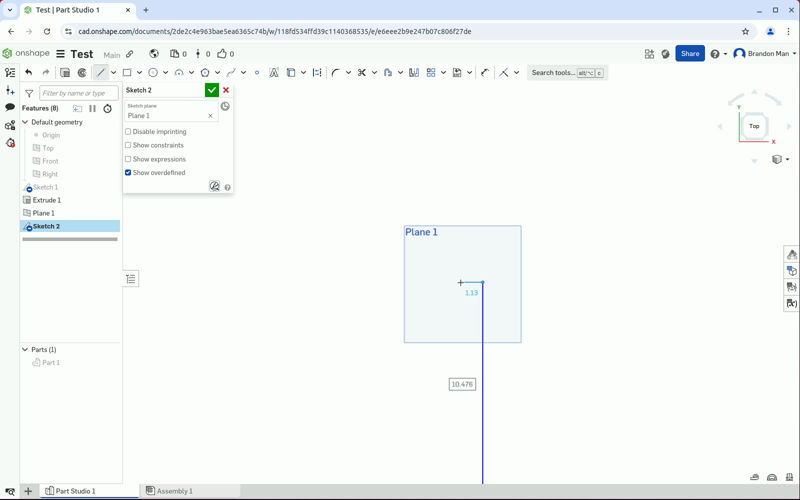
scroll(6)
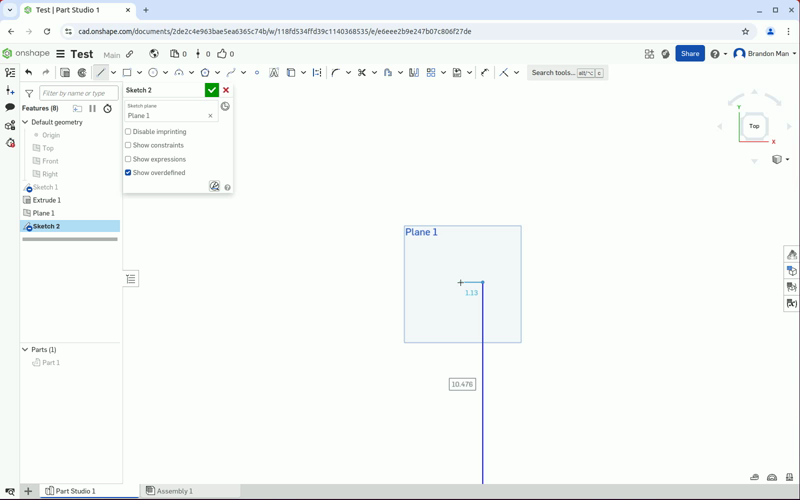
scroll(6)
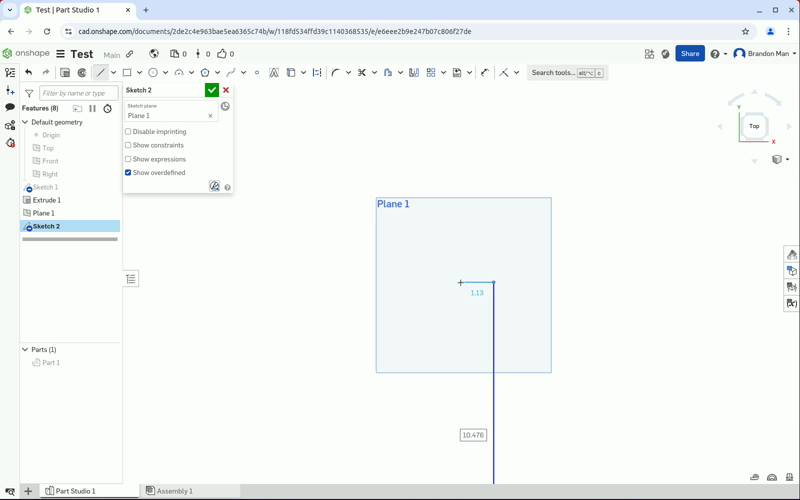
scroll(6)
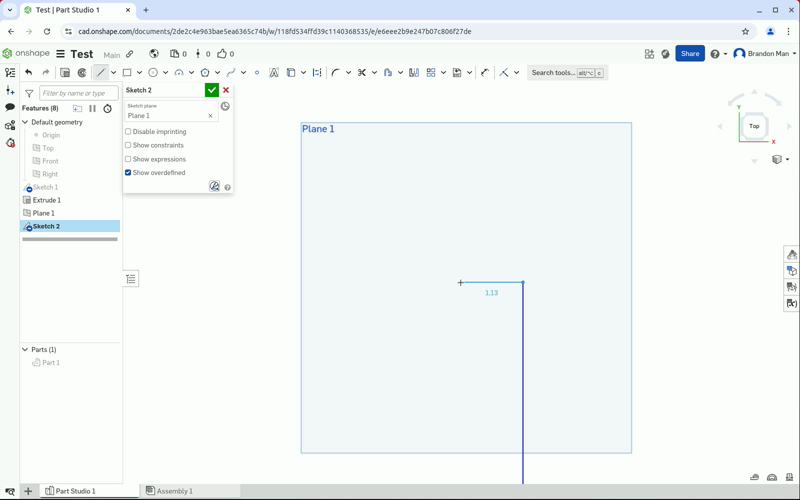
click(460, 282)
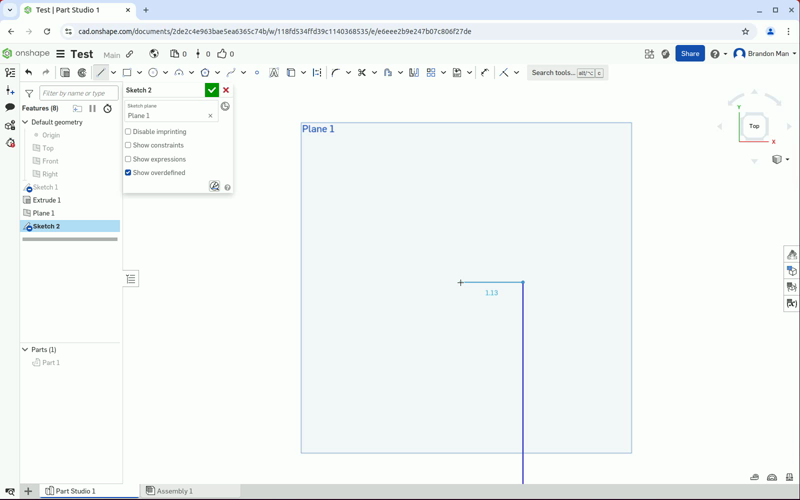
scroll(-6)
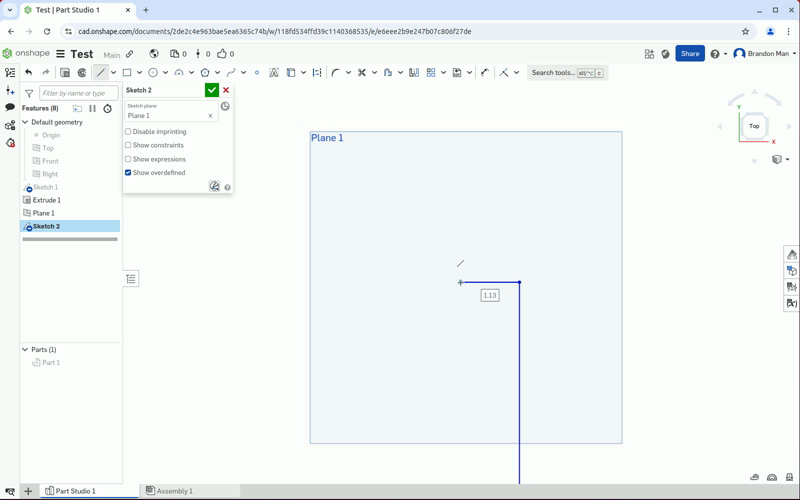
scroll(-6)
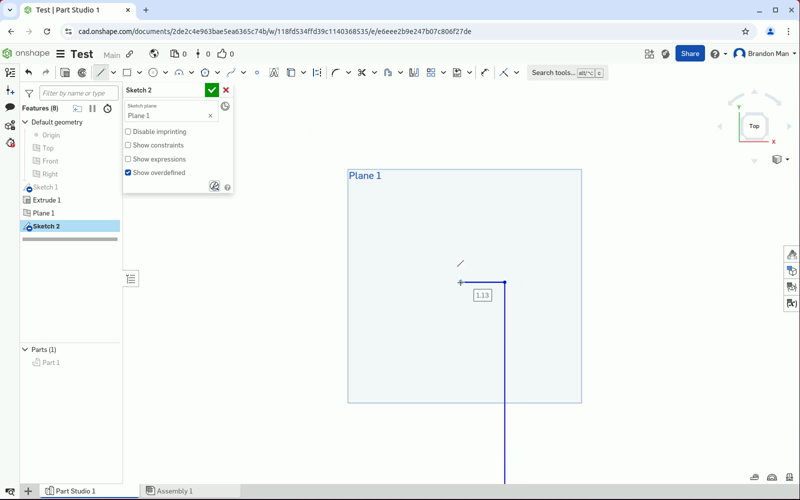
scroll(-6)
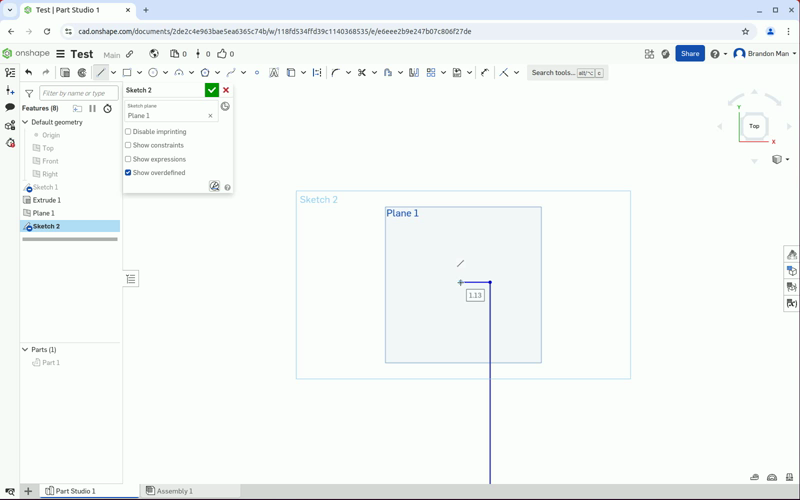
scroll(-6)
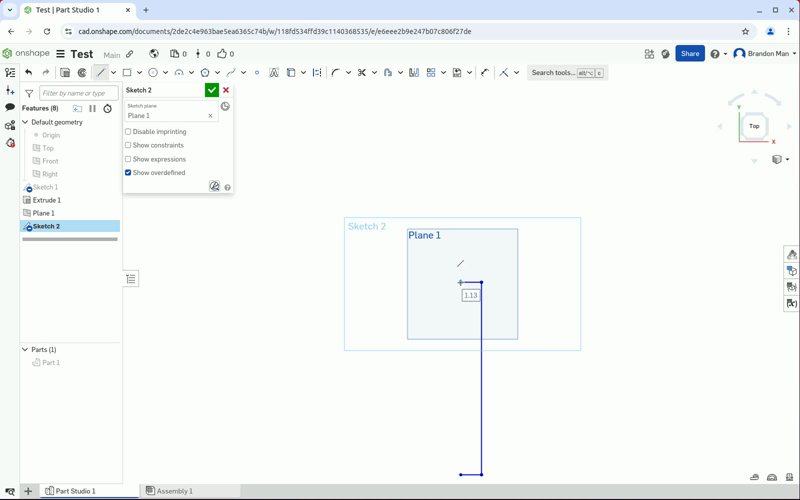
scroll(-6)
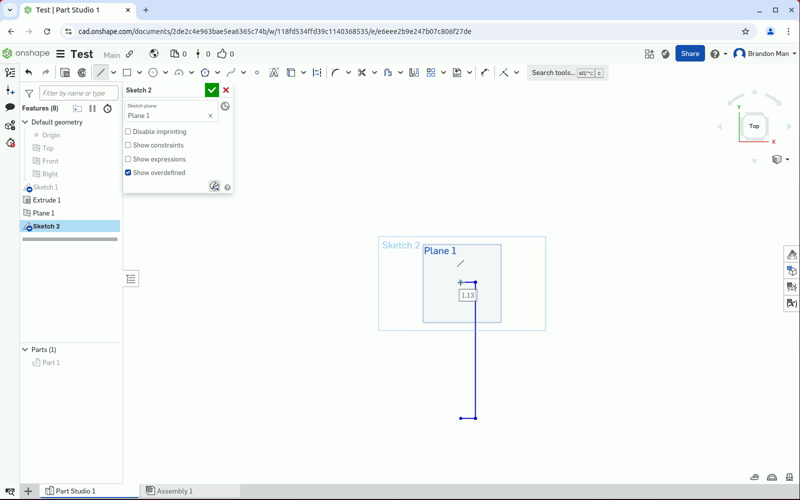
scroll(-6)
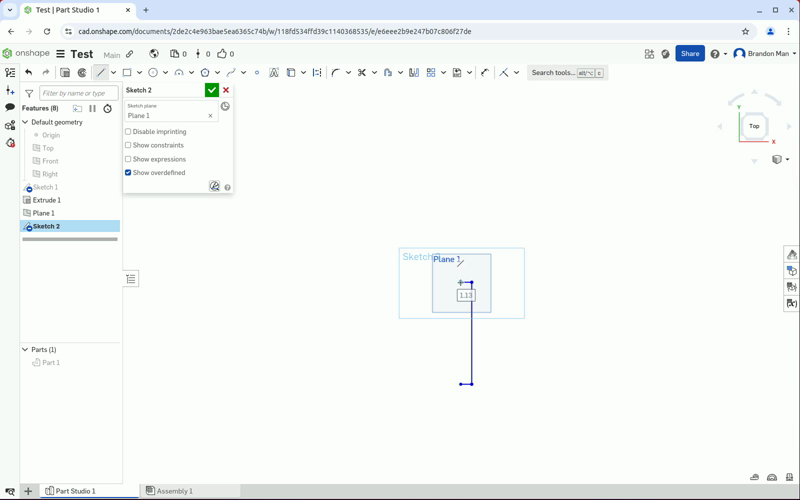
scroll(-6)
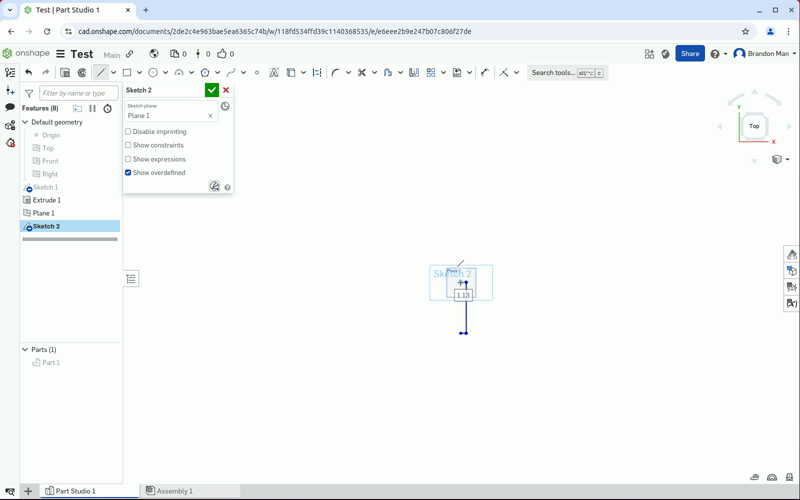
key_up(shift)
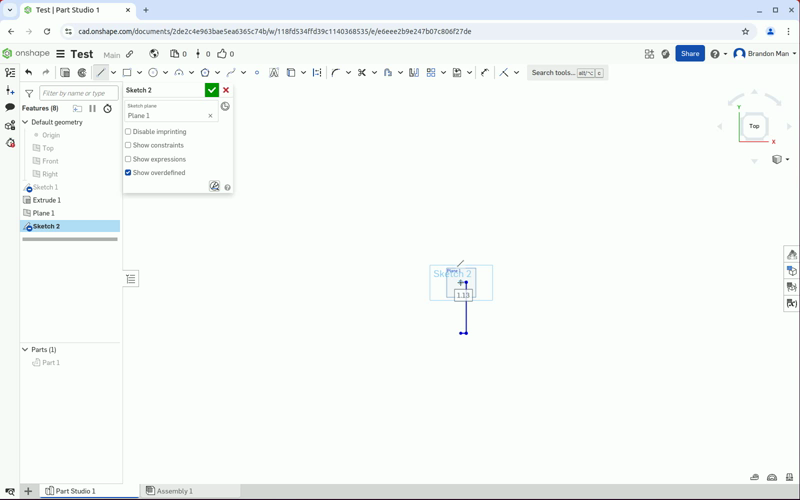
mouse_move(490, 282)
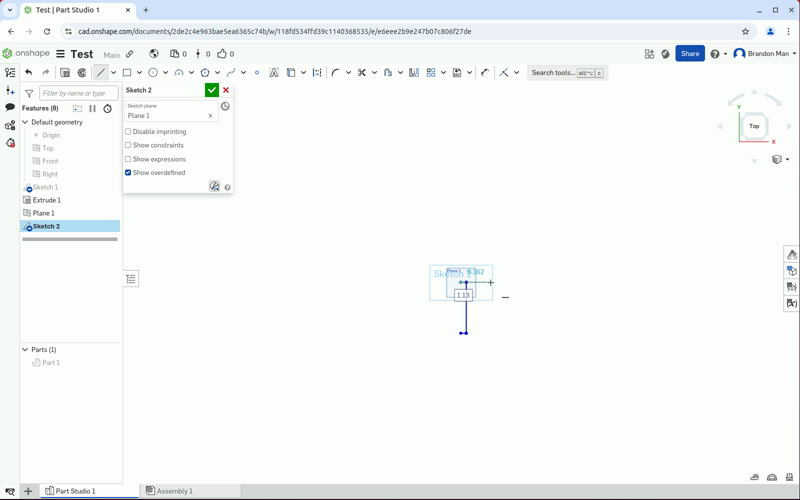
key_down(shift)
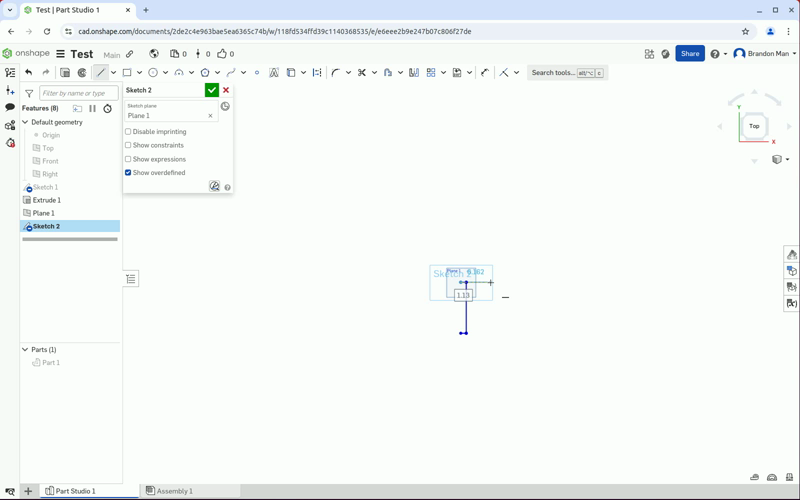
mouse_move(460, 333)
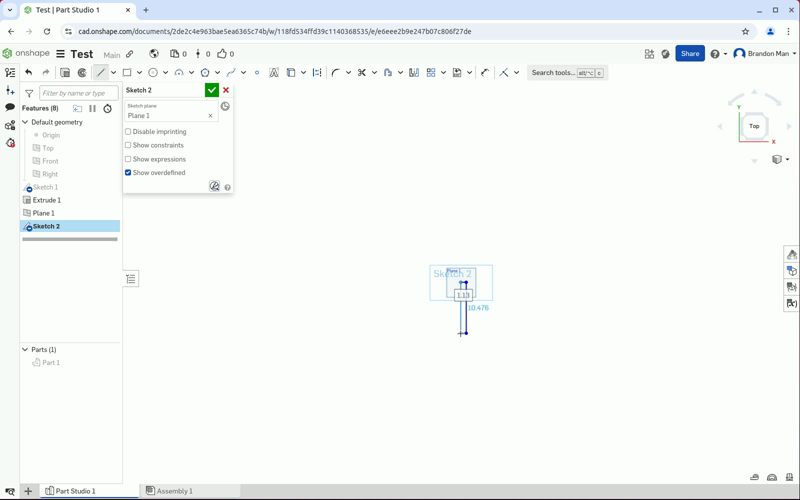
key_up(shift)
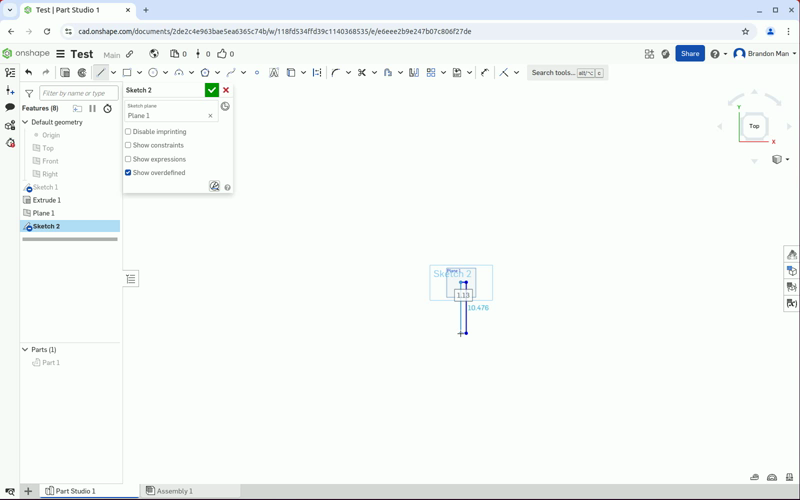
click(460, 333)
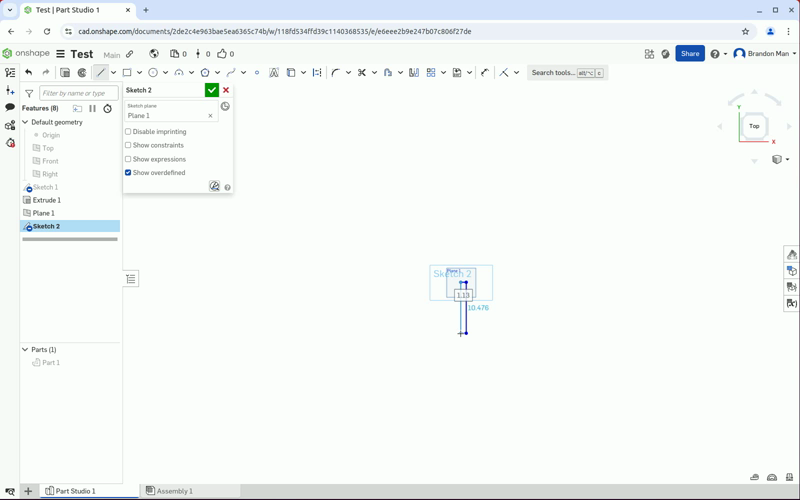
key(esc)
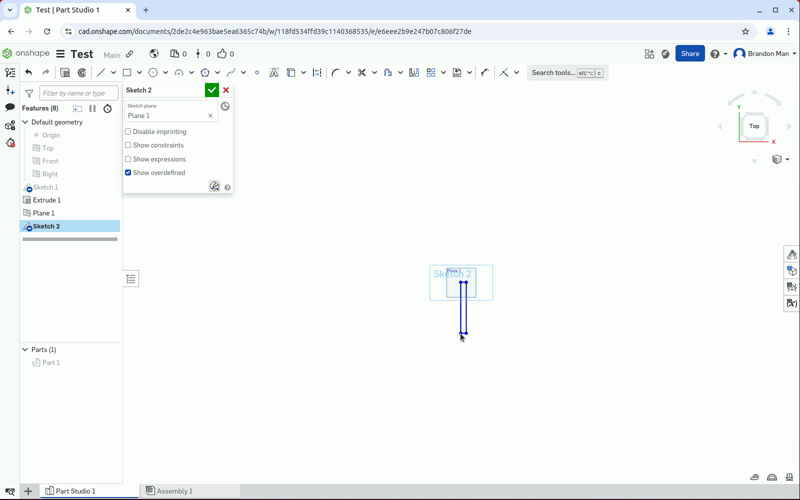
mouse_move(464, 301)
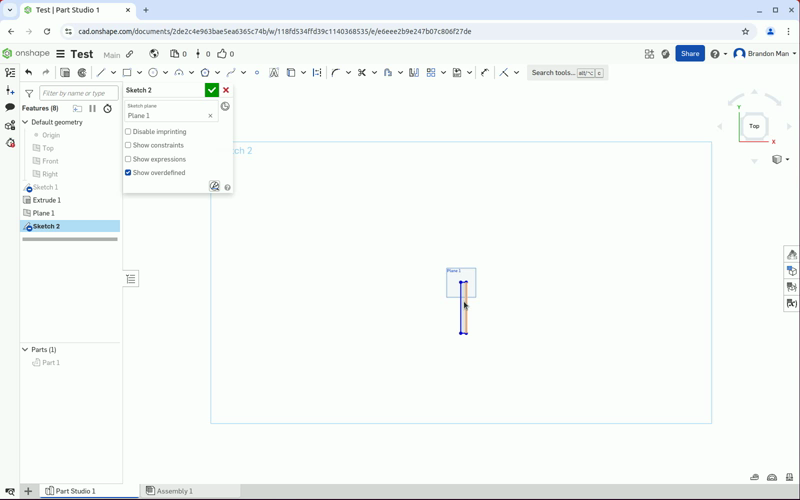
scroll(6)
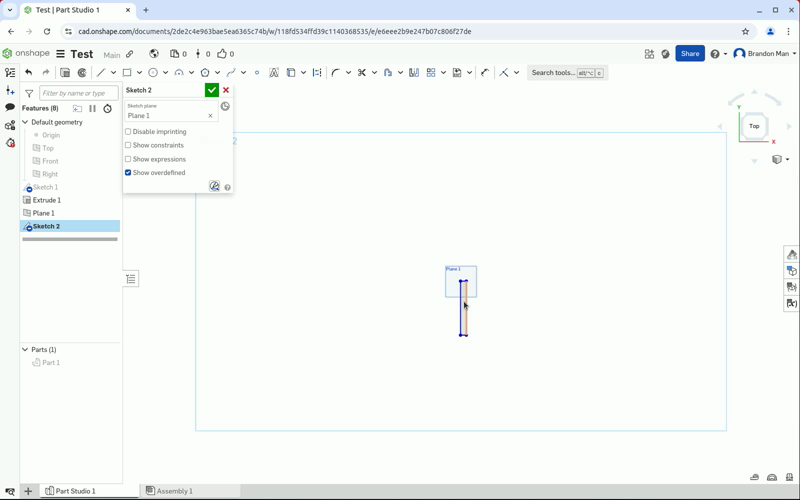
scroll(6)
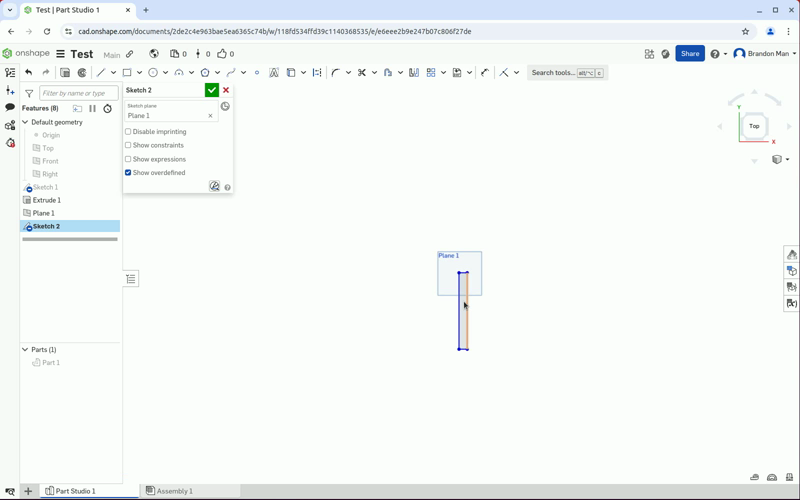
scroll(6)
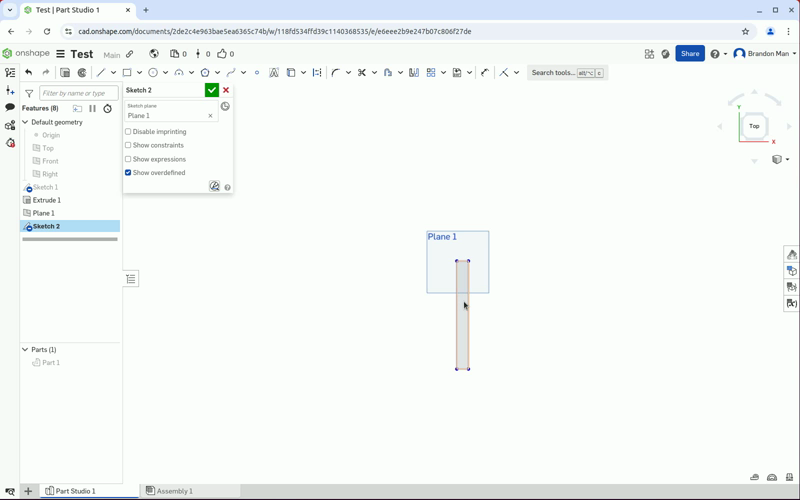
scroll(6)
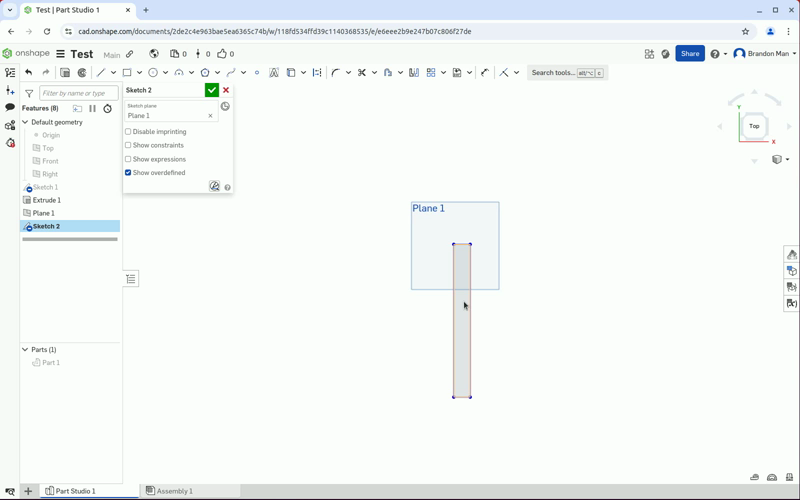
scroll(6)
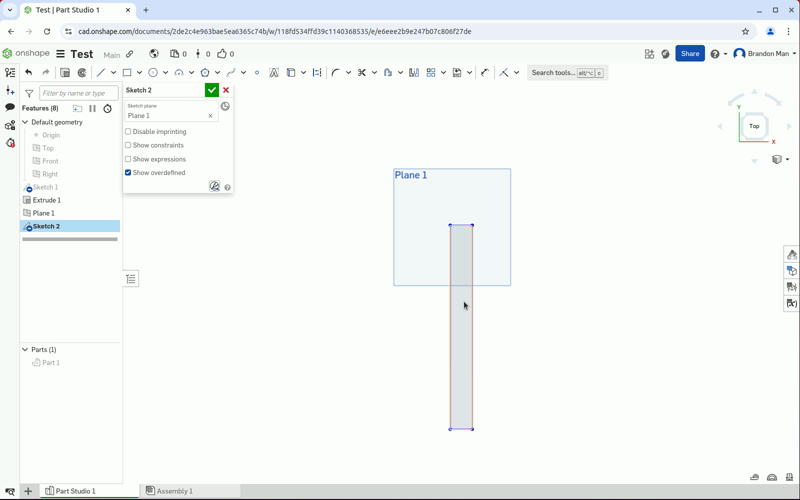
scroll(6)
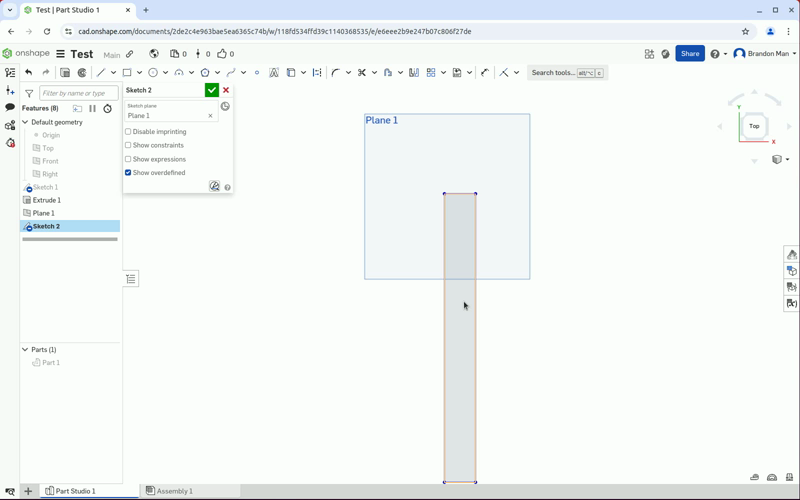
scroll(6)
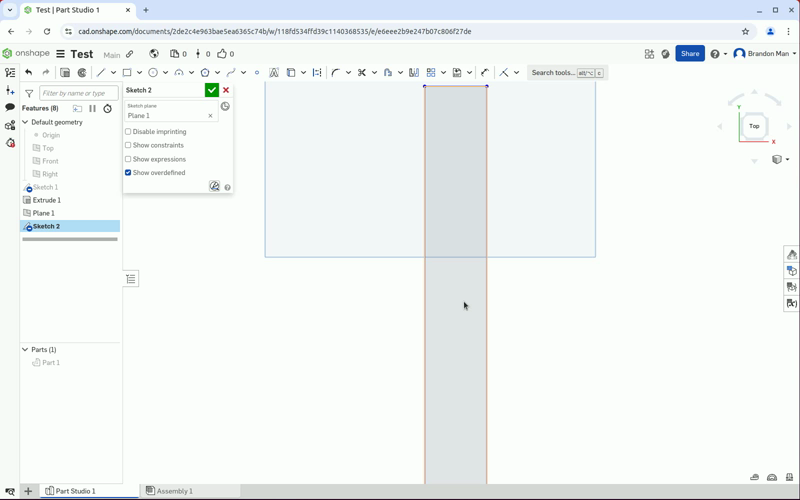
click(464, 301)
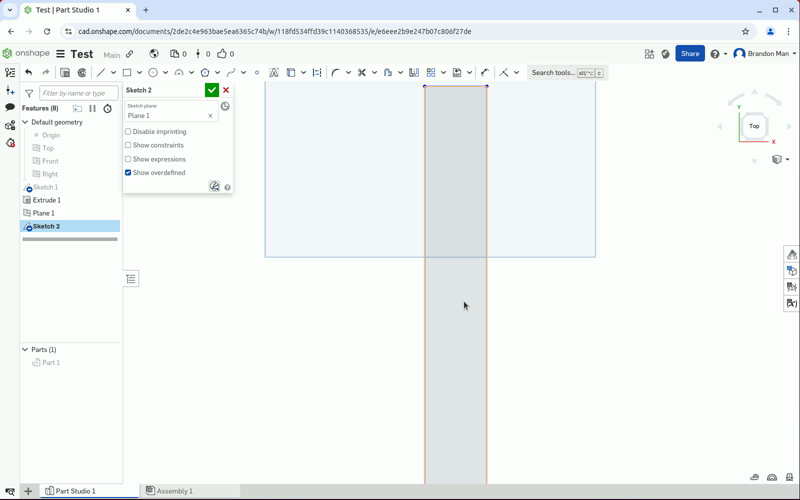
scroll(-6)
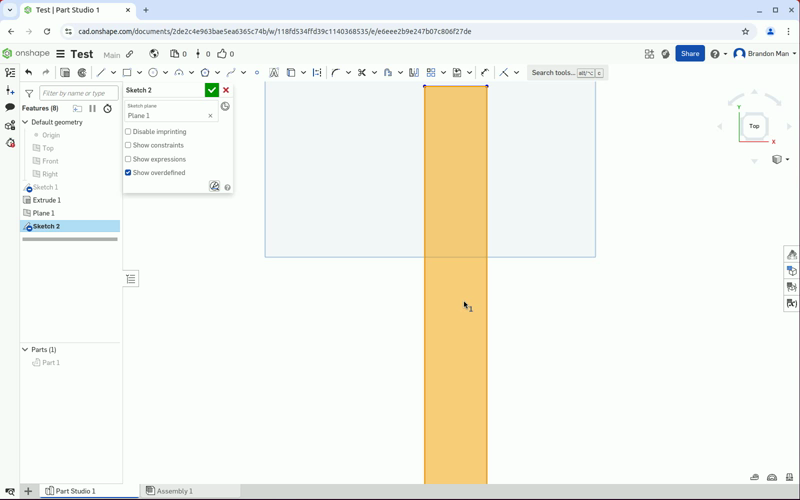
scroll(-6)
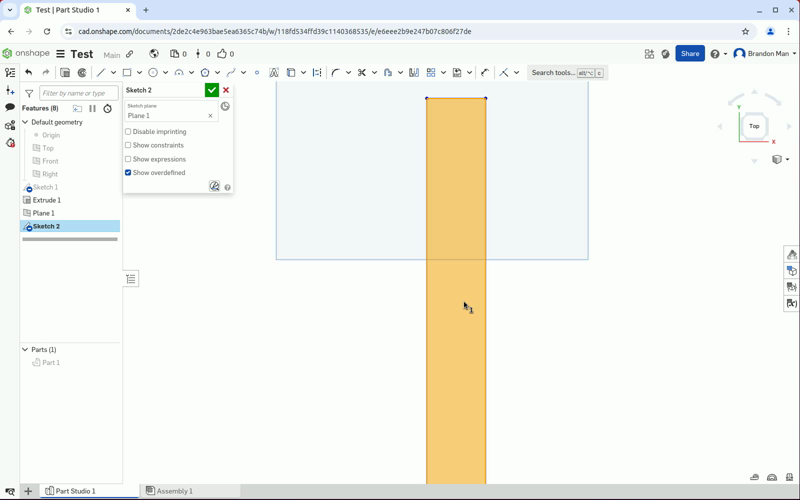
scroll(-6)
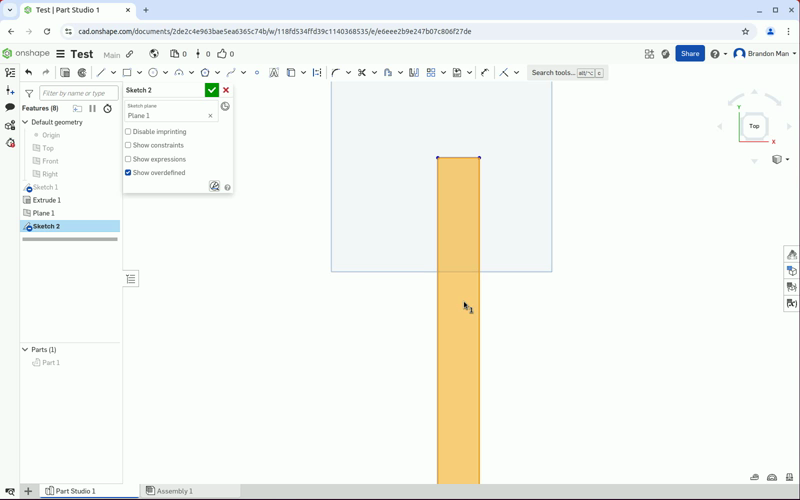
scroll(-6)
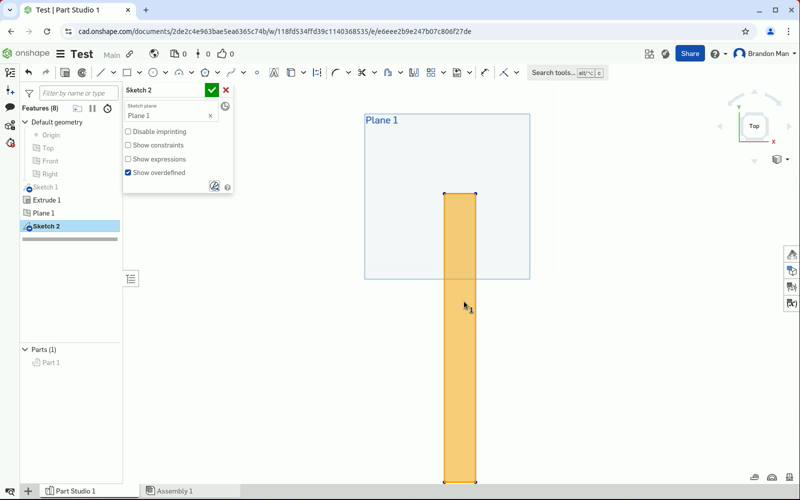
scroll(-6)
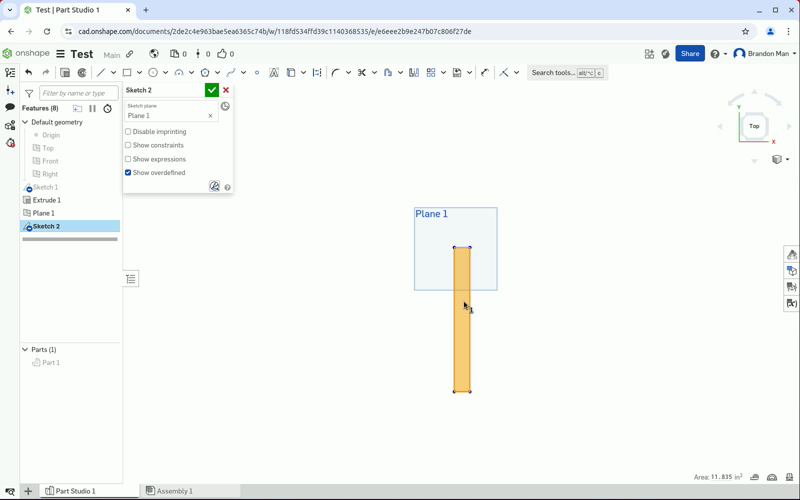
scroll(-6)
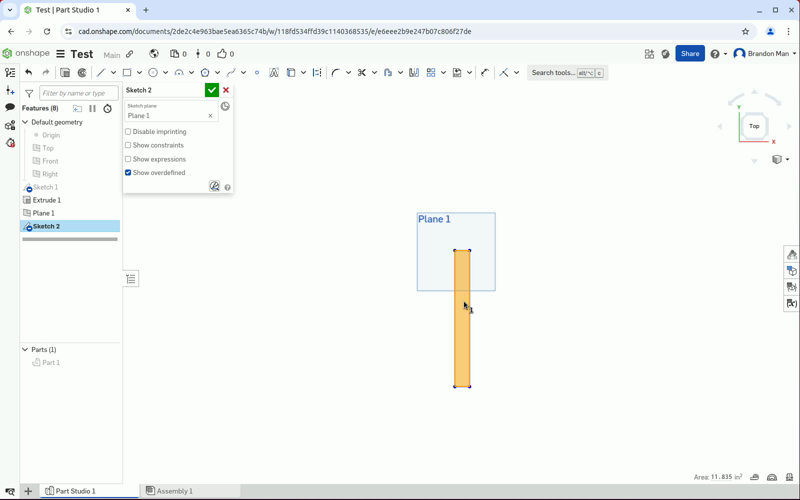
scroll(-6)
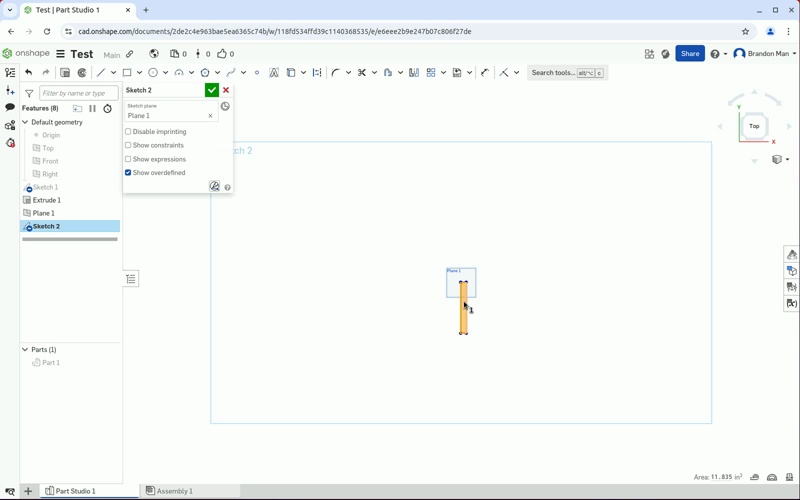
mouse_move(73, 352)
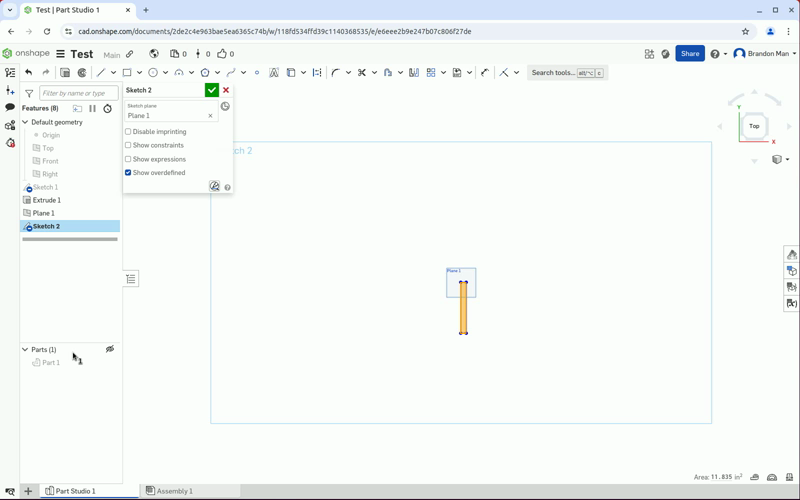
key(shift+y)
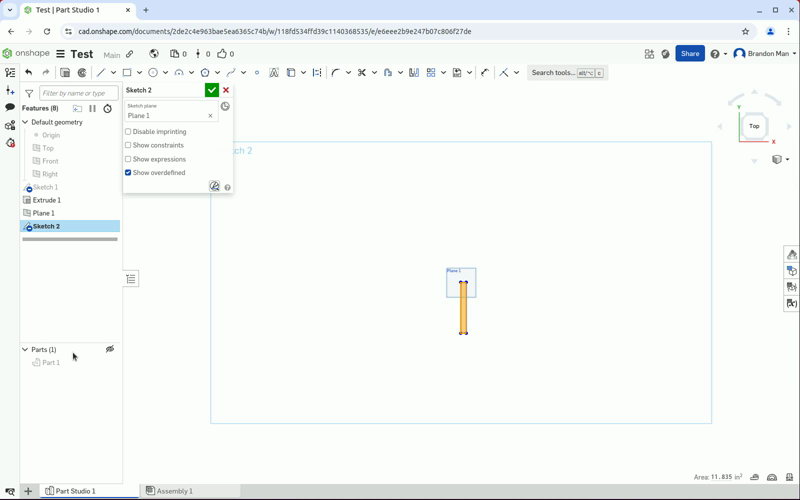
key(shift+e)
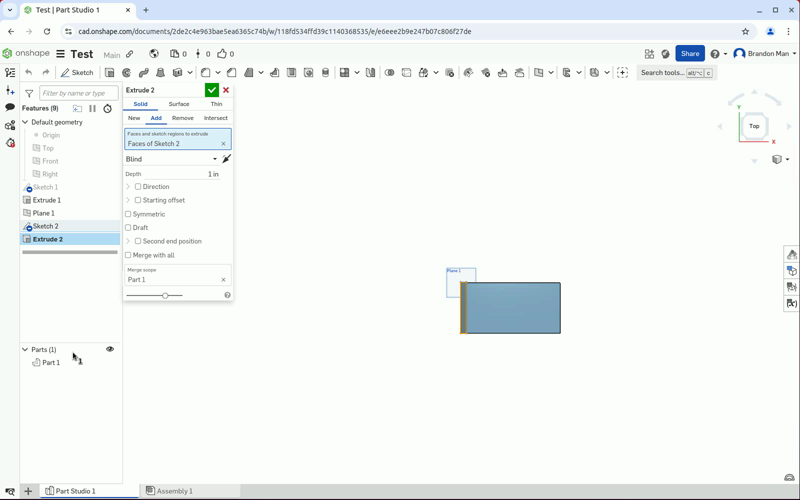
mouse_move(143, 106)
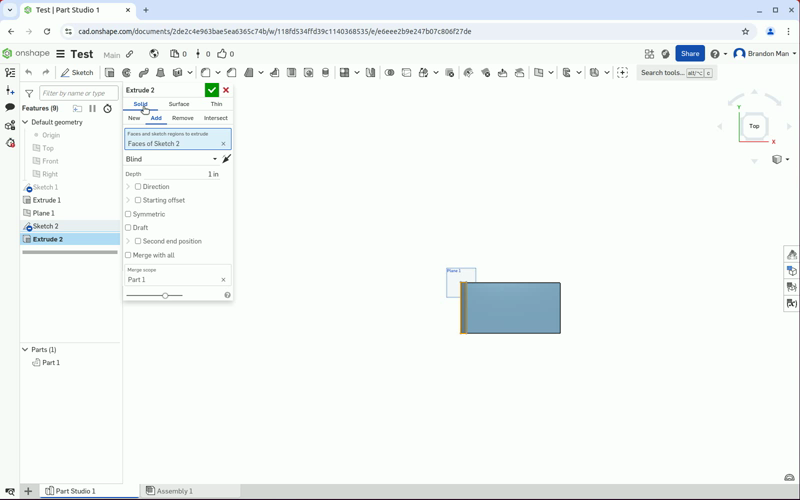
click(143, 106)
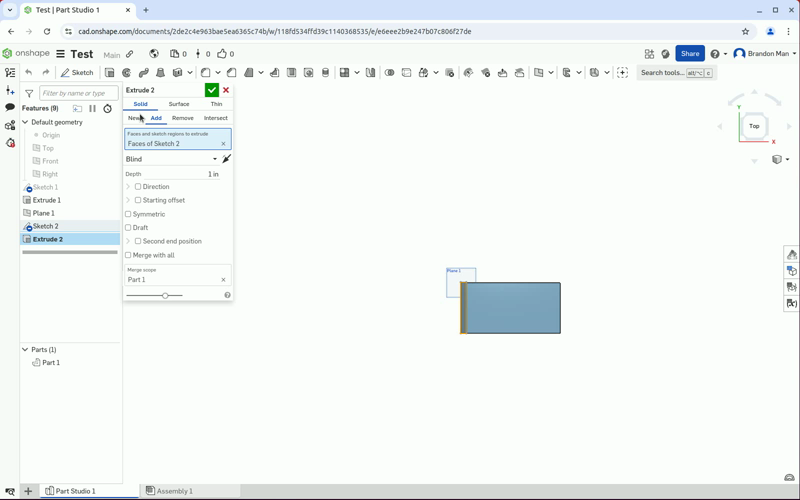
mouse_move(137, 120)
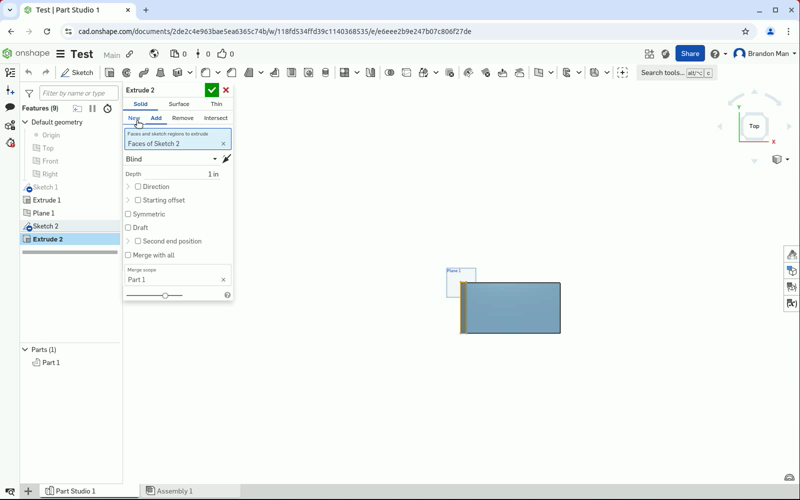
click(137, 120)
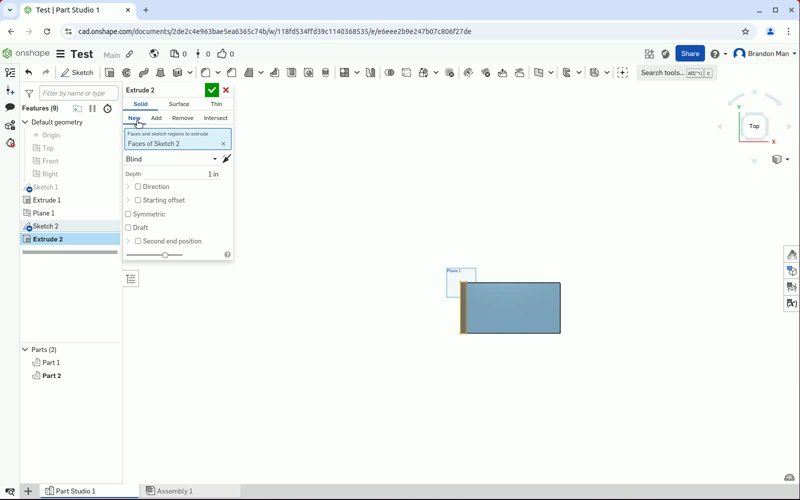
key(tab, 4)
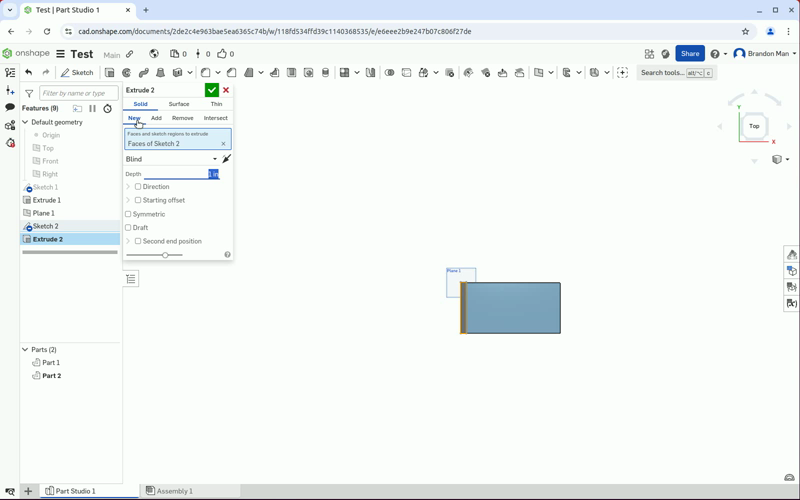
text(20.46)
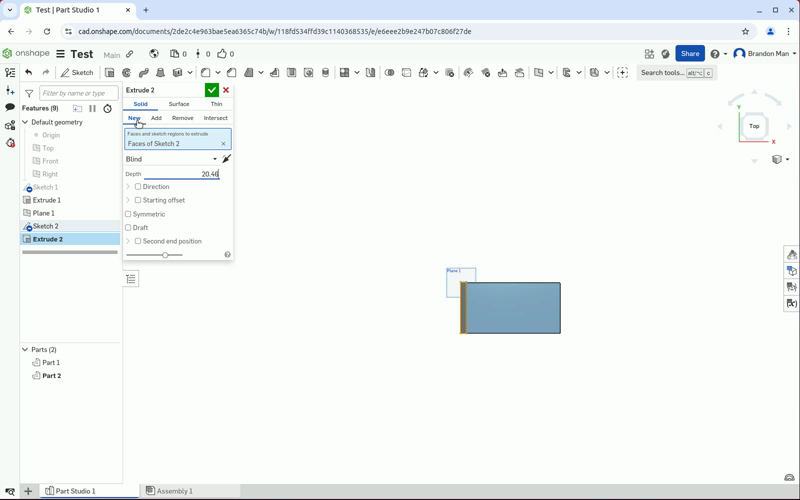
key(enter)
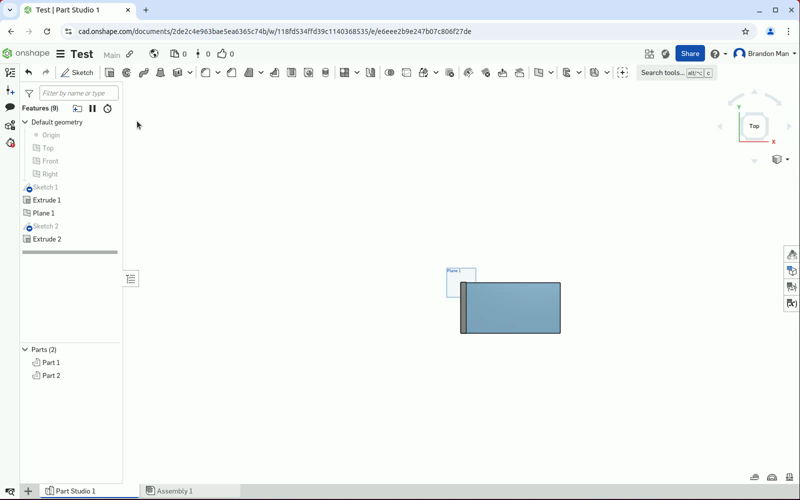
key(shift+h)
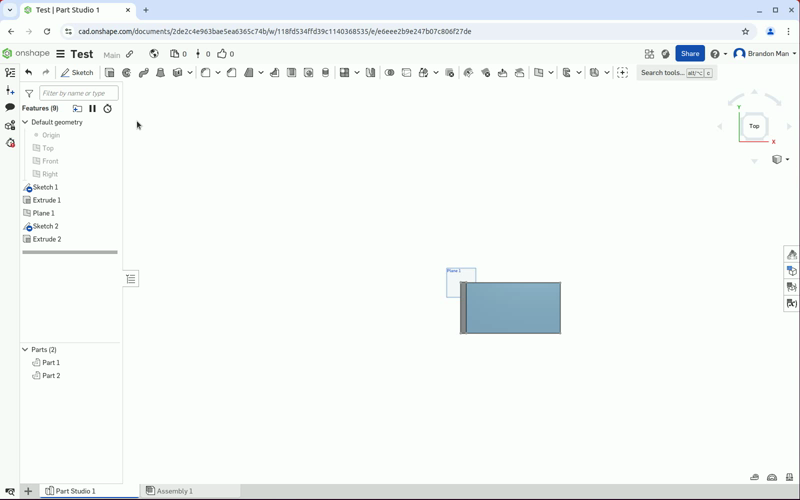
key(shift+h)
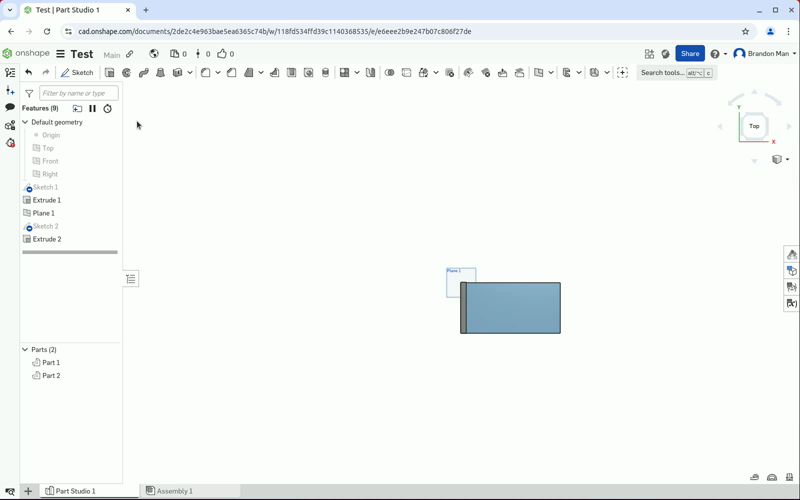
mouse_move(73, 189)
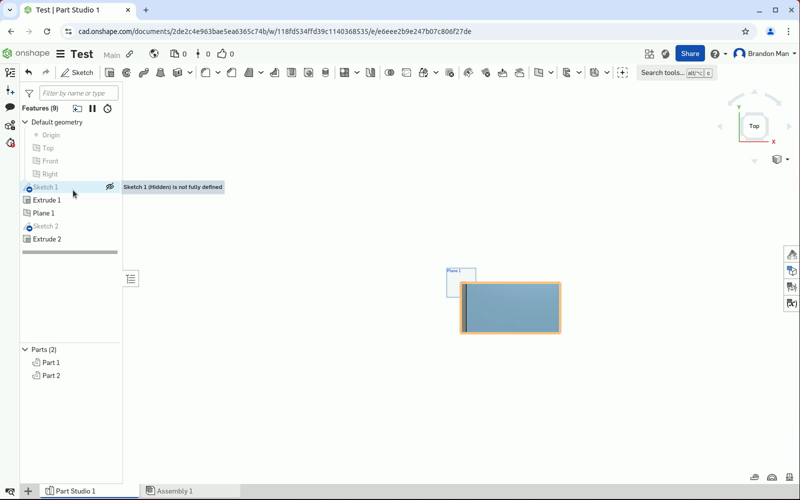
click(73, 189)
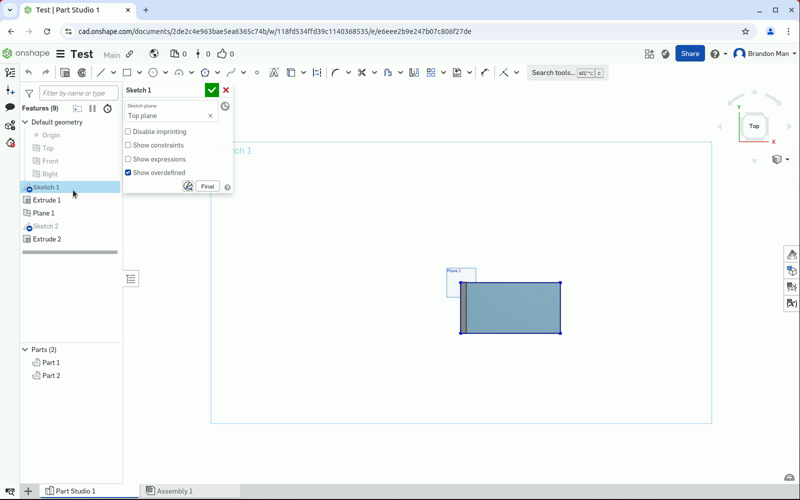
mouse_move(229, 92)
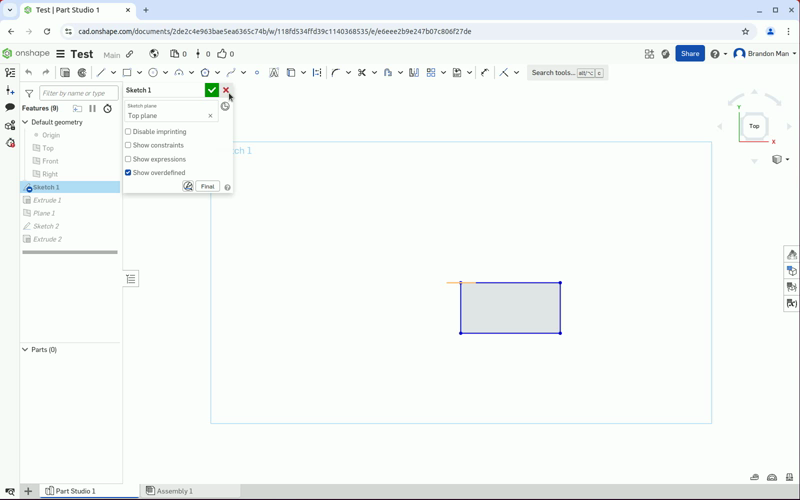
click(229, 92)
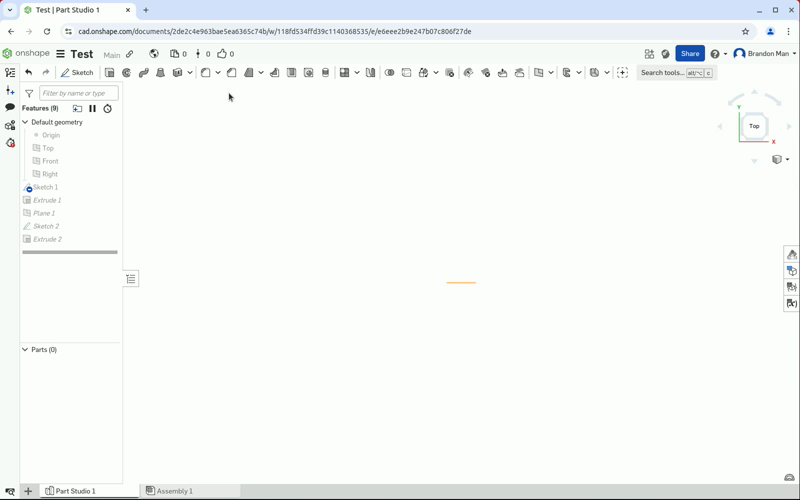
mouse_move(73, 352)
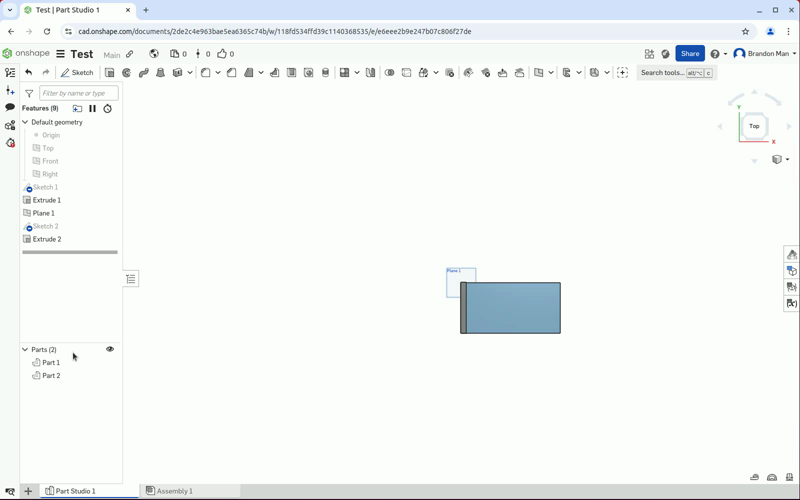
key(y)
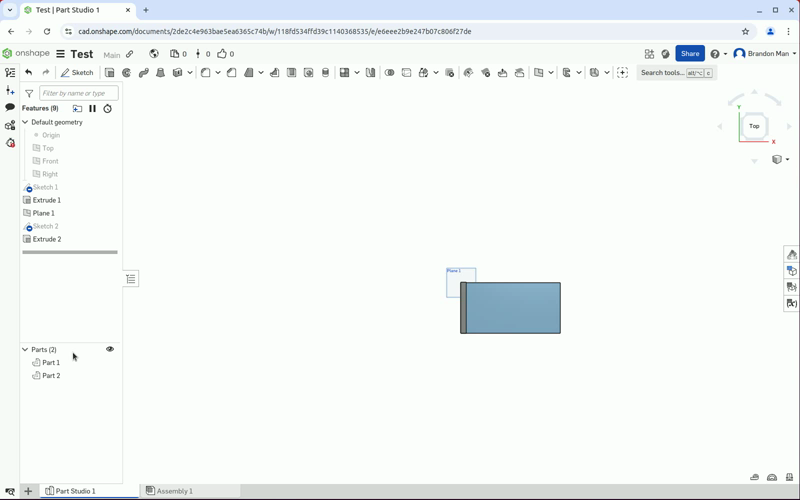
key(shift+p)
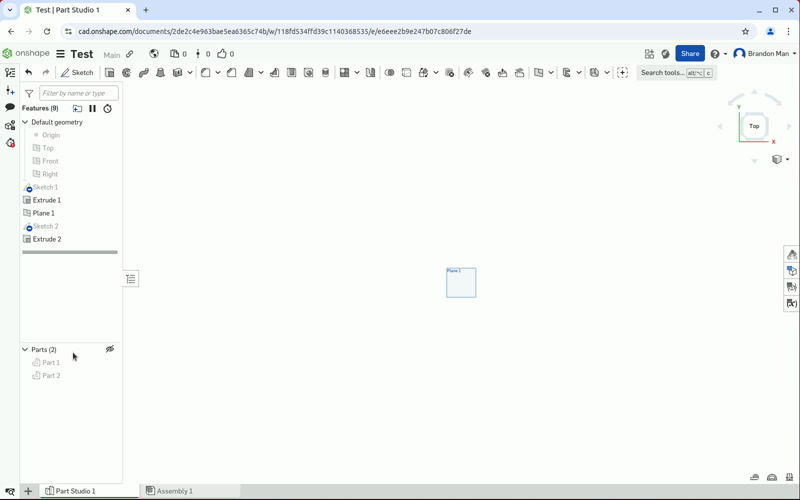
key(space)
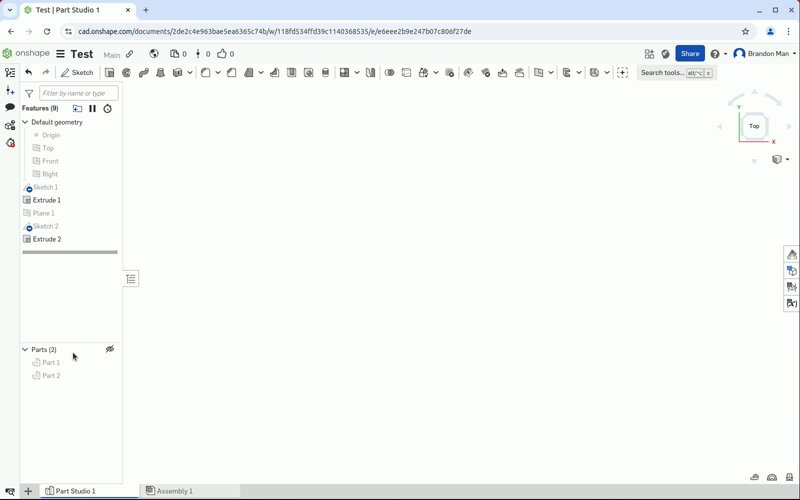
key_down(shift)
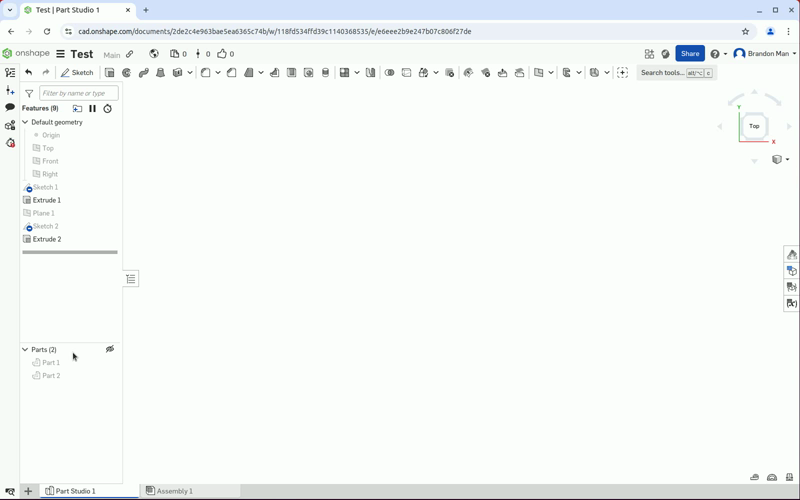
key(up)
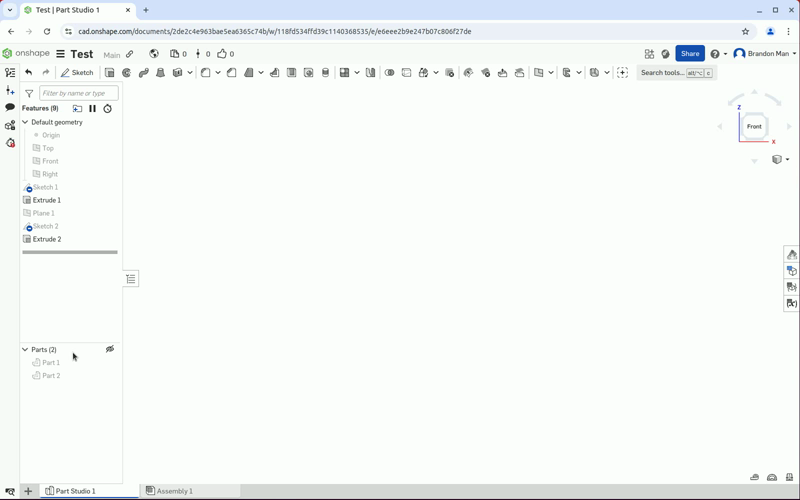
key_up(shift)
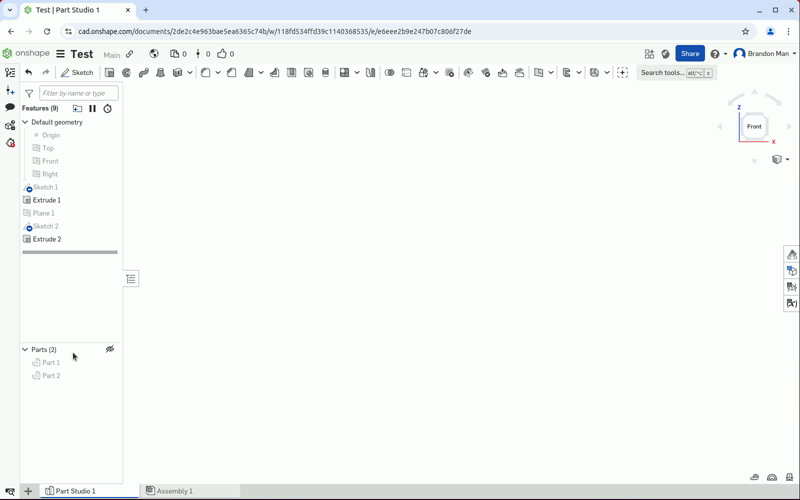
mouse_move(73, 352)
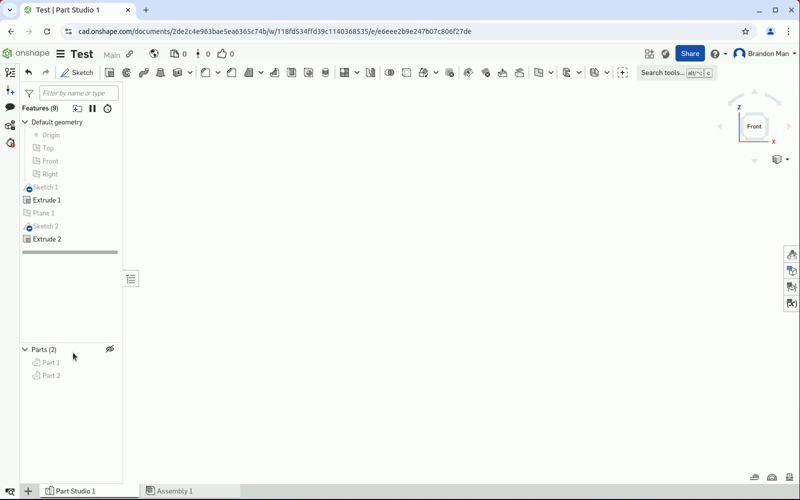
key(shift+y)
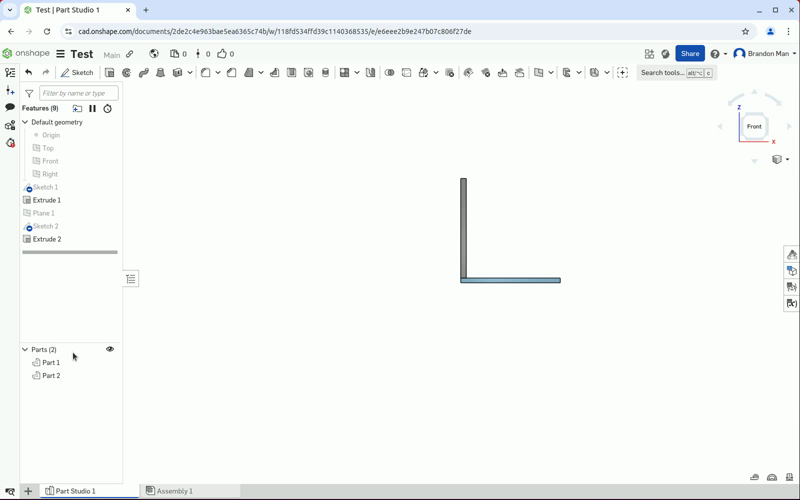
mouse_move(541, 75)
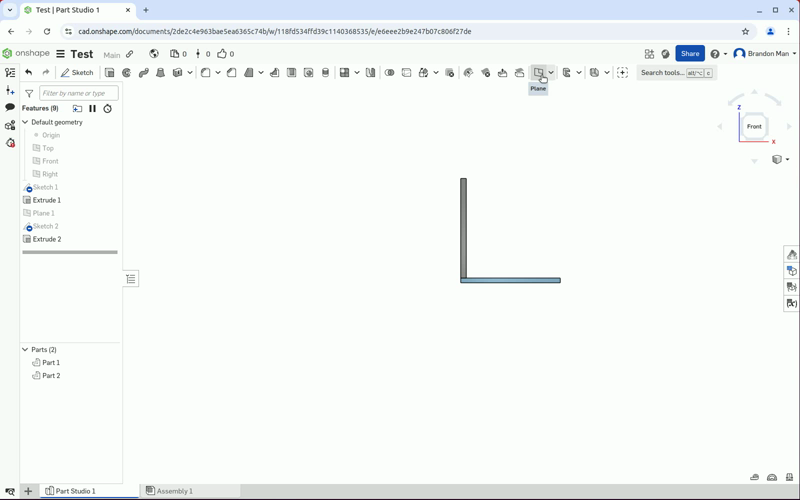
click(541, 75)
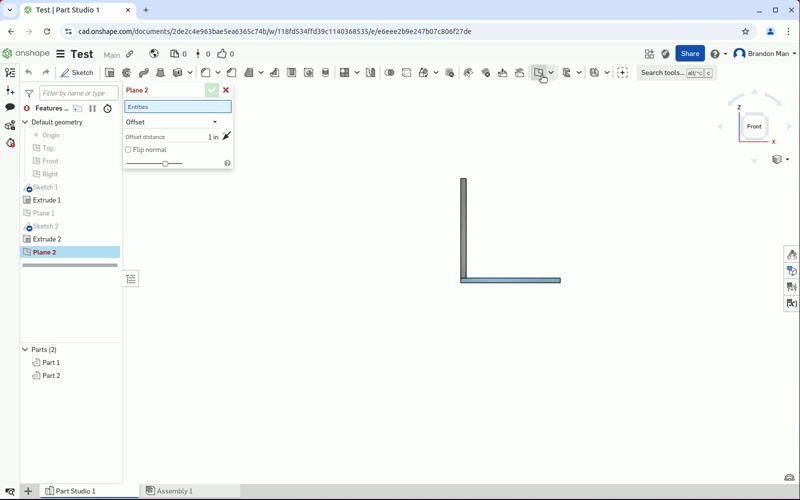
mouse_move(73, 163)
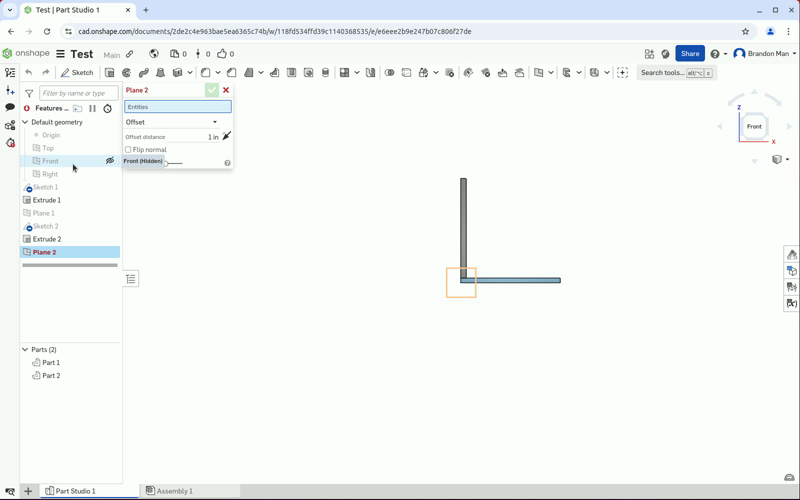
click(73, 163)
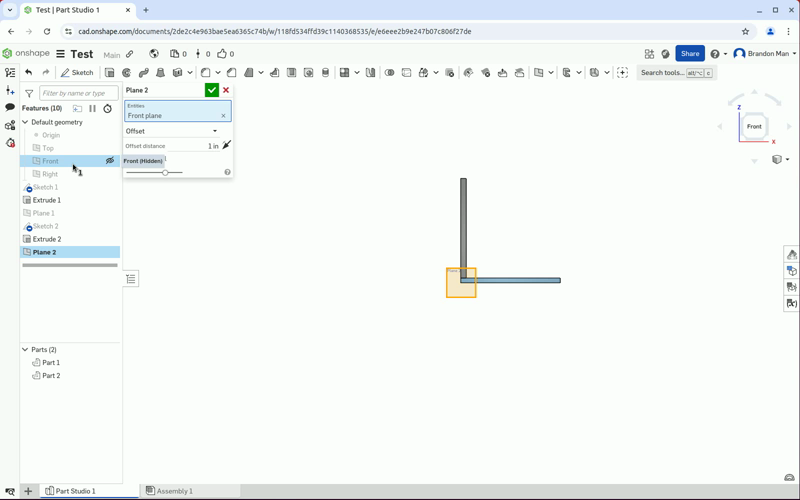
key(tab, 2)
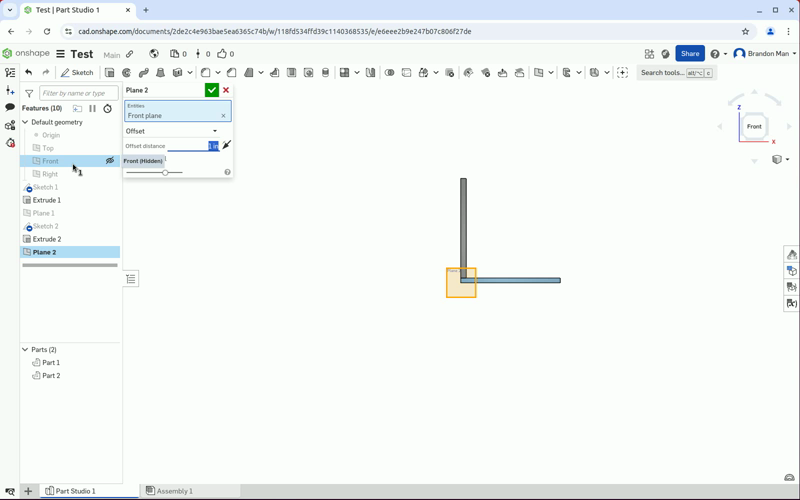
text(10.352)
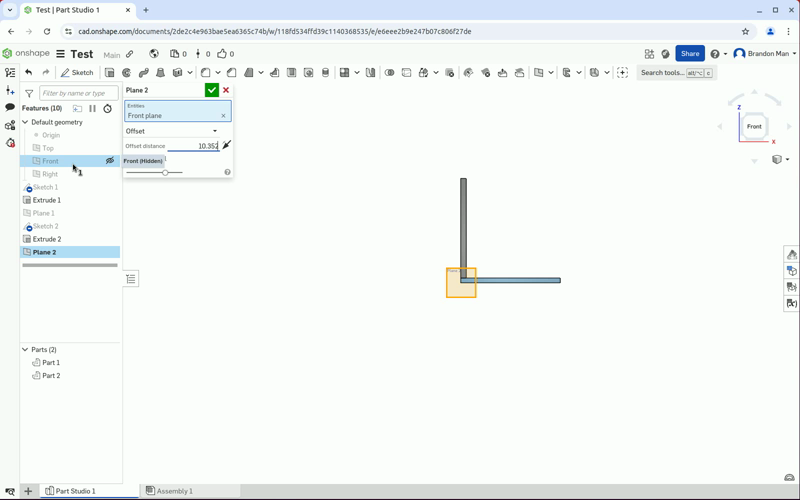
key(enter, 2)
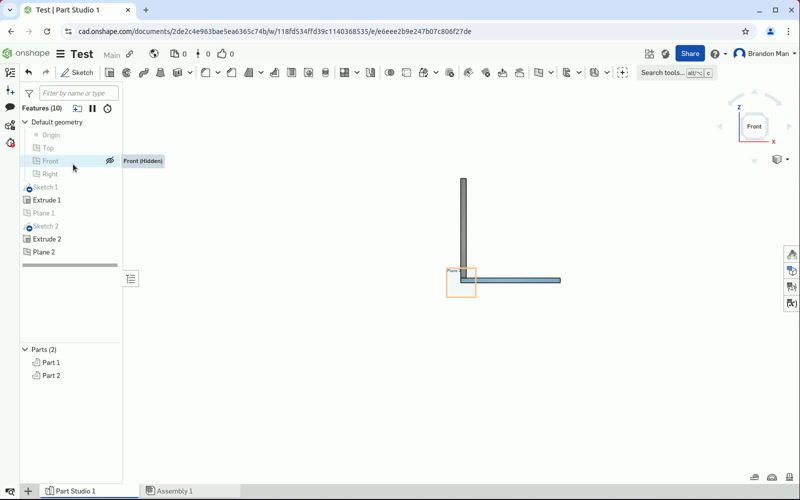
key(shift+s)
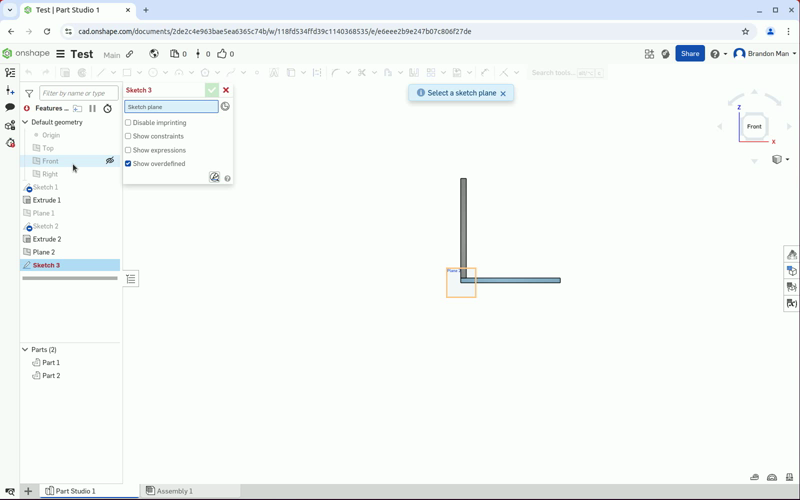
mouse_move(73, 254)
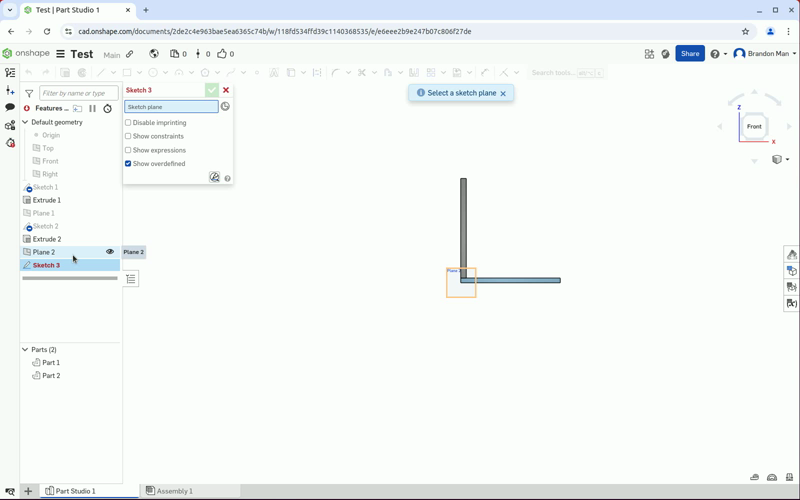
click(73, 254)
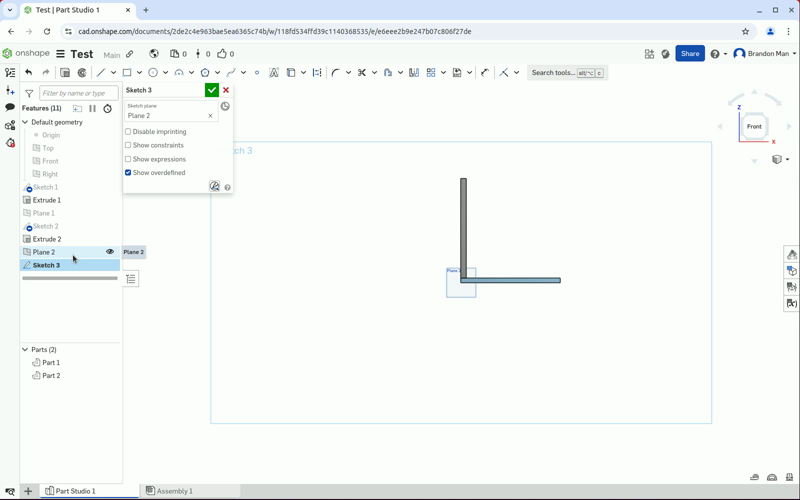
mouse_move(73, 352)
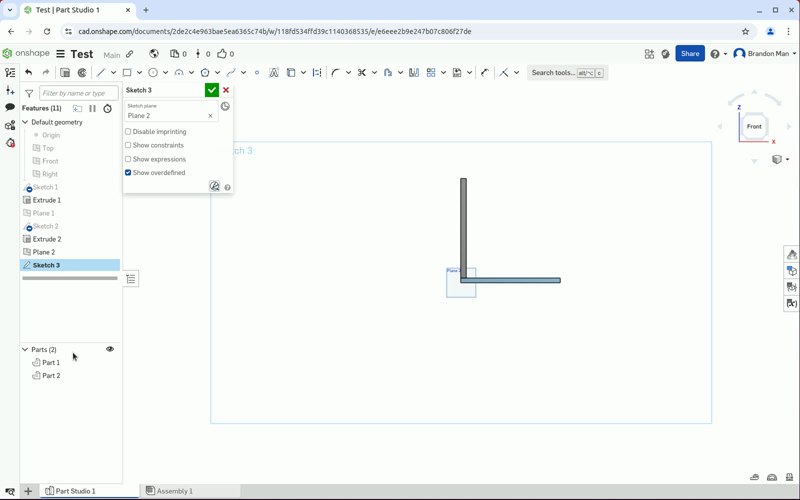
key(y)
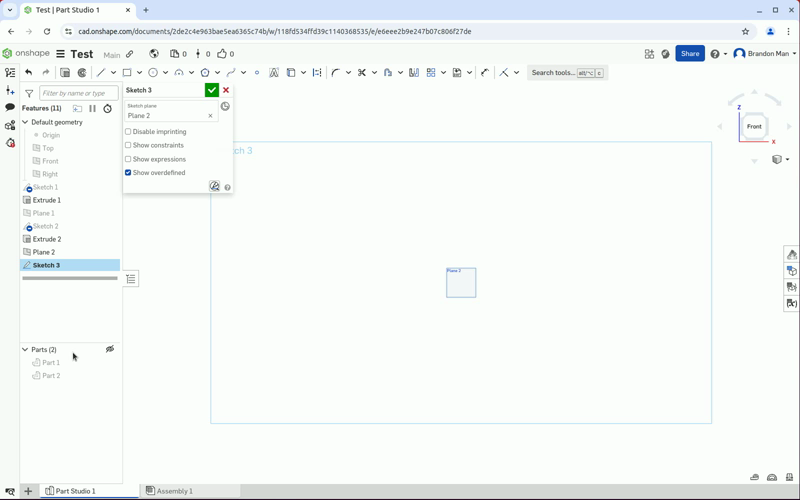
key(l)
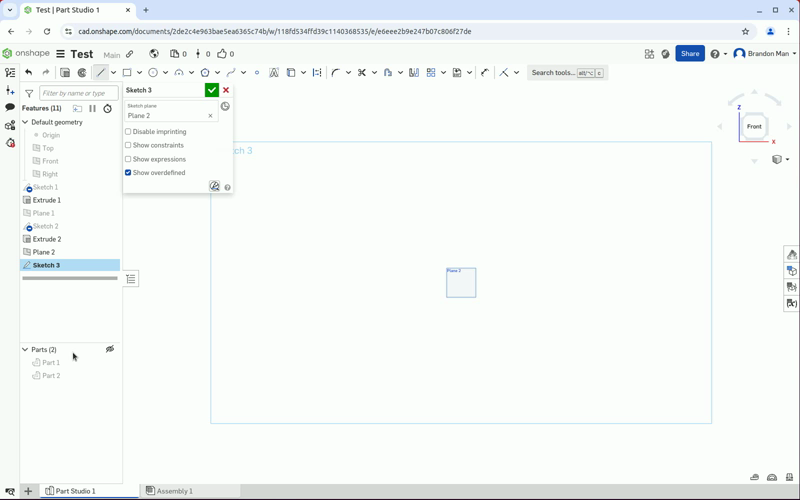
key_down(shift)
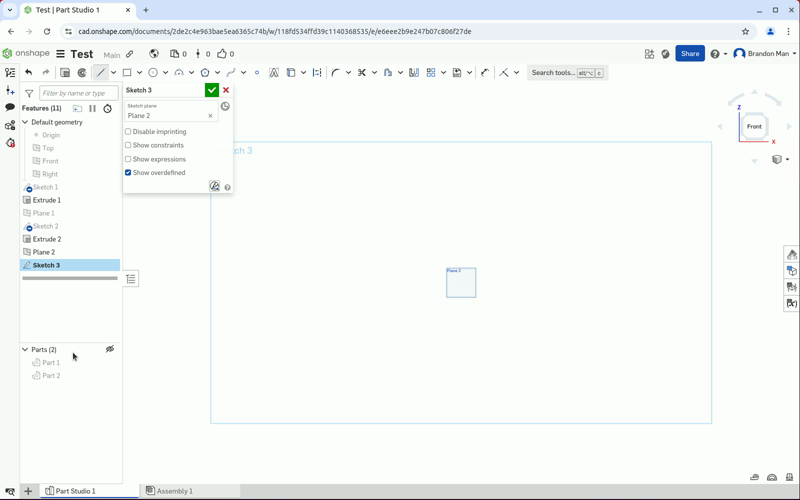
mouse_move(511, 282)
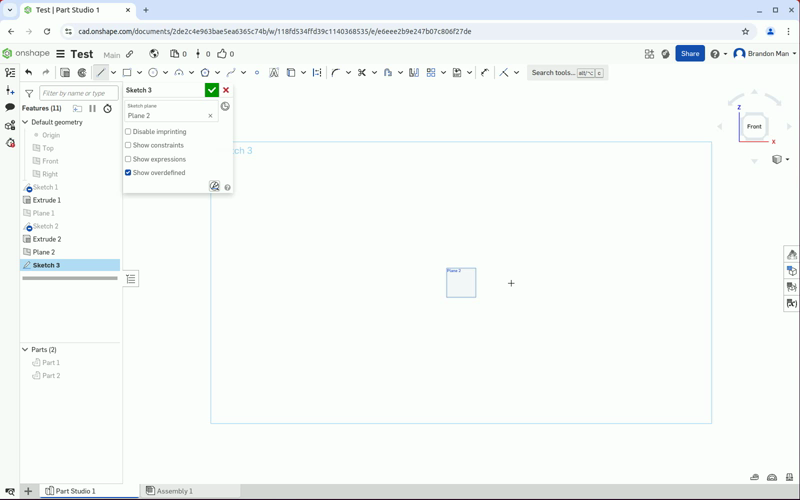
click(511, 282)
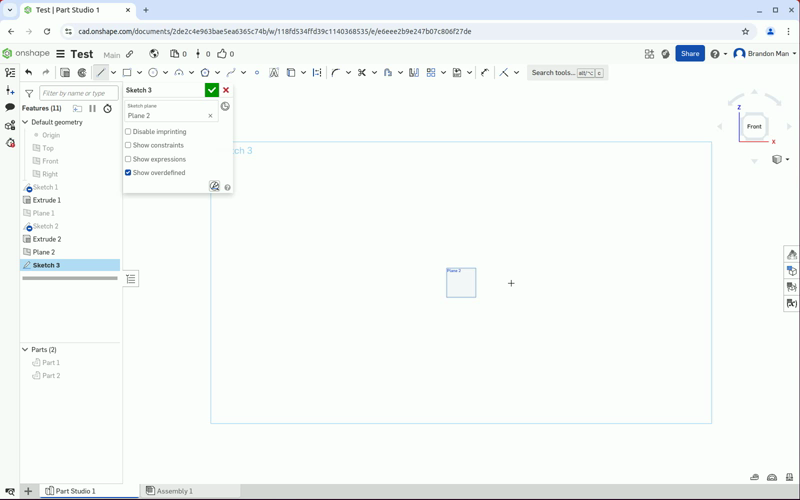
key_up(shift)
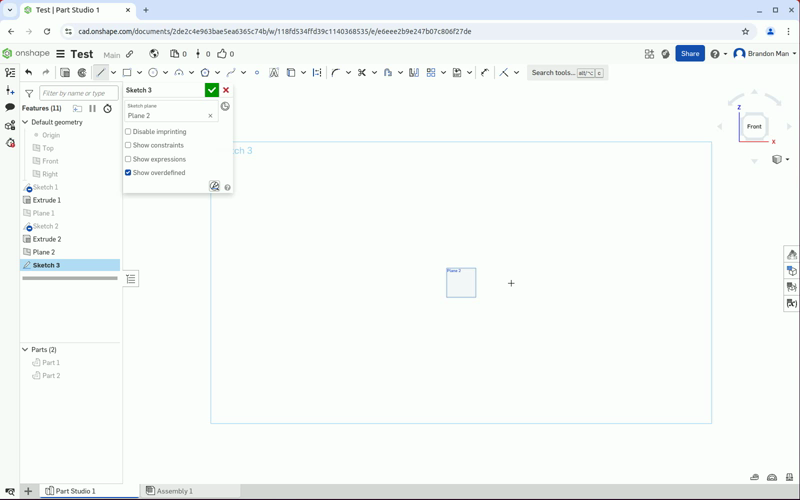
key_down(shift)
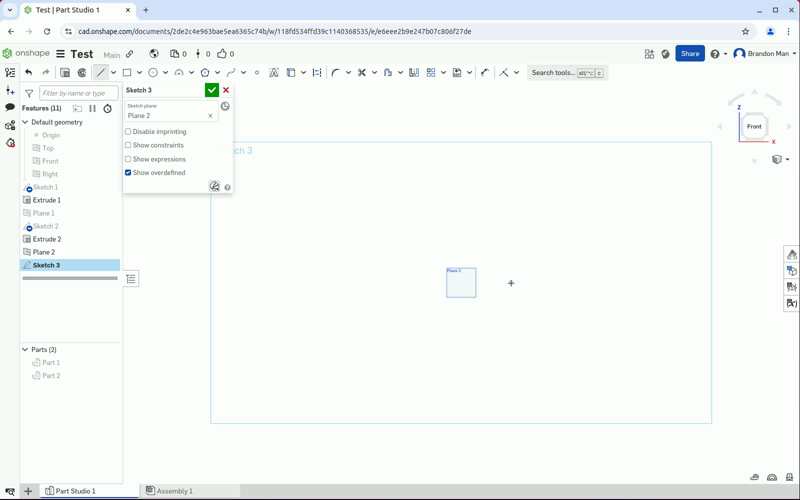
mouse_move(541, 282)
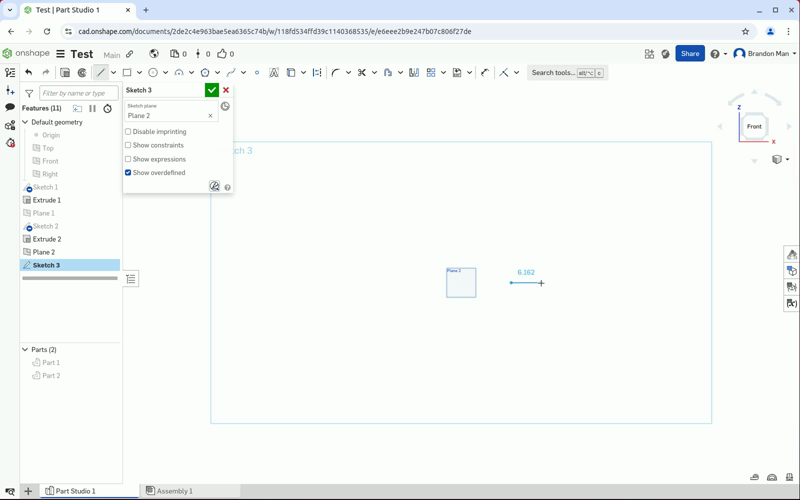
mouse_move(562, 282)
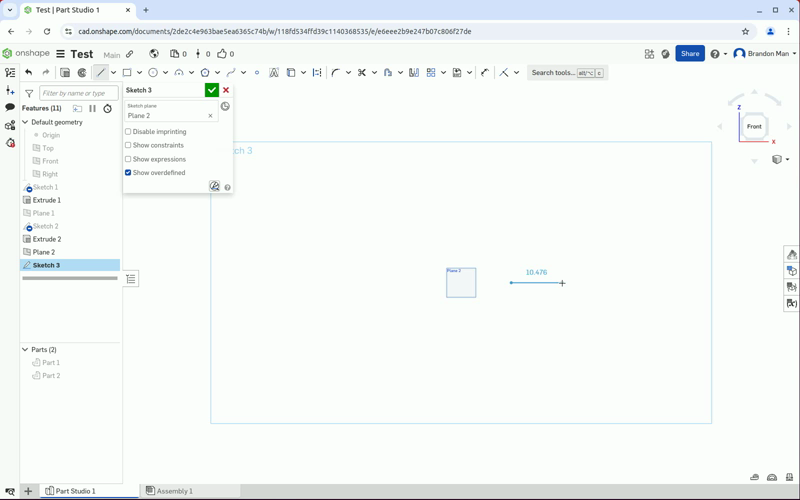
click(562, 282)
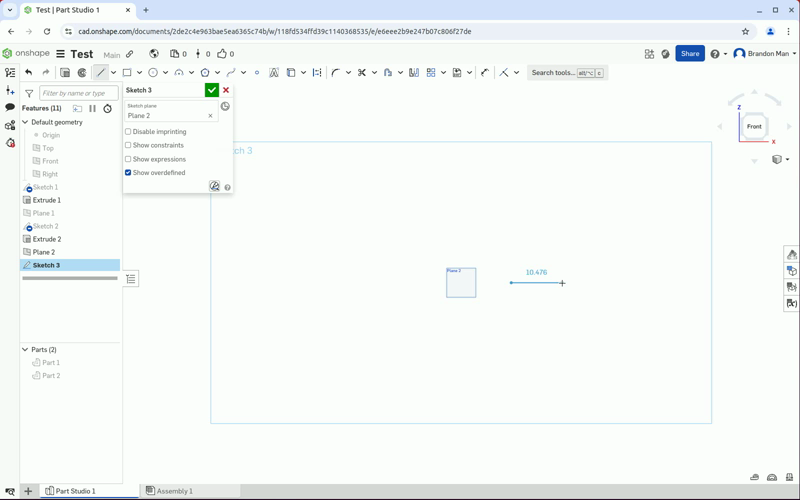
key_up(shift)
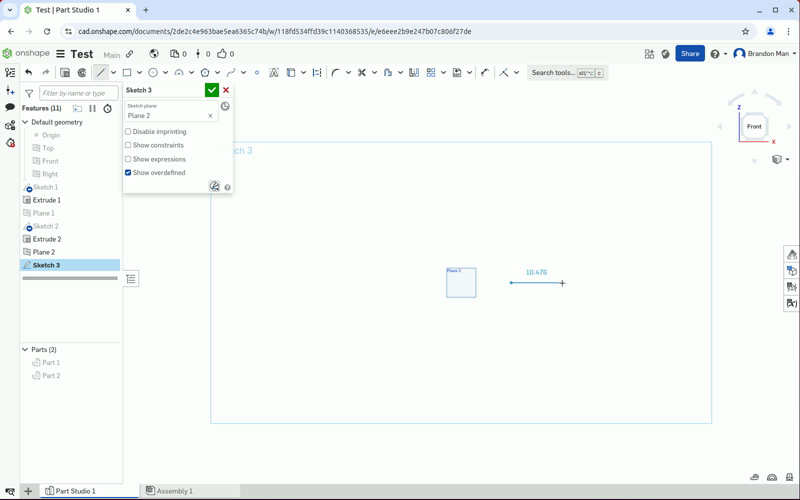
key_down(shift)
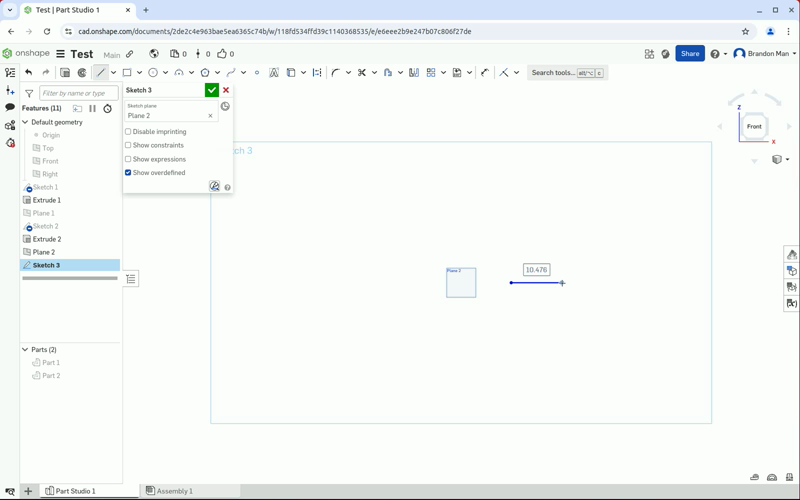
mouse_move(589, 282)
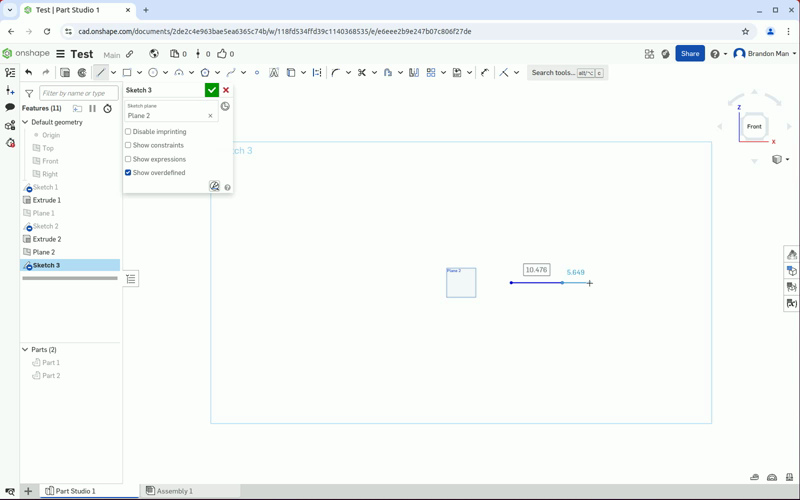
mouse_move(562, 277)
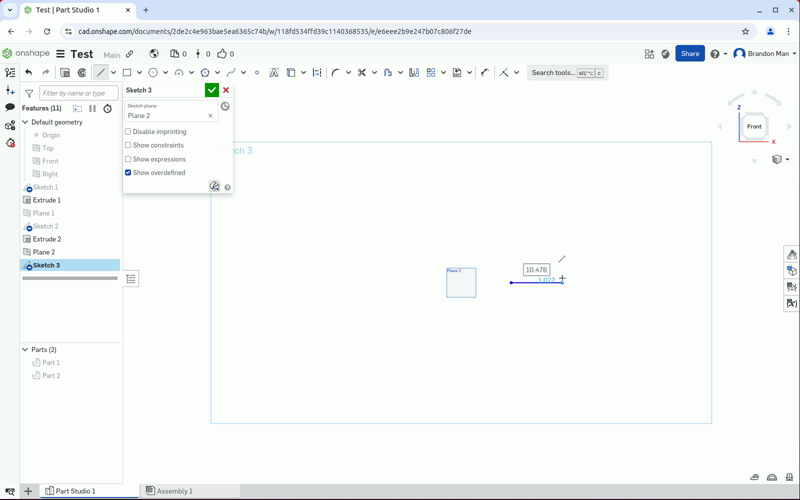
scroll(6)
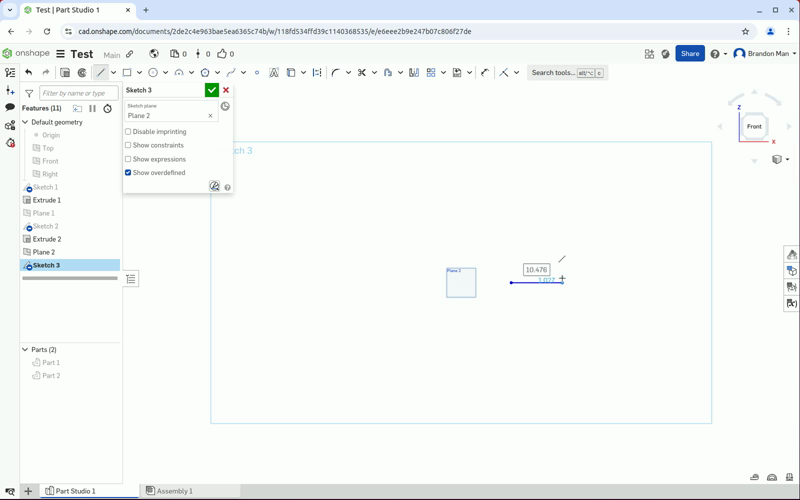
scroll(6)
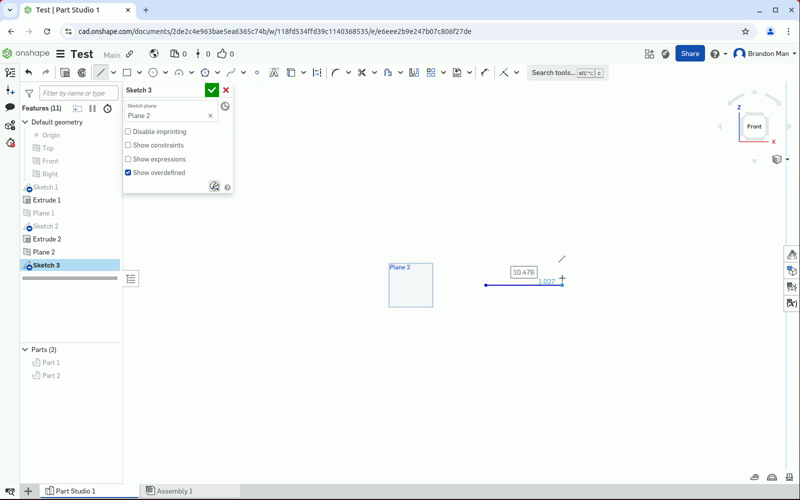
scroll(6)
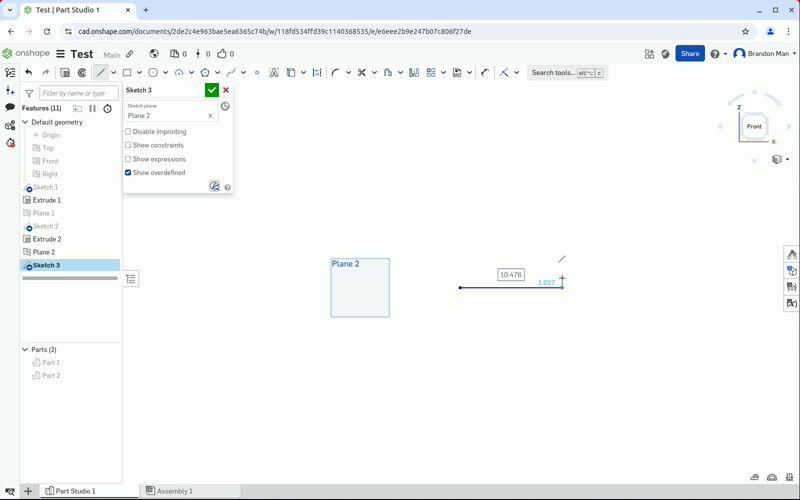
scroll(6)
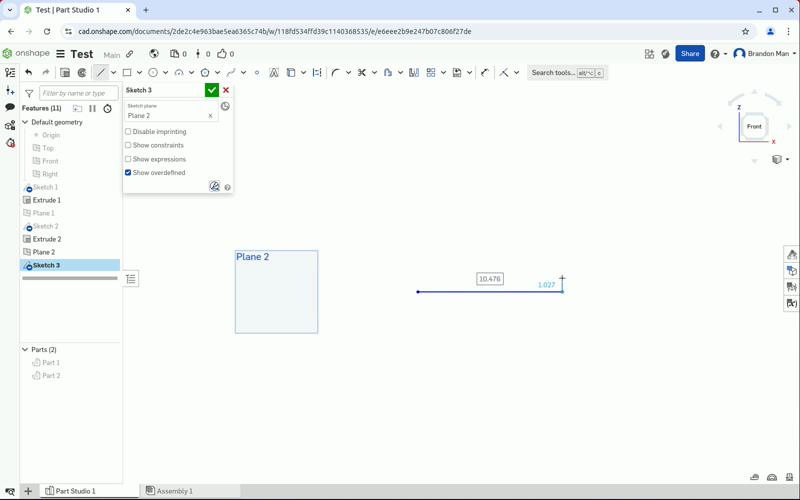
scroll(6)
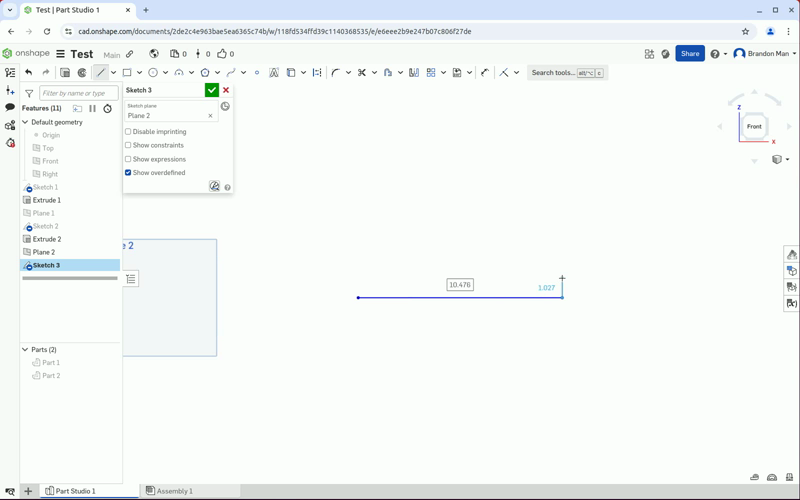
scroll(6)
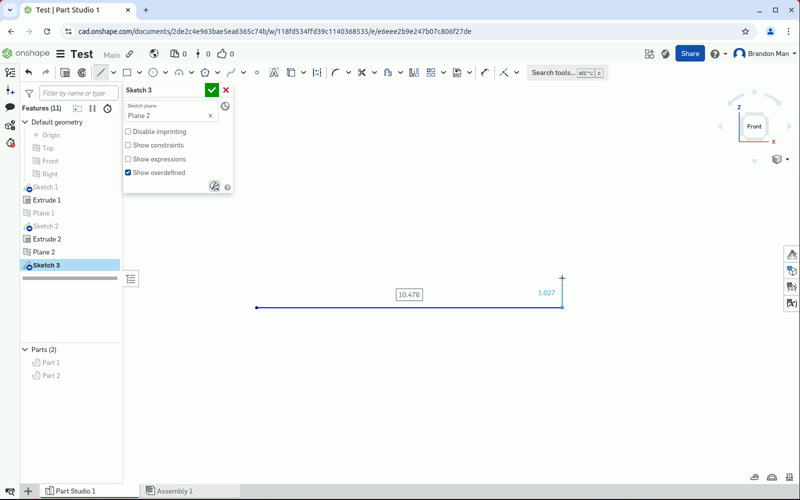
scroll(6)
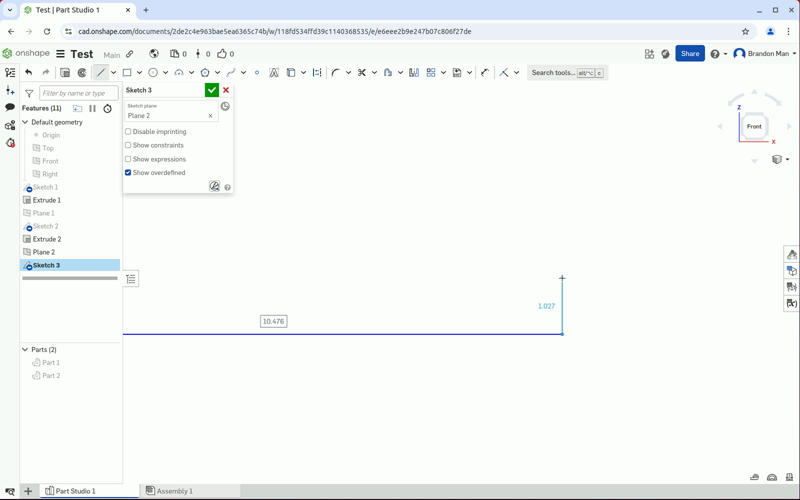
click(562, 277)
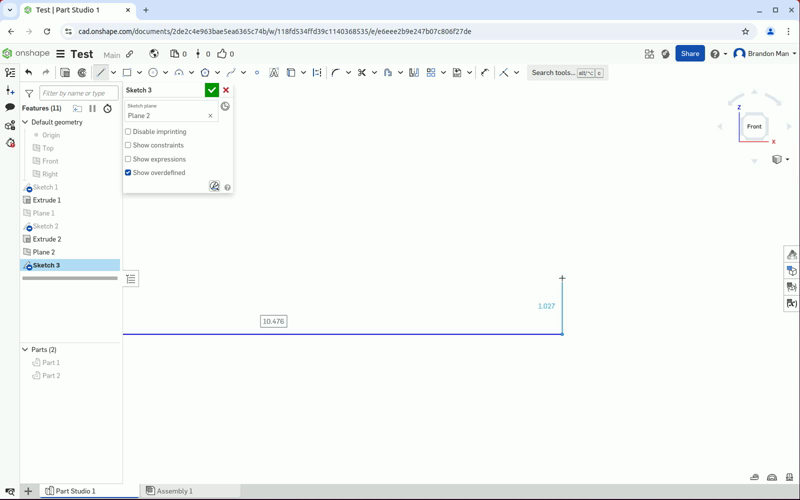
scroll(-6)
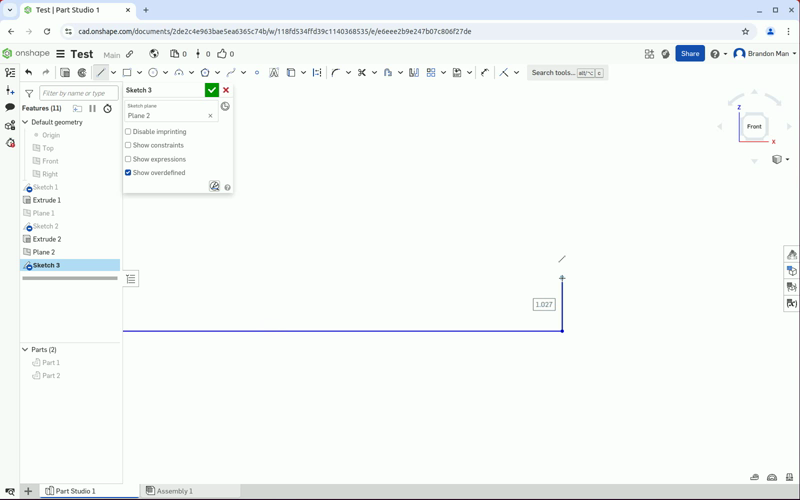
scroll(-6)
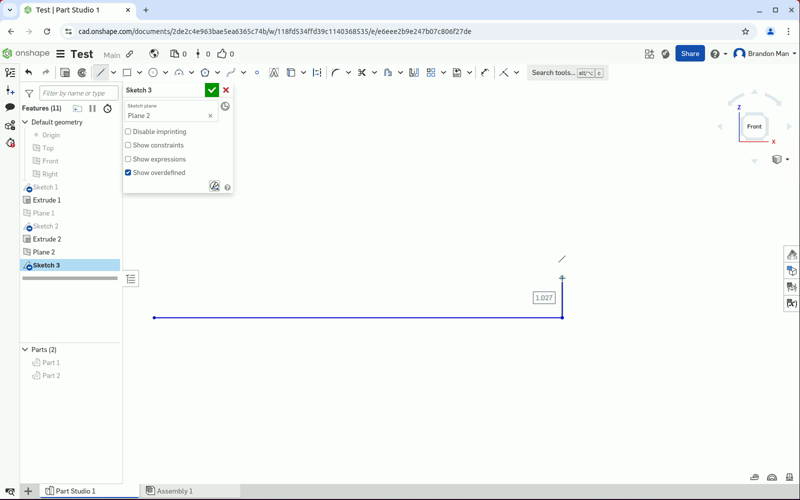
scroll(-6)
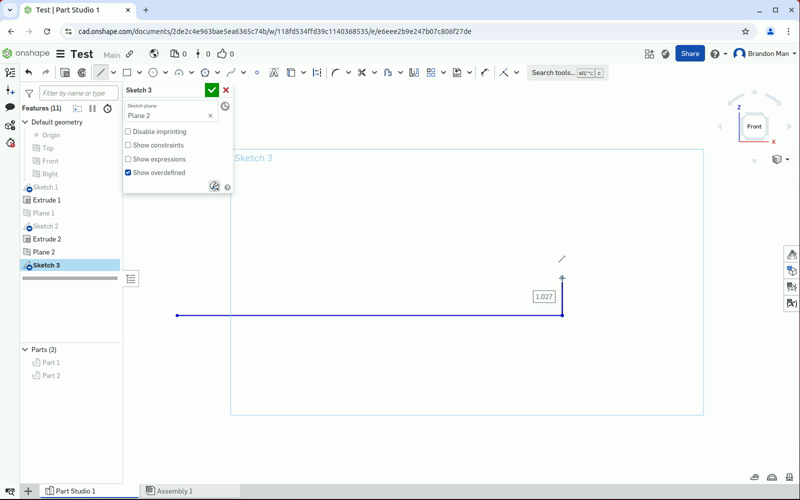
scroll(-6)
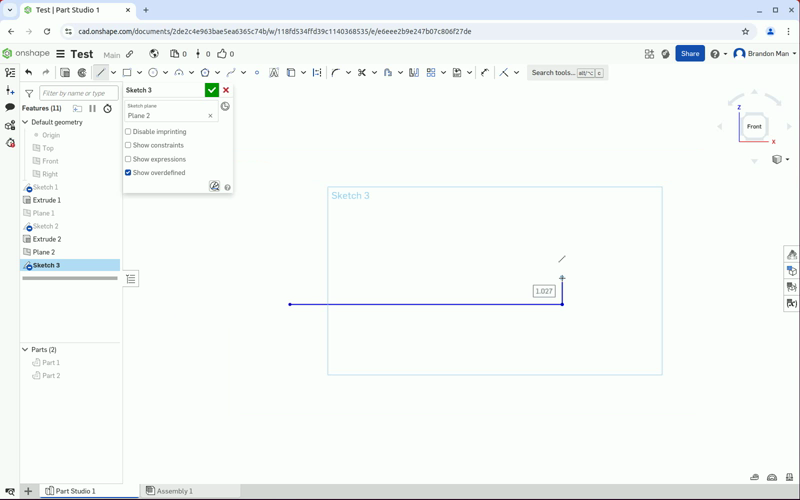
scroll(-6)
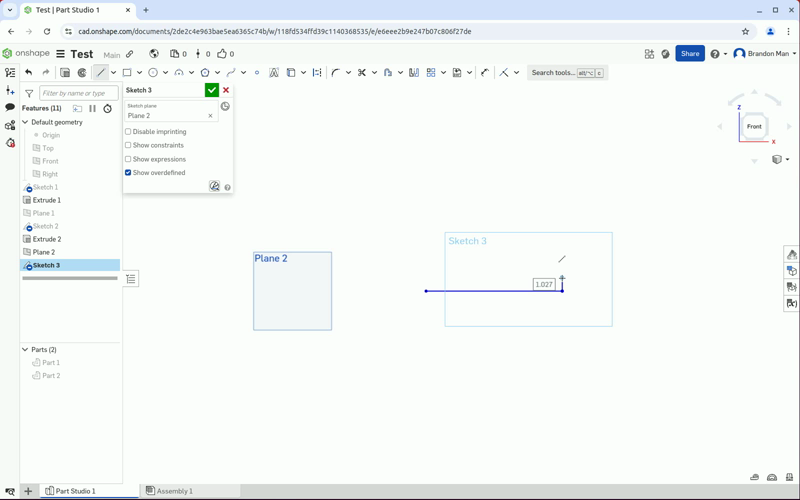
scroll(-6)
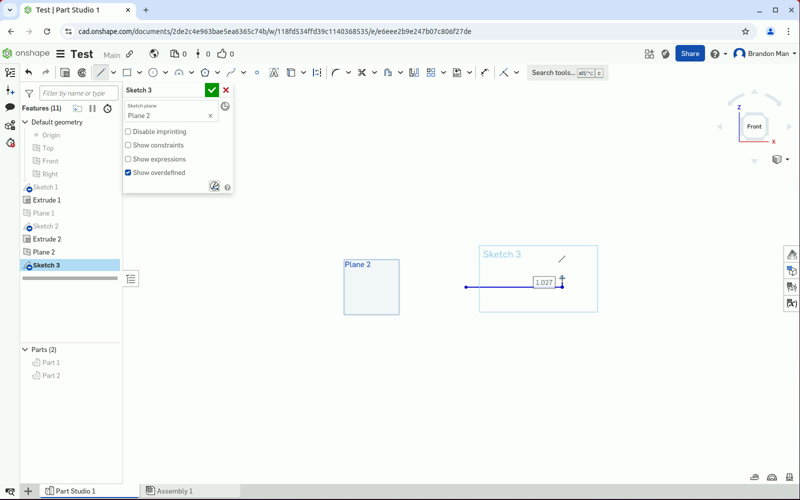
scroll(-6)
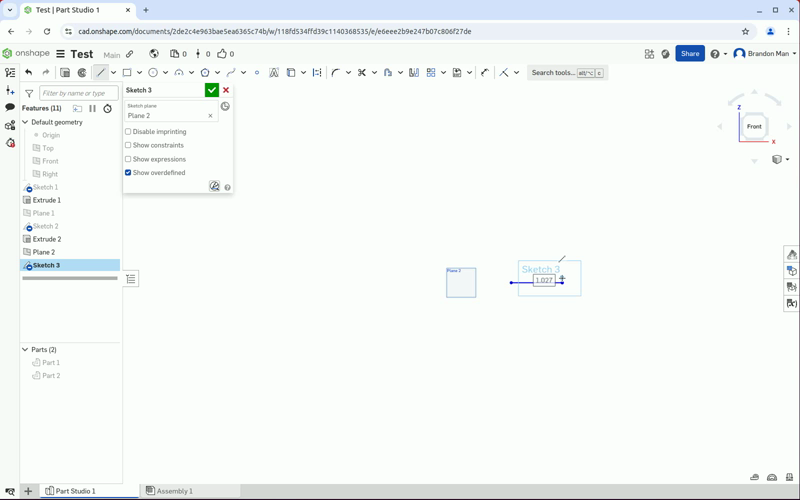
key_up(shift)
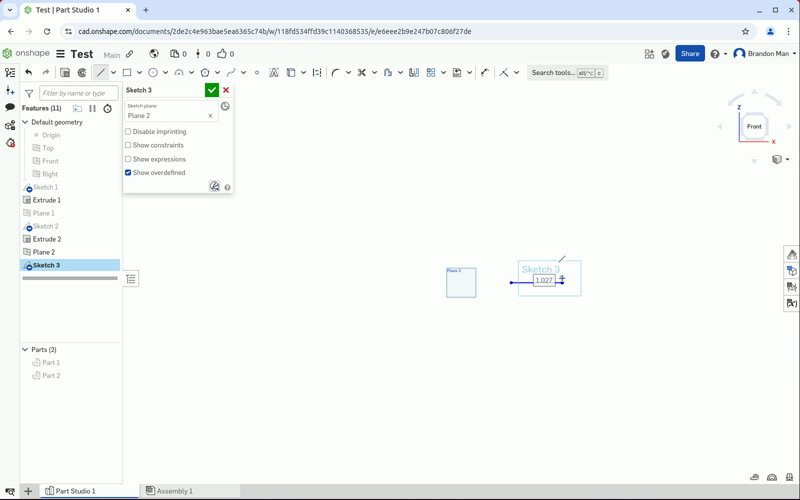
key_down(shift)
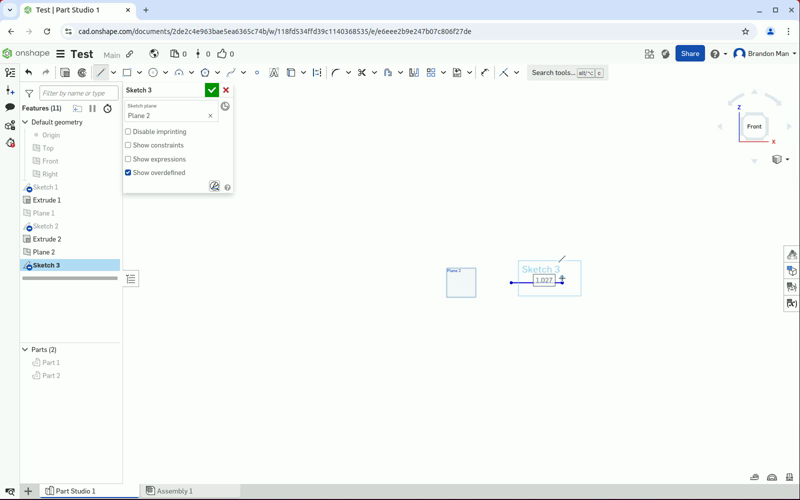
mouse_move(589, 277)
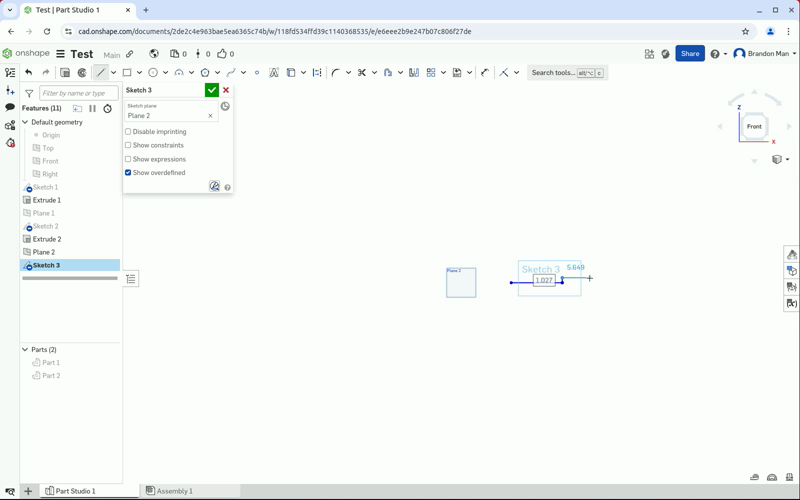
mouse_move(511, 277)
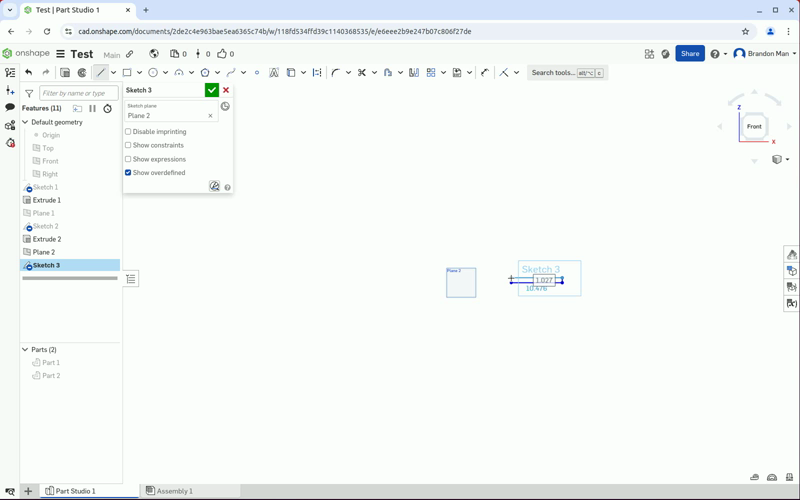
click(511, 277)
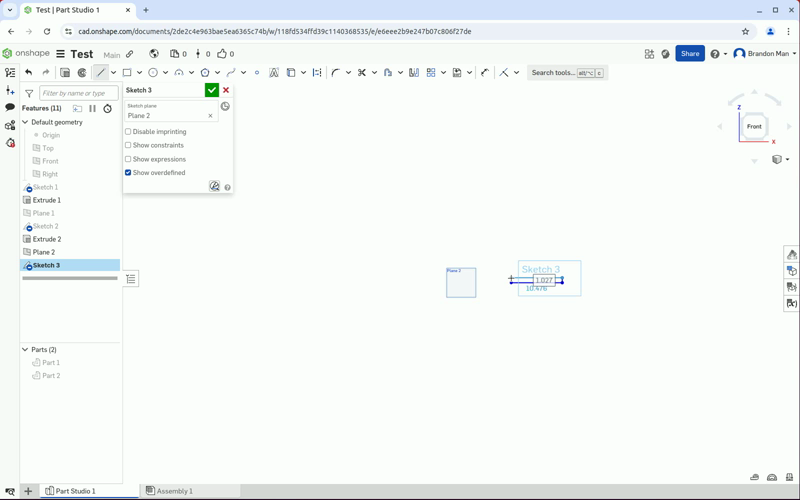
key_up(shift)
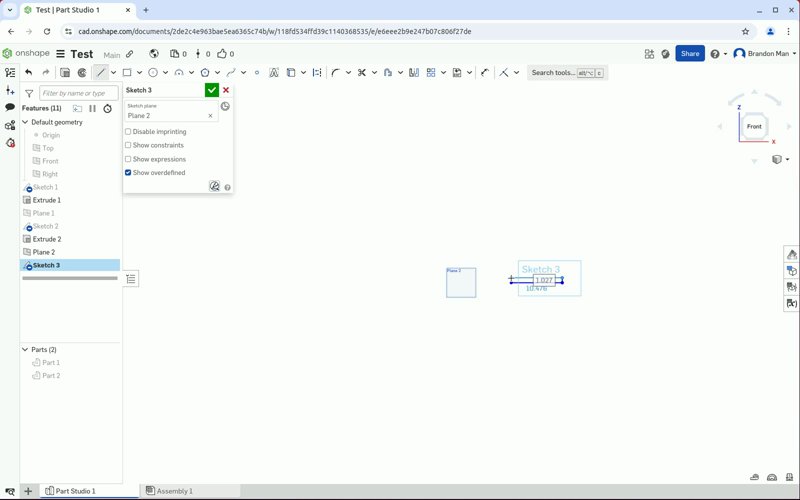
mouse_move(541, 277)
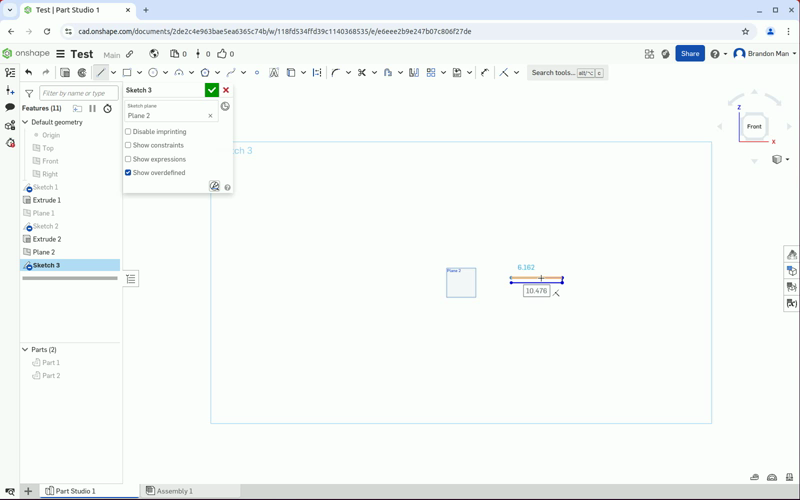
key_down(shift)
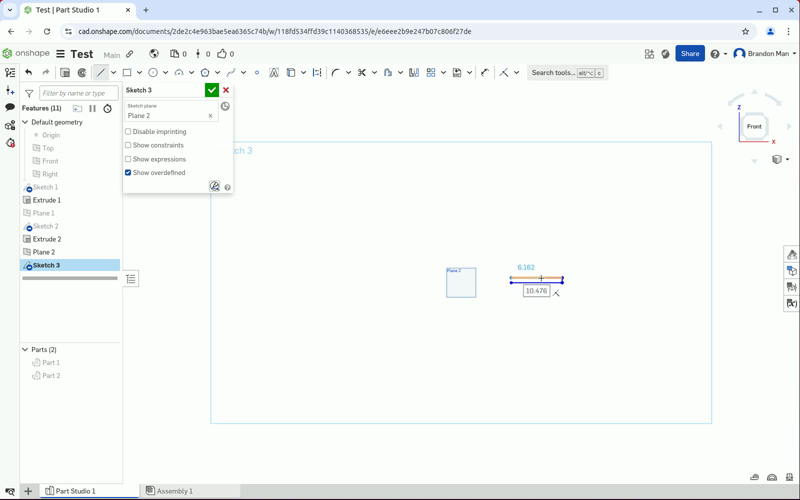
mouse_move(511, 282)
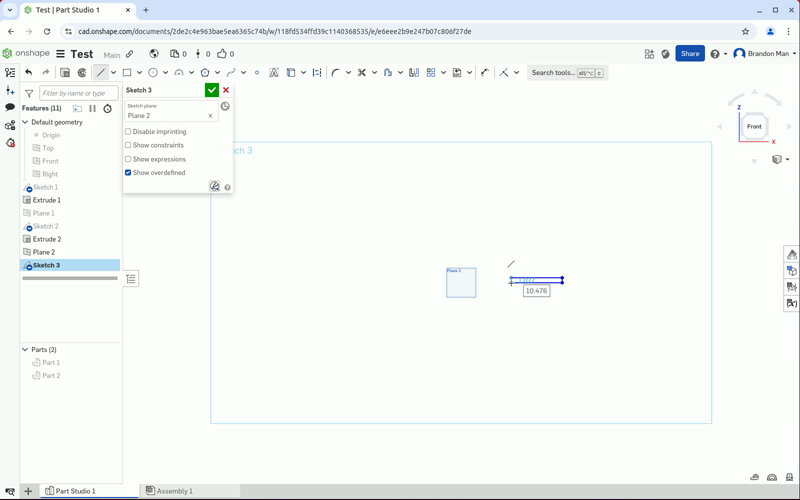
scroll(6)
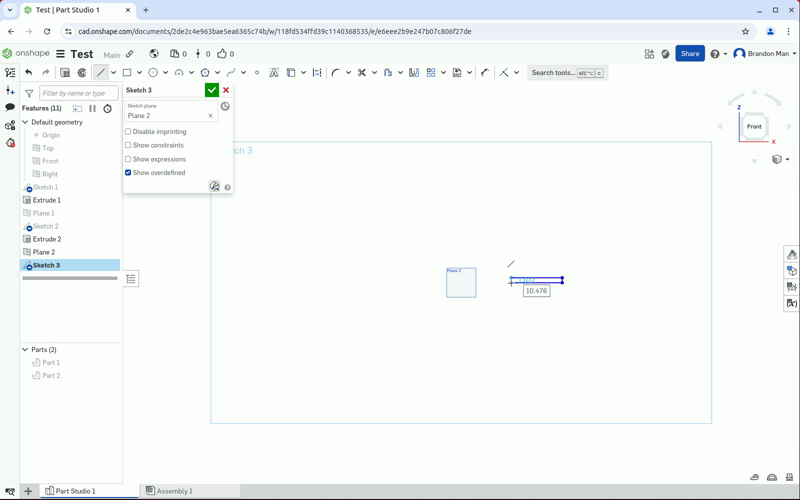
scroll(6)
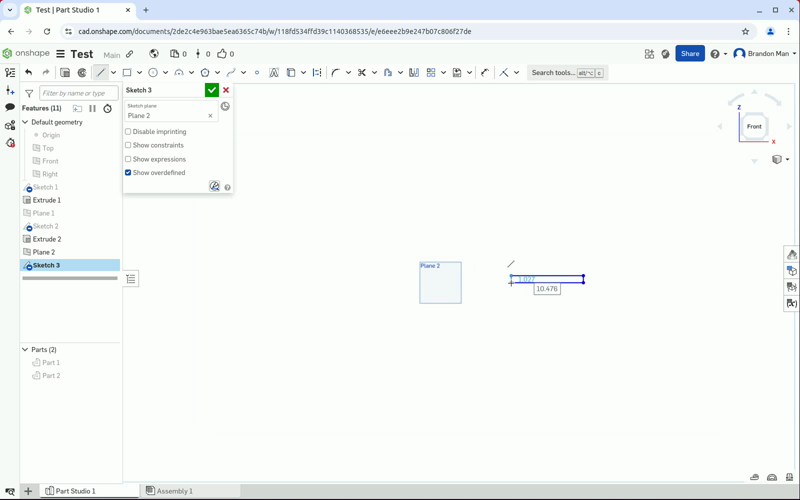
scroll(6)
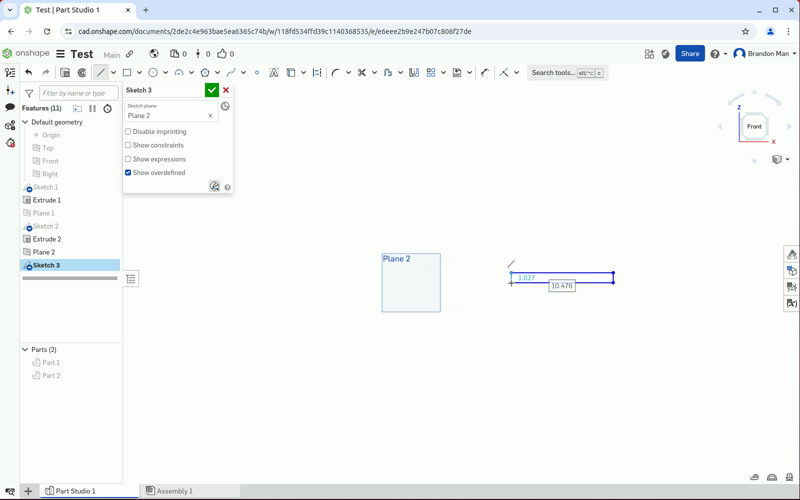
scroll(6)
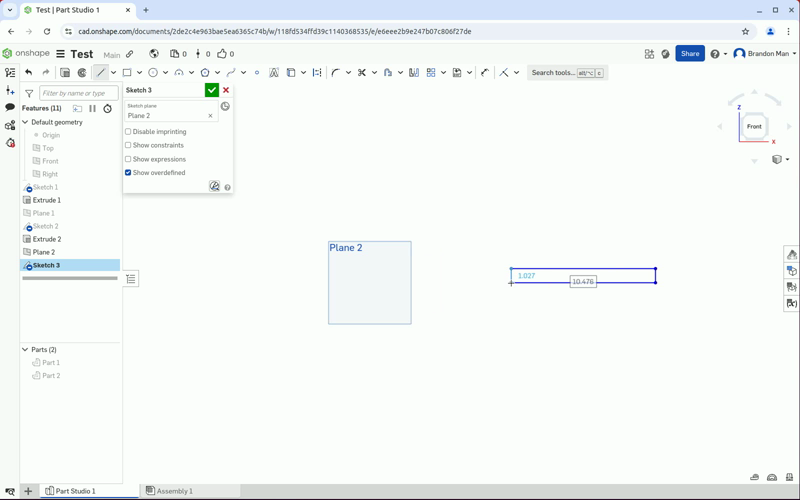
scroll(6)
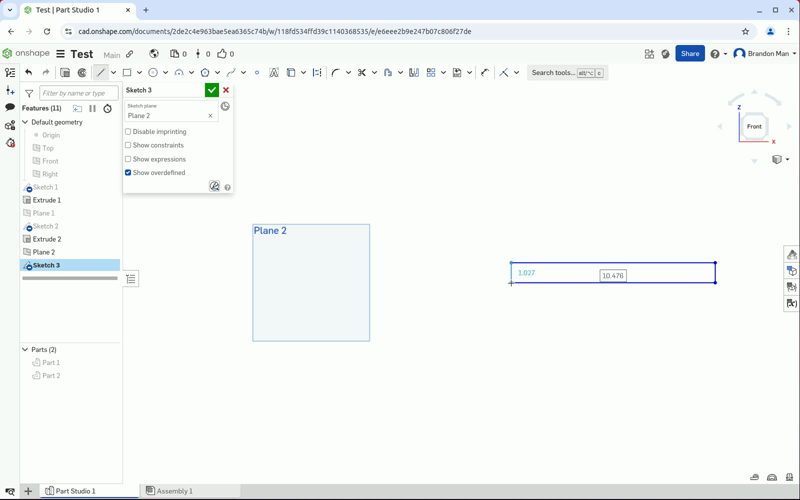
scroll(6)
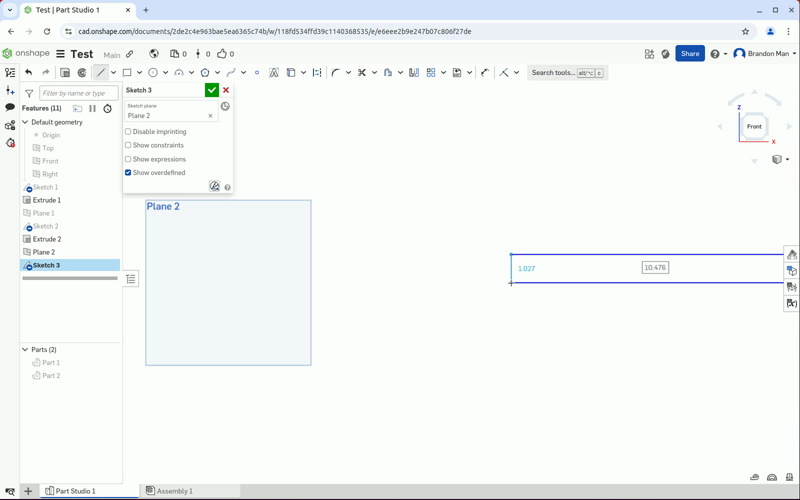
scroll(6)
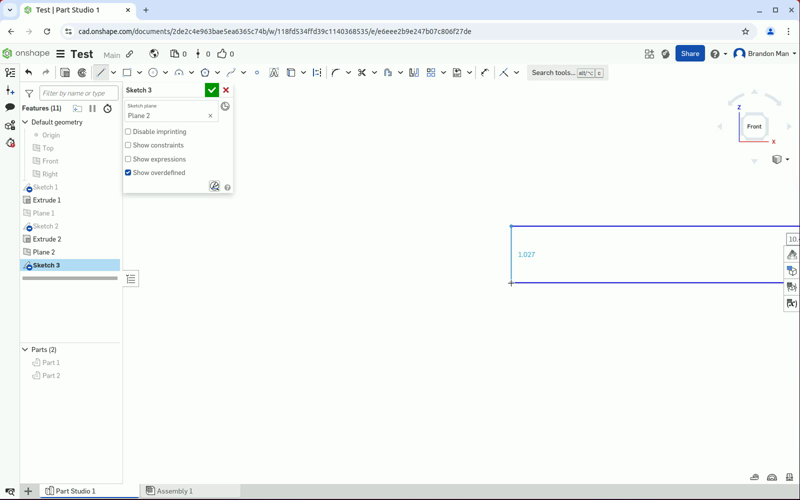
key_up(shift)
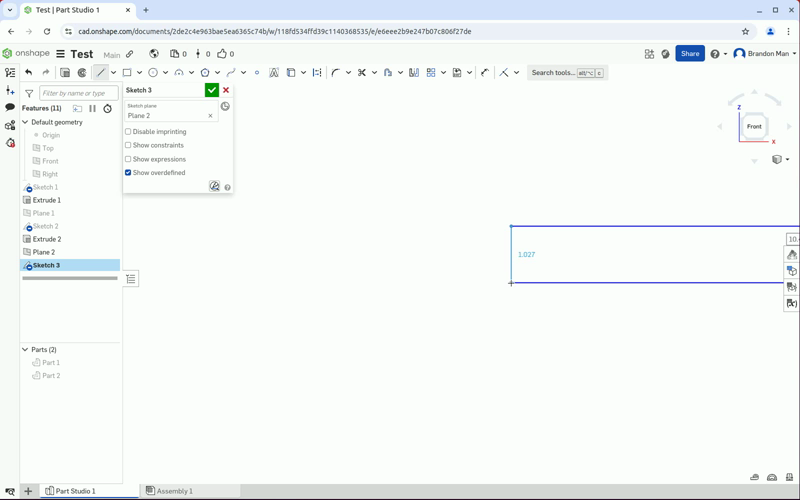
click(511, 282)
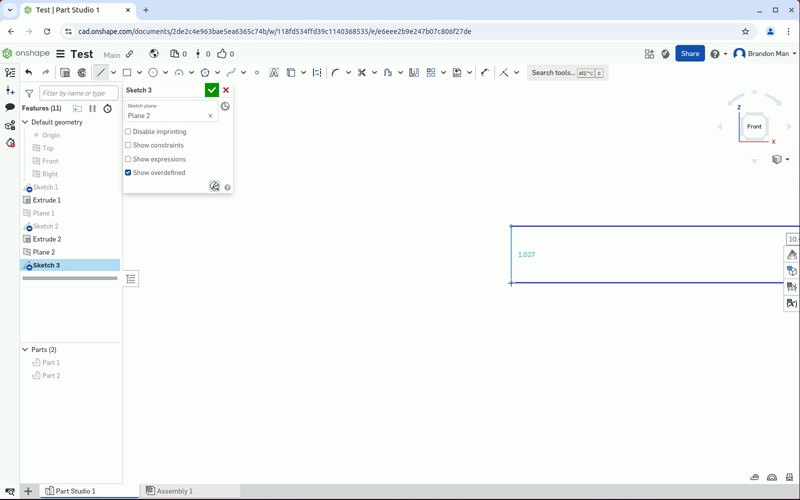
scroll(-6)
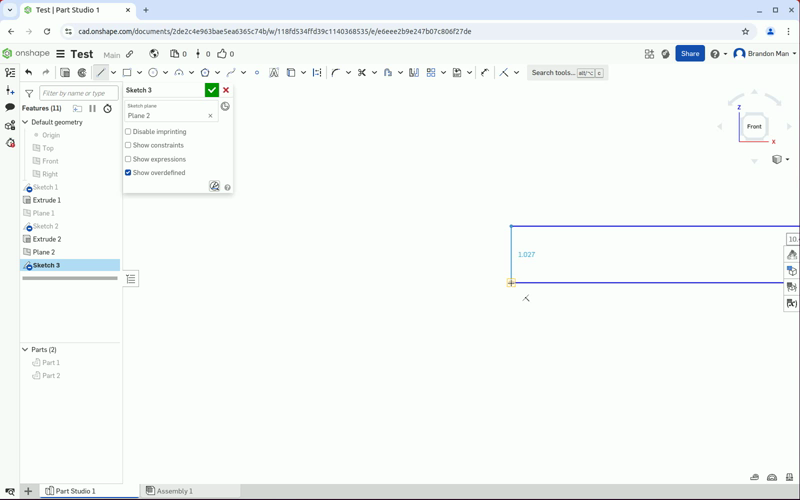
scroll(-6)
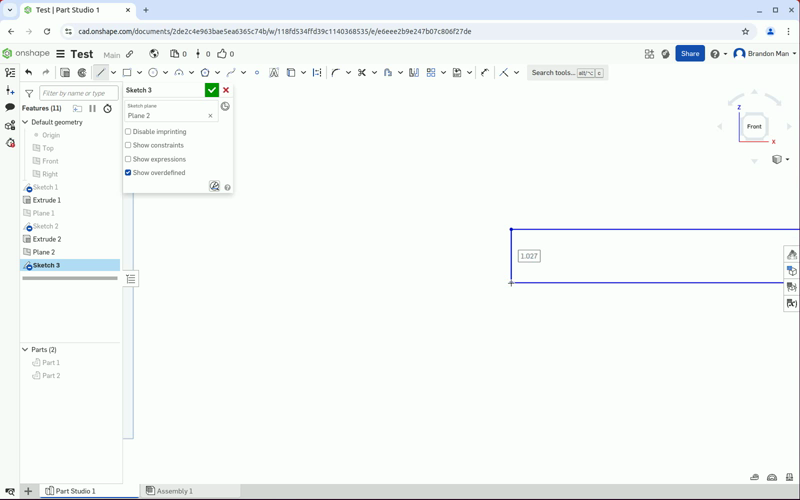
scroll(-6)
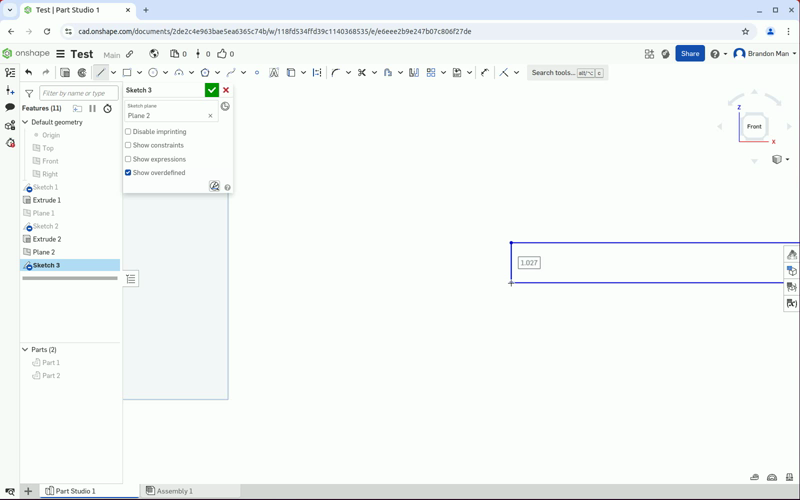
scroll(-6)
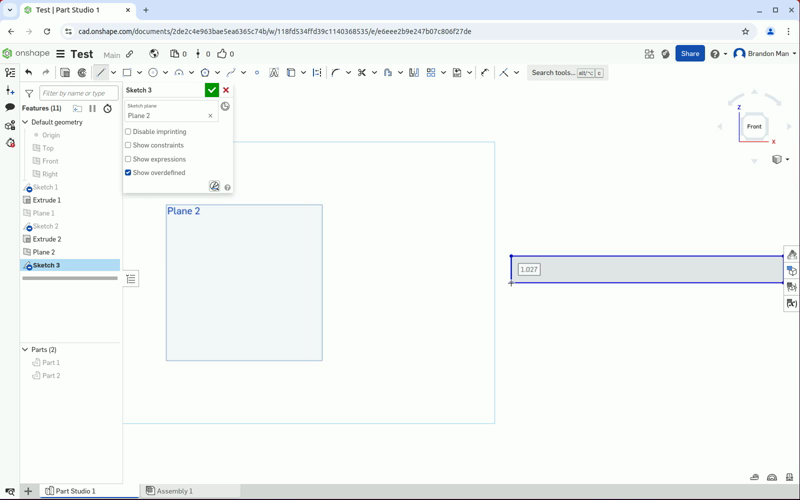
scroll(-6)
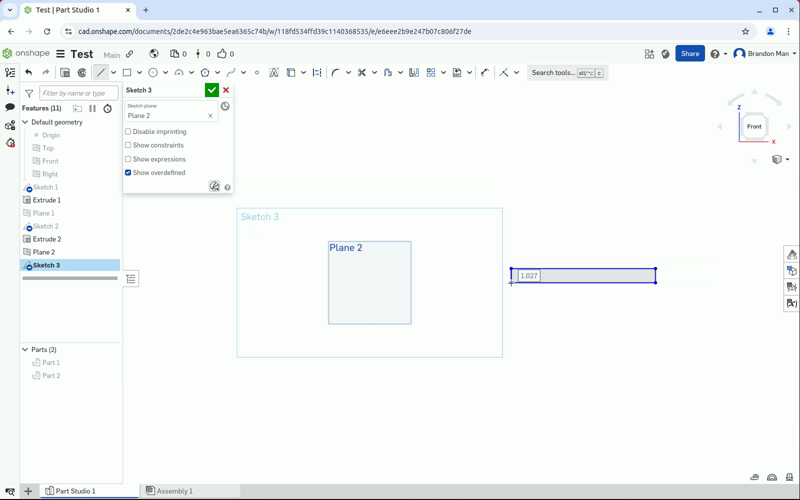
scroll(-6)
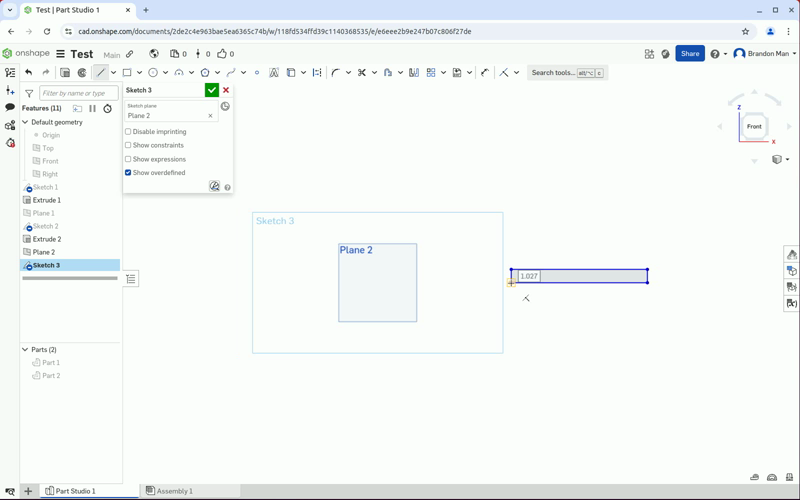
scroll(-6)
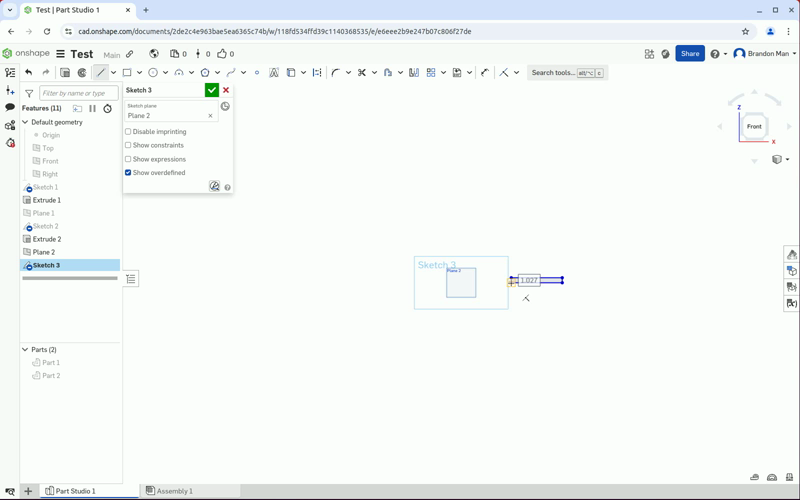
key(esc)
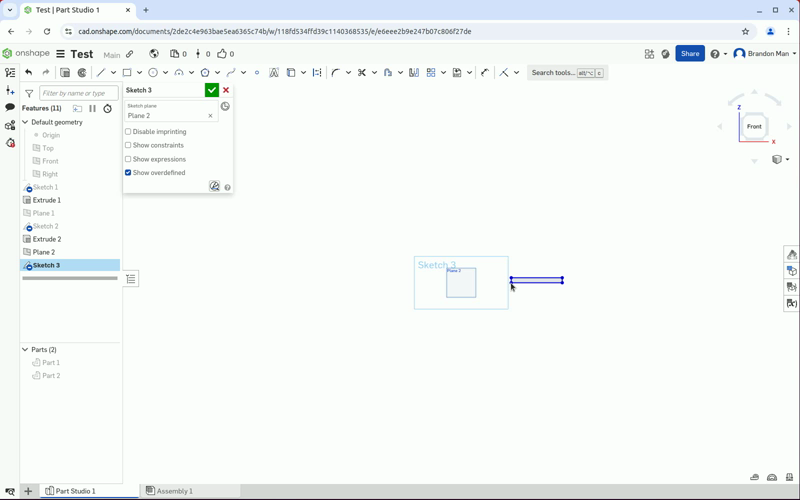
mouse_move(528, 280)
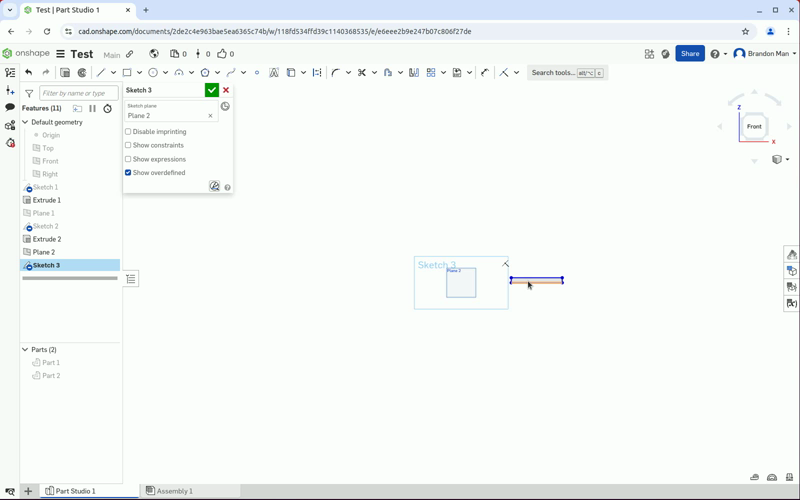
scroll(6)
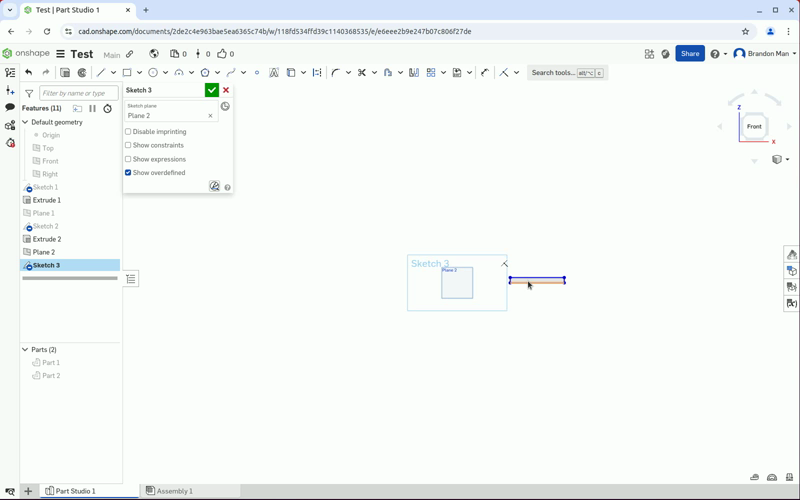
scroll(6)
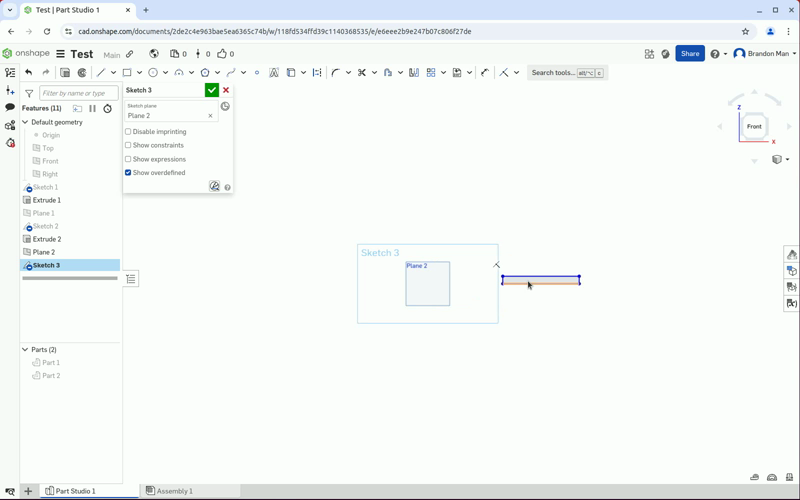
scroll(6)
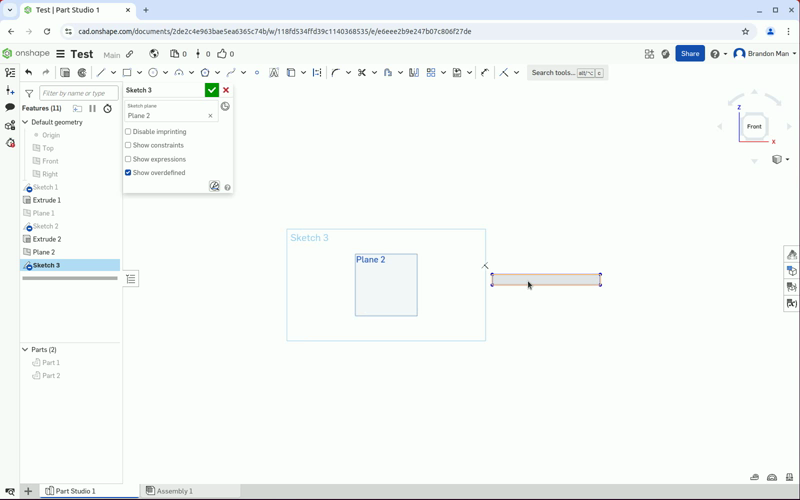
scroll(6)
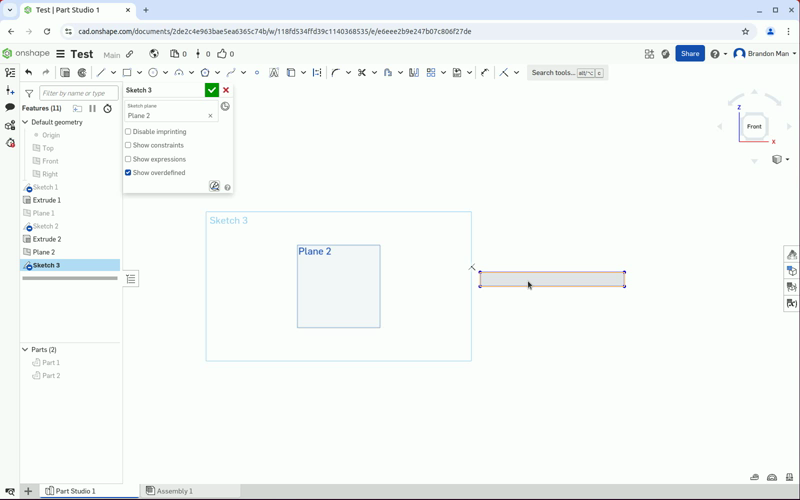
scroll(6)
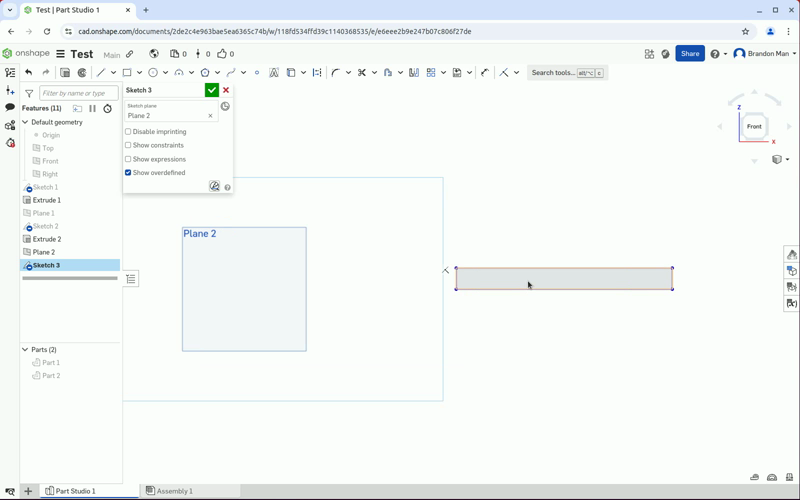
scroll(6)
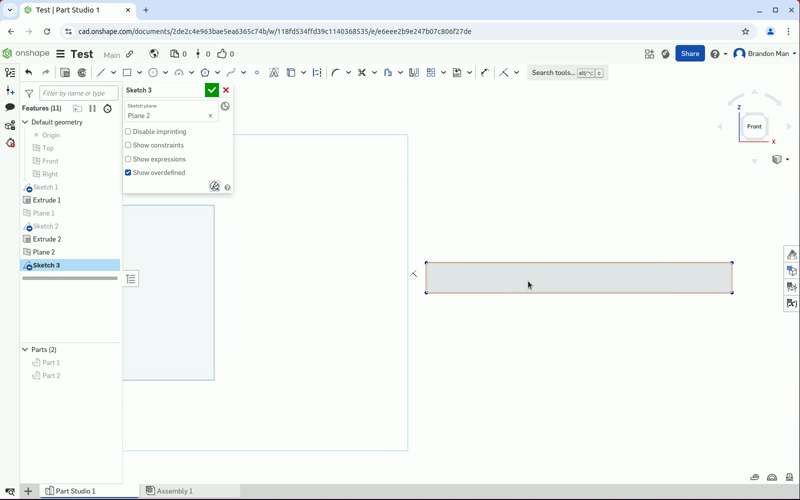
scroll(6)
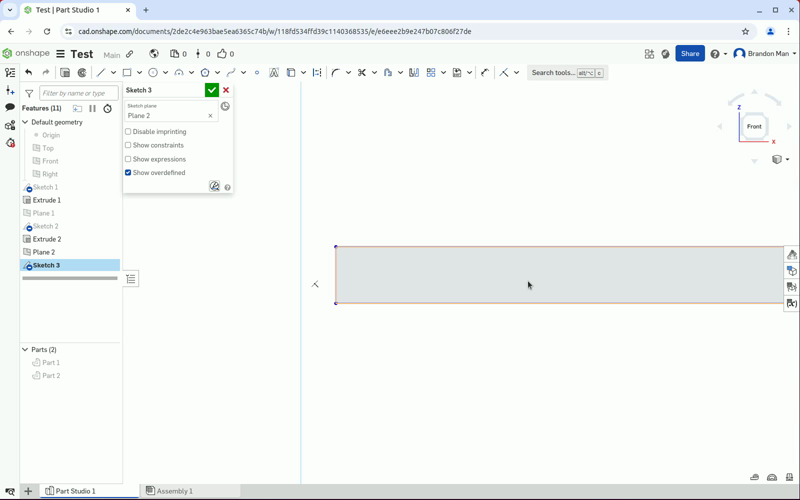
click(528, 280)
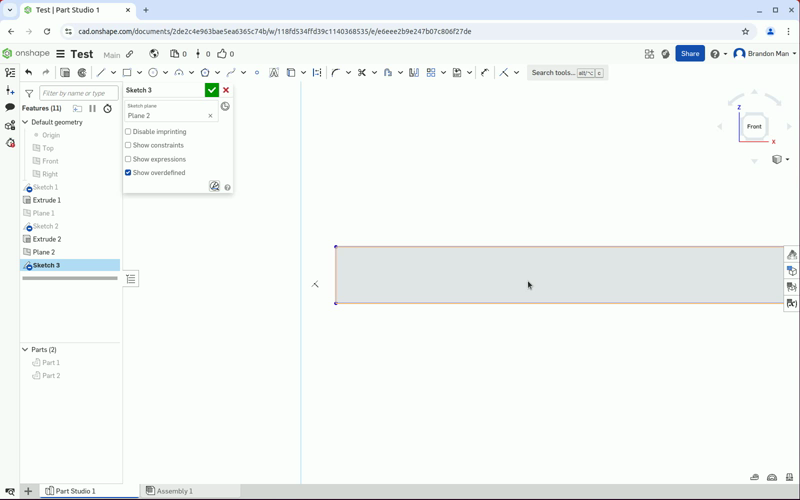
scroll(-6)
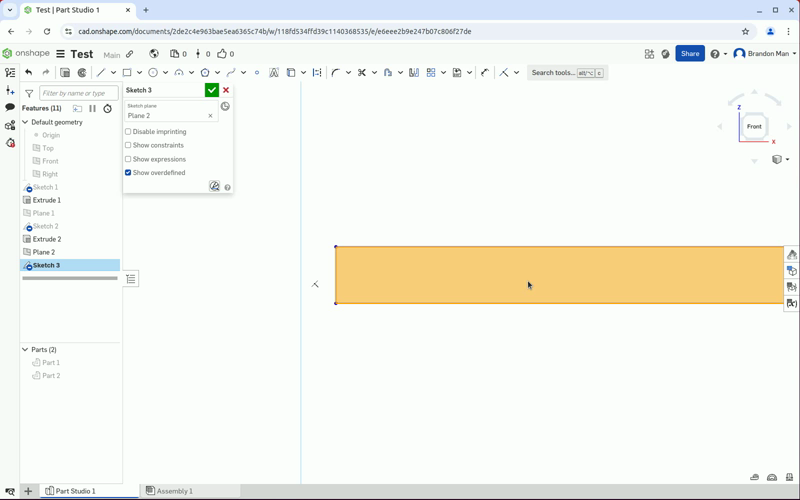
scroll(-6)
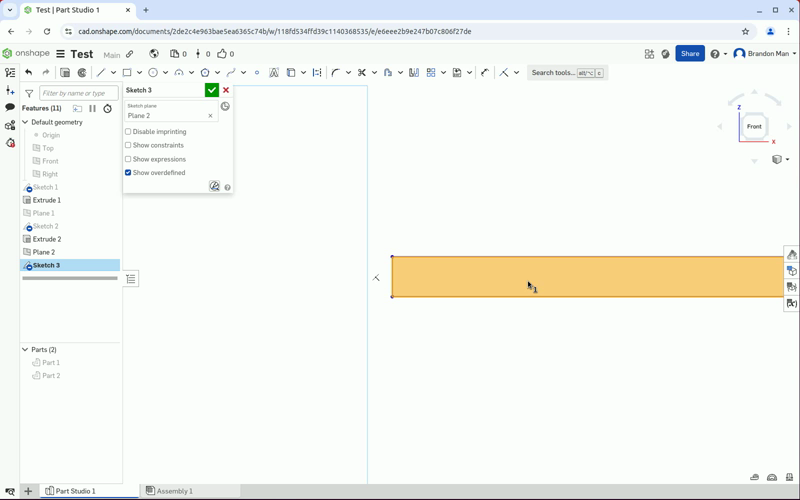
scroll(-6)
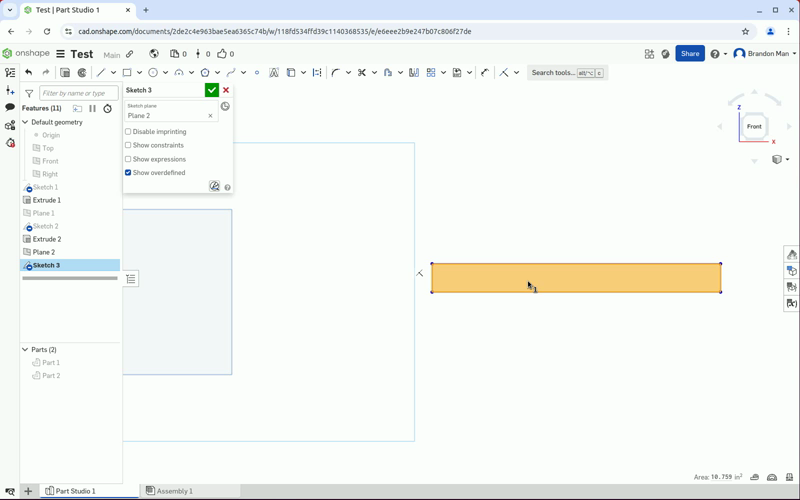
scroll(-6)
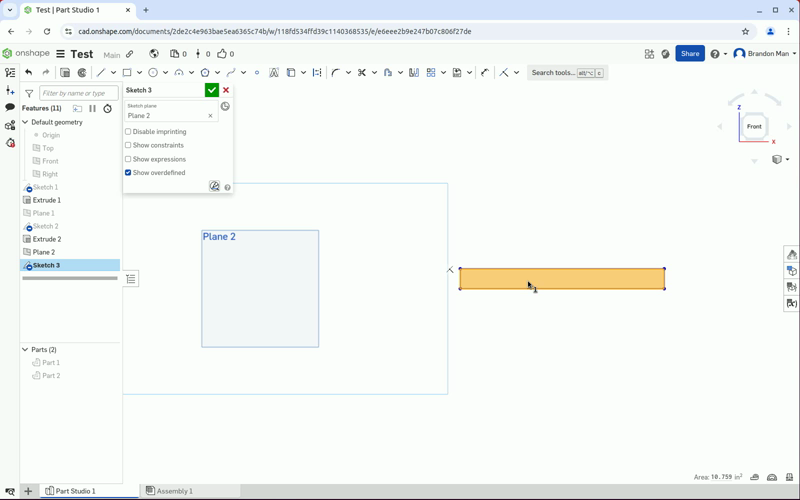
scroll(-6)
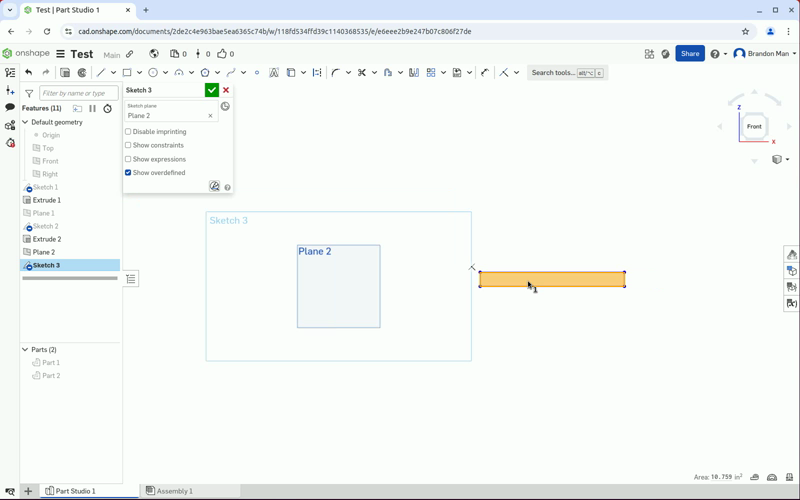
scroll(-6)
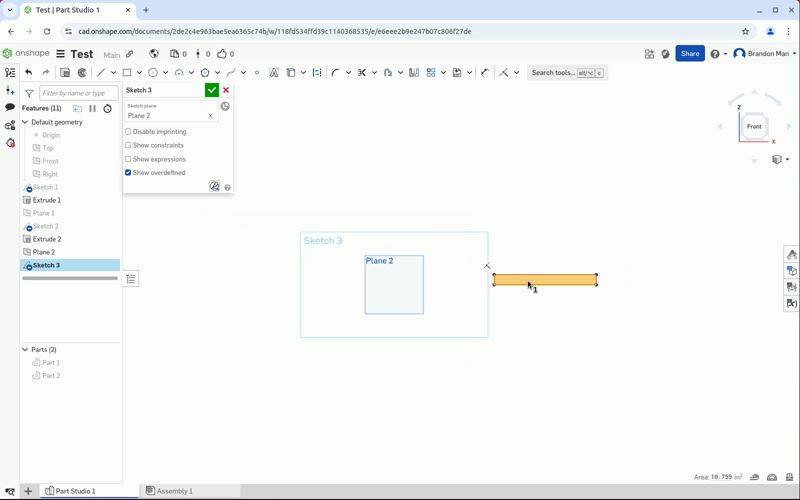
scroll(-6)
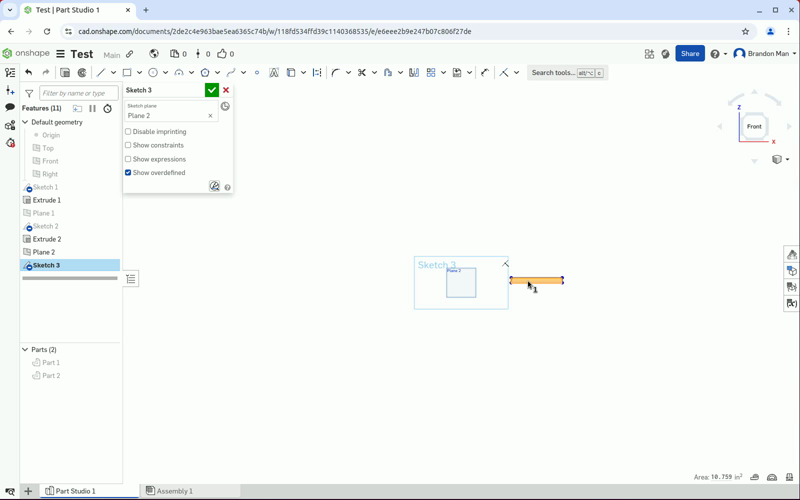
mouse_move(73, 352)
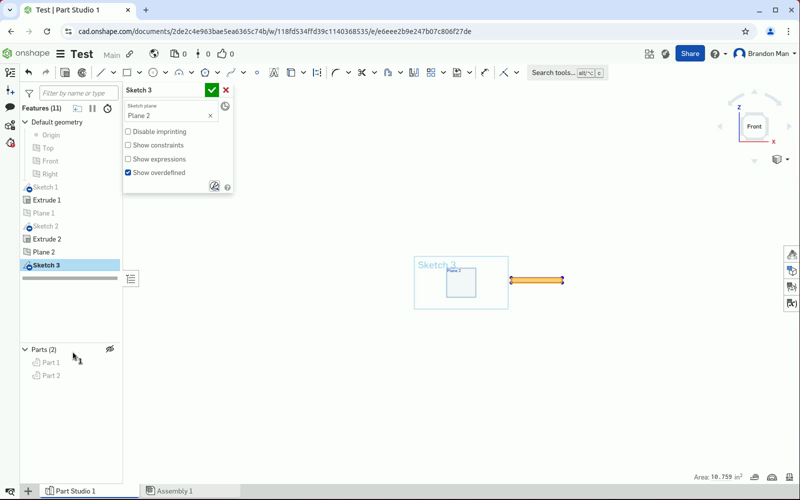
key(shift+y)
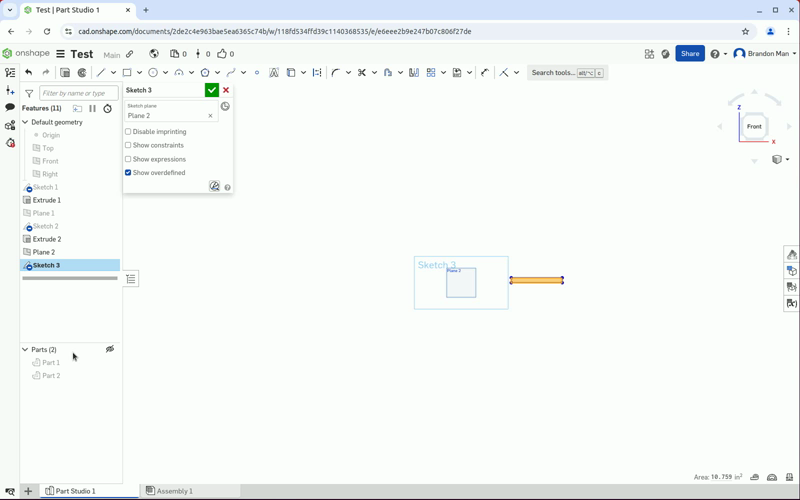
key(shift+e)
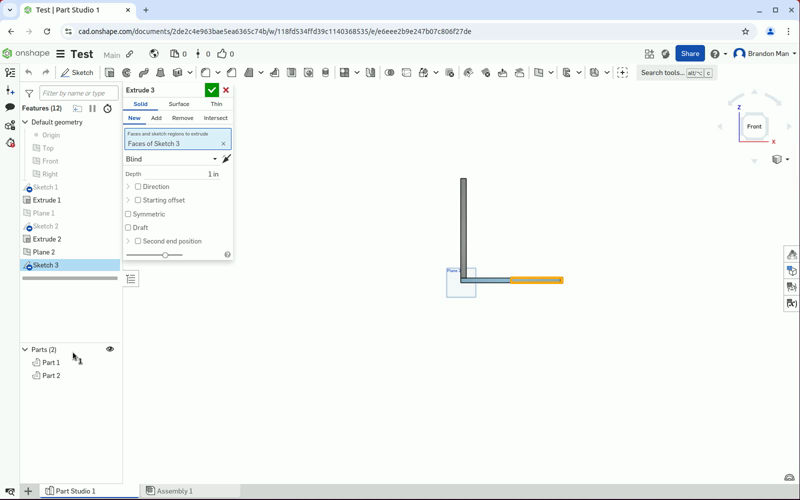
mouse_move(143, 106)
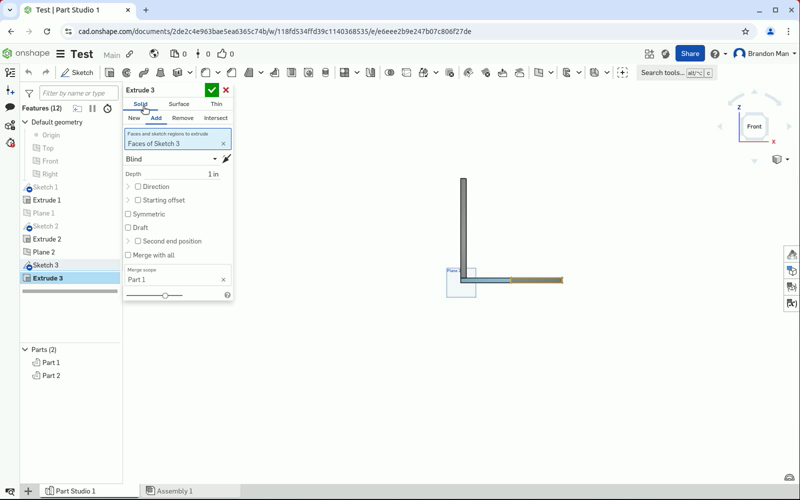
click(143, 106)
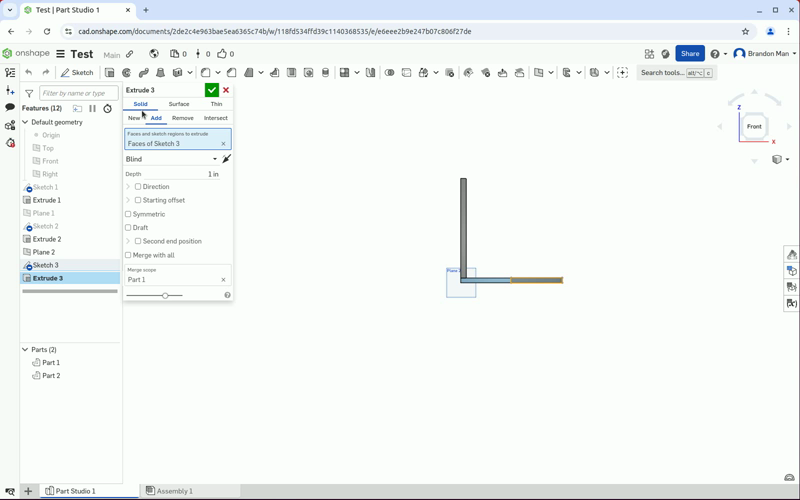
mouse_move(137, 120)
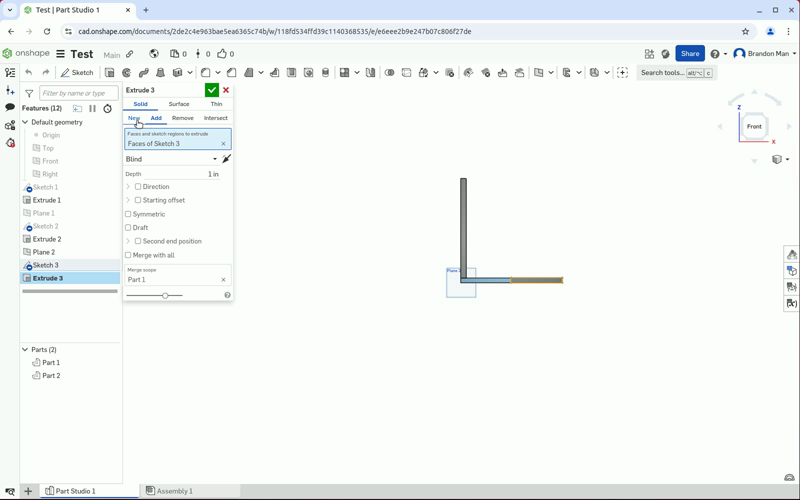
click(137, 120)
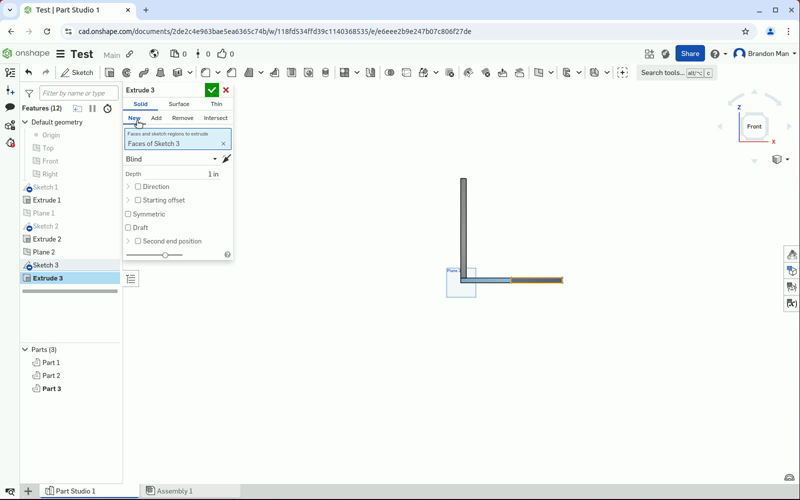
key(tab, 4)
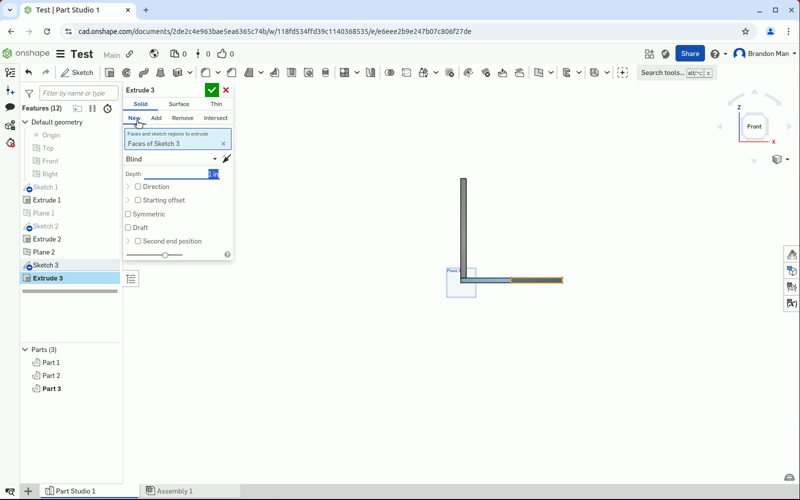
text(12.758)
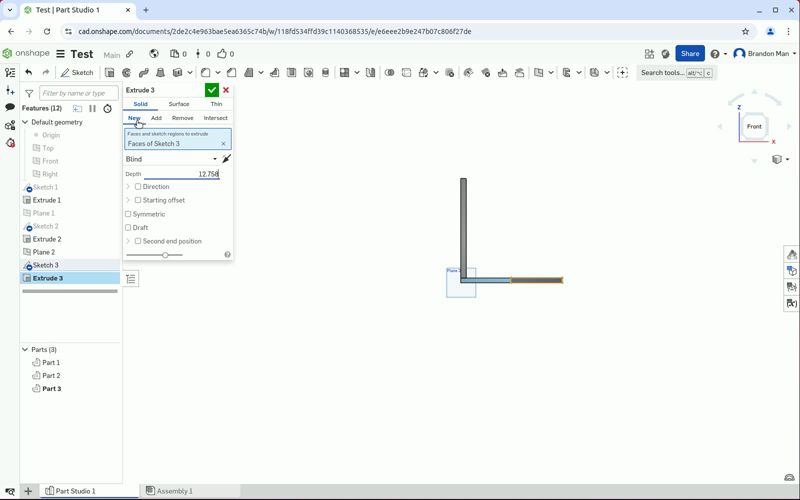
key(enter)
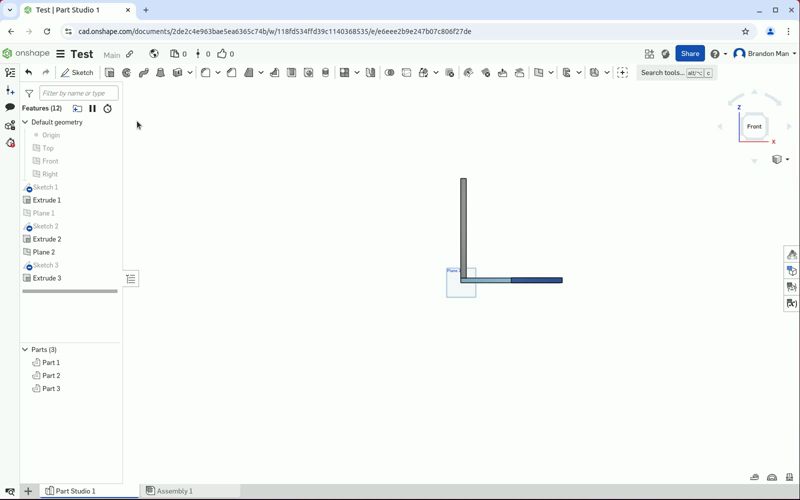
key(shift+h)
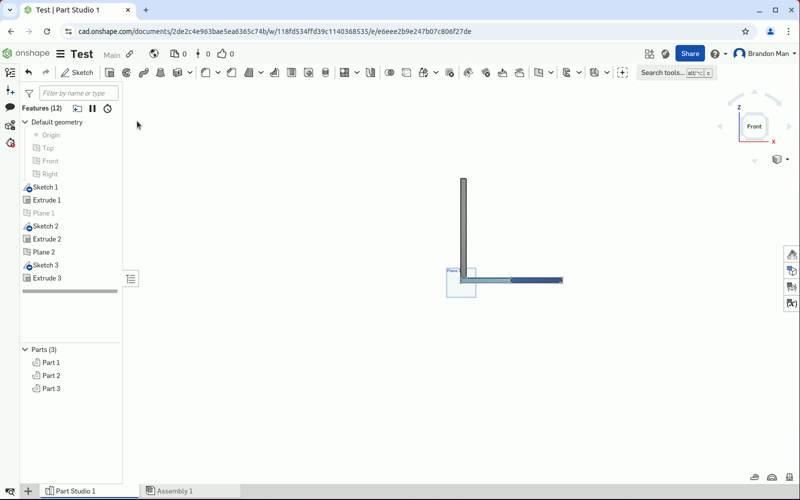
key(shift+h)
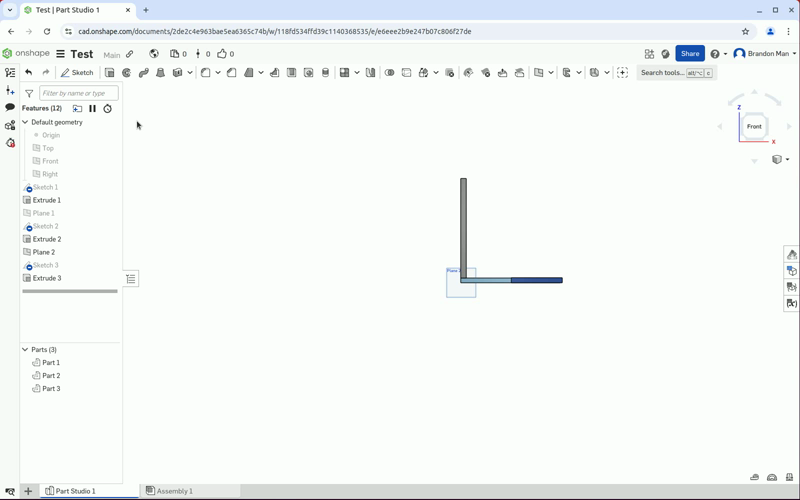
mouse_move(73, 189)
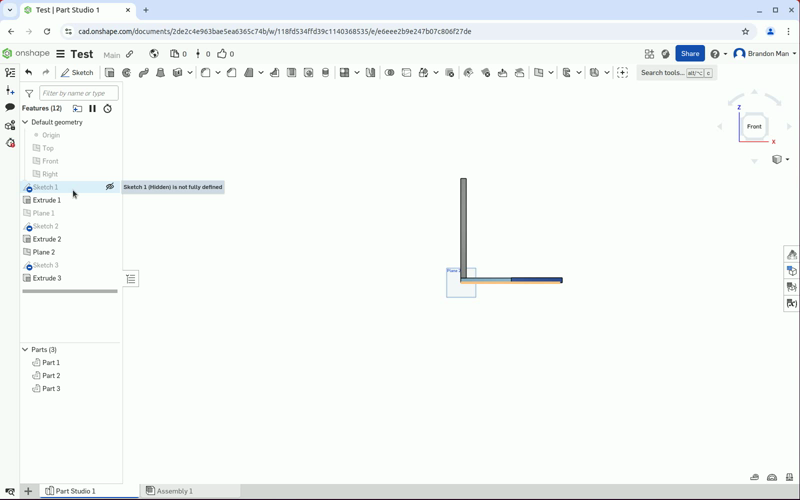
click(73, 189)
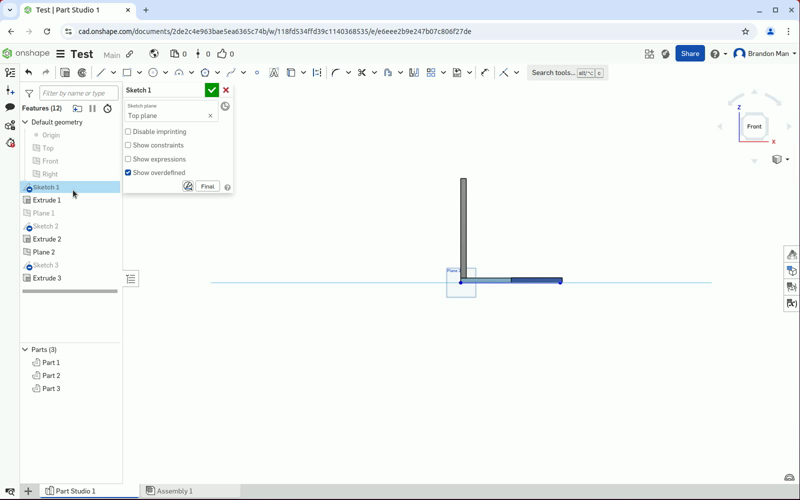
mouse_move(229, 92)
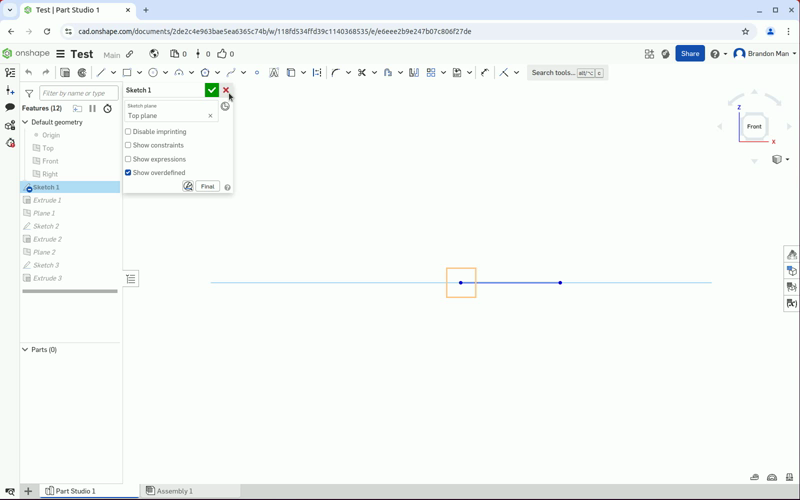
click(229, 92)
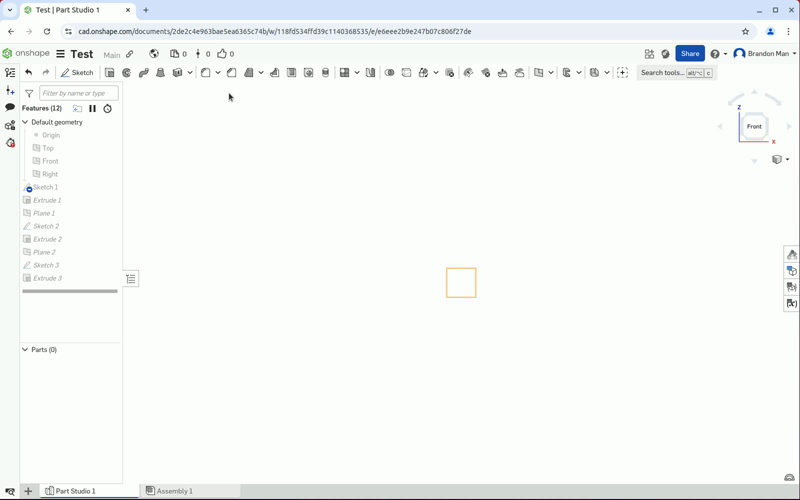
mouse_move(73, 352)
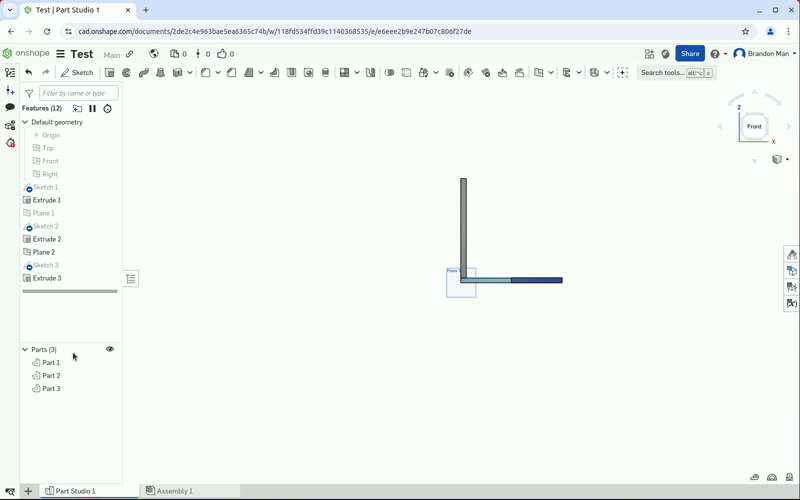
key(y)
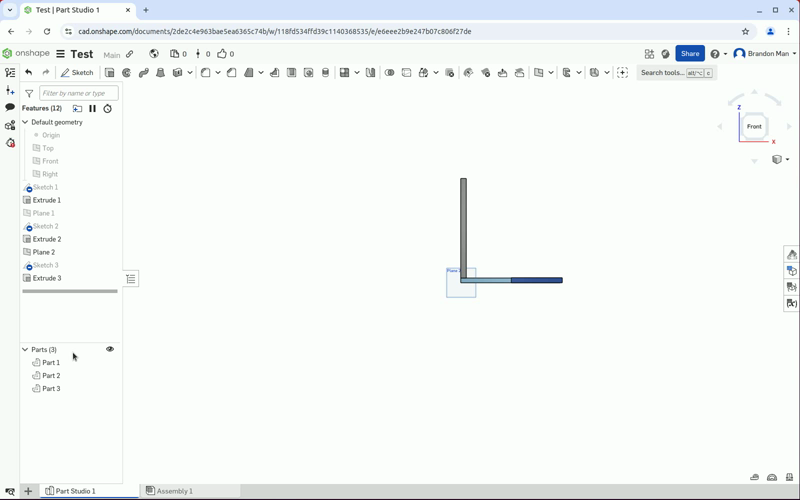
key(shift+p)
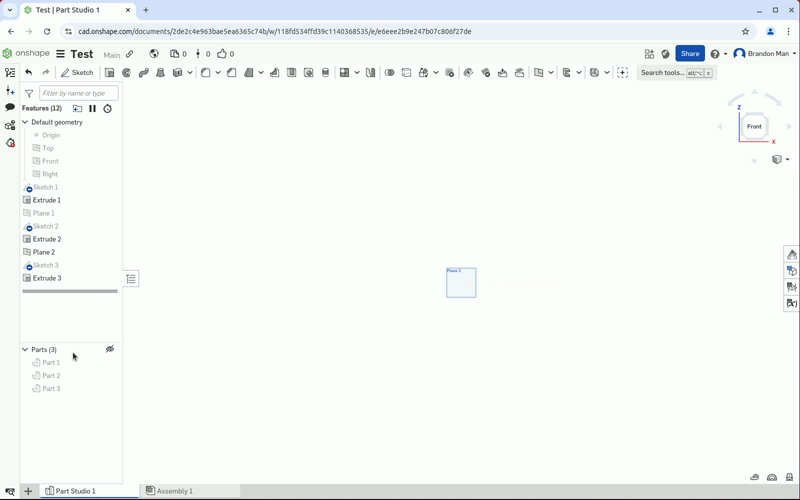
key(space)
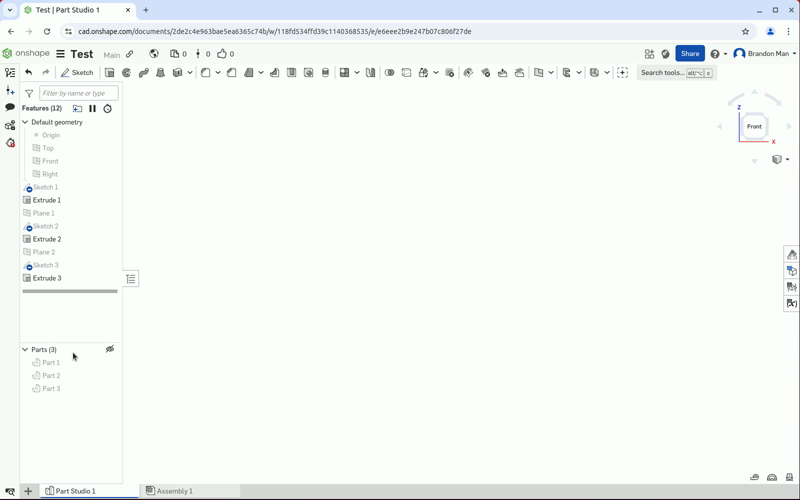
key_down(shift)
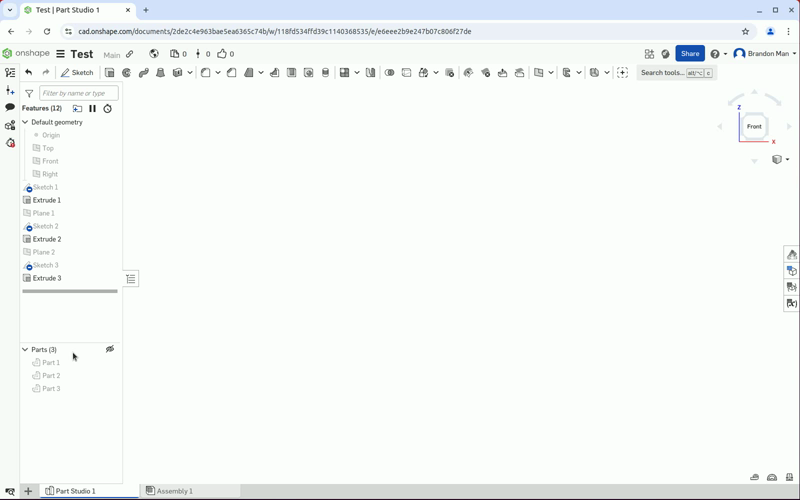
key(left)
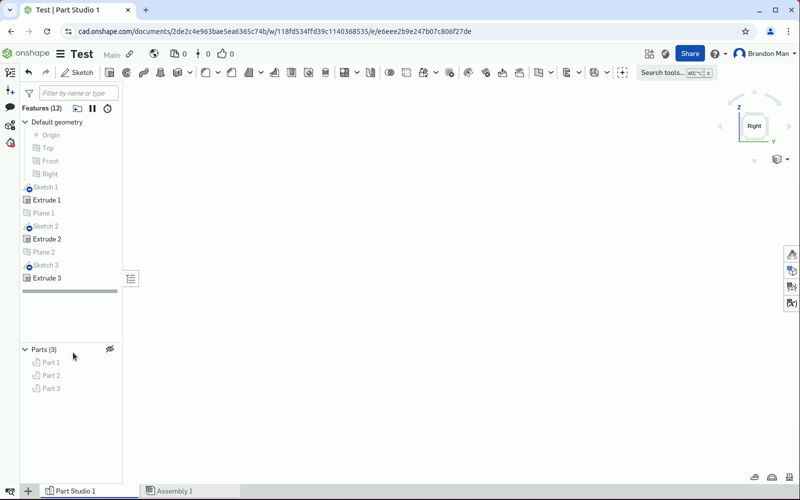
key_up(shift)
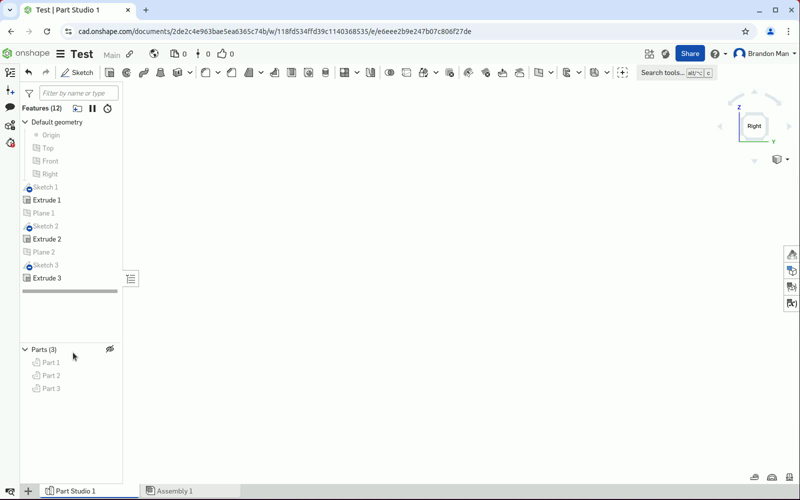
mouse_move(73, 352)
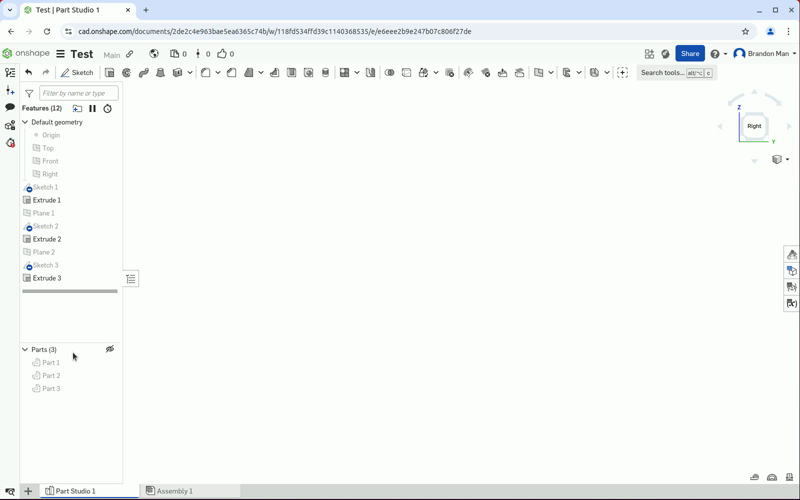
key(shift+y)
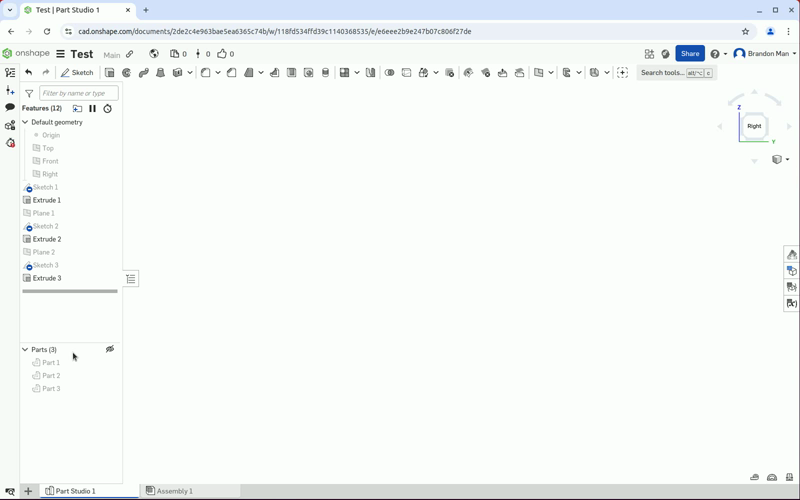
key(shift+s)
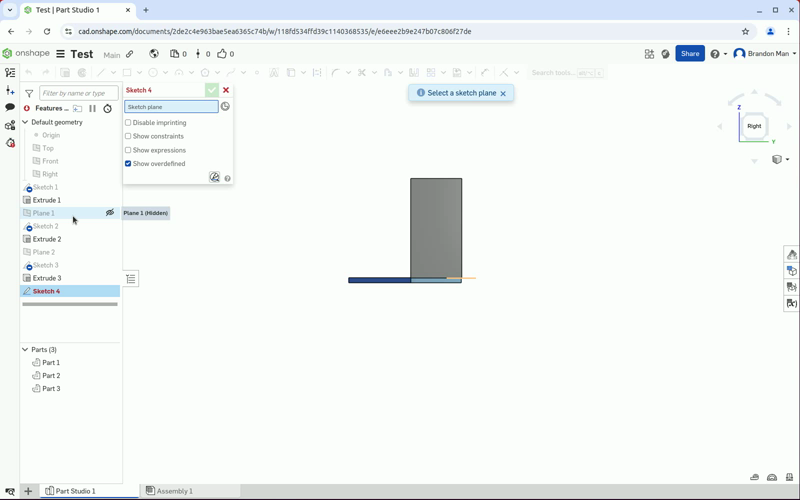
scroll(3)
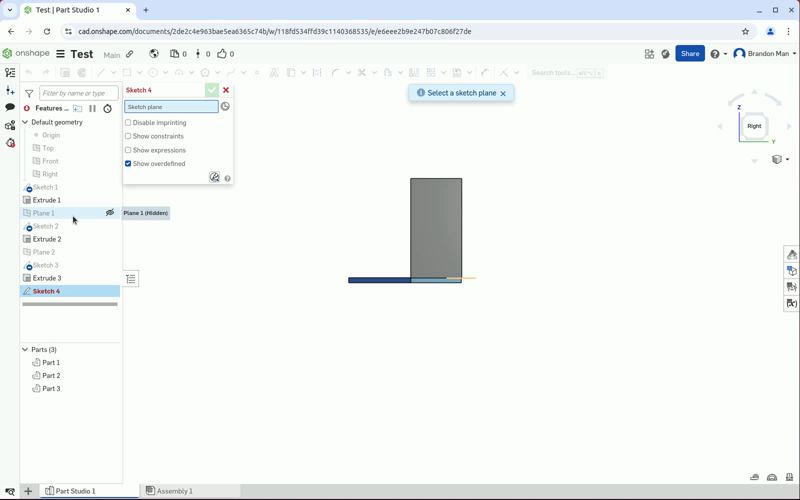
mouse_move(73, 176)
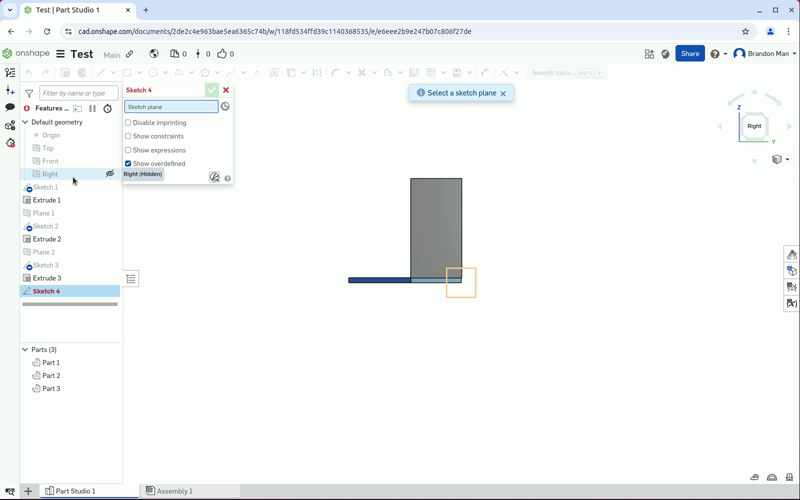
click(73, 176)
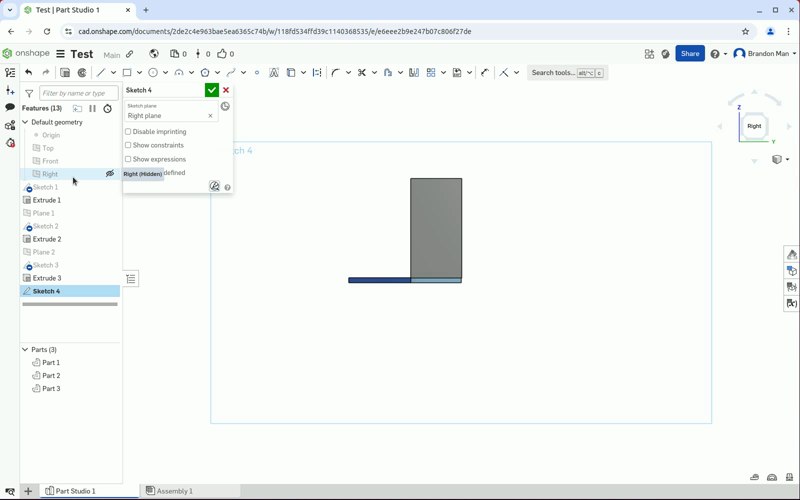
mouse_move(73, 352)
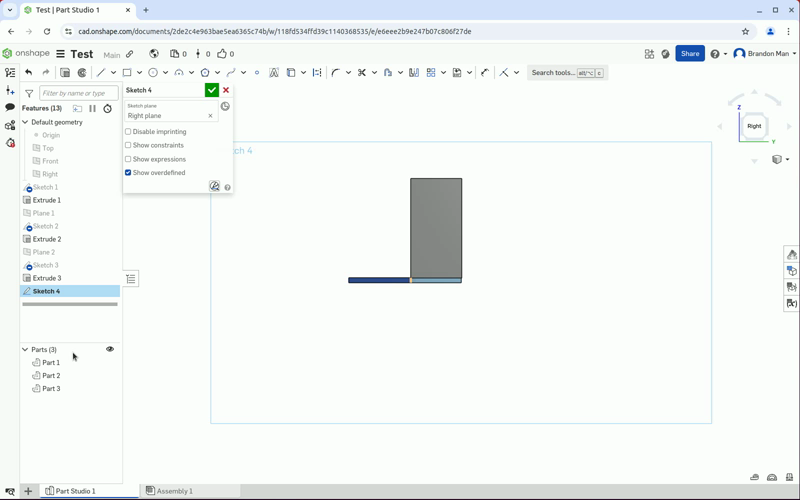
key(y)
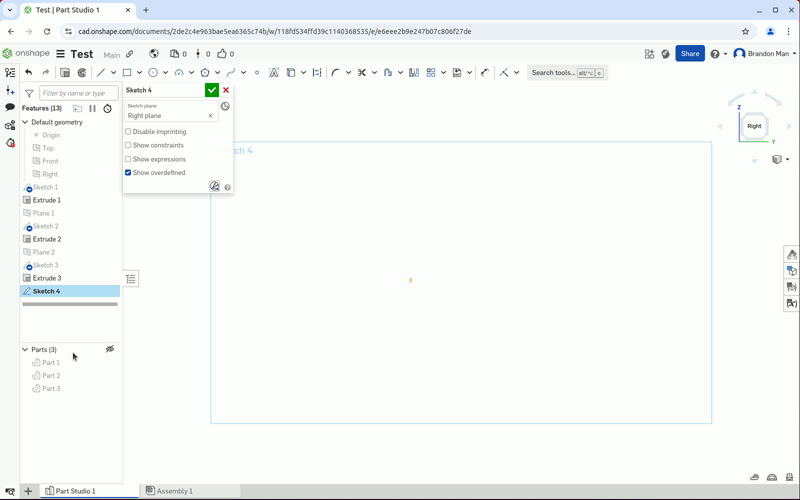
key(c)
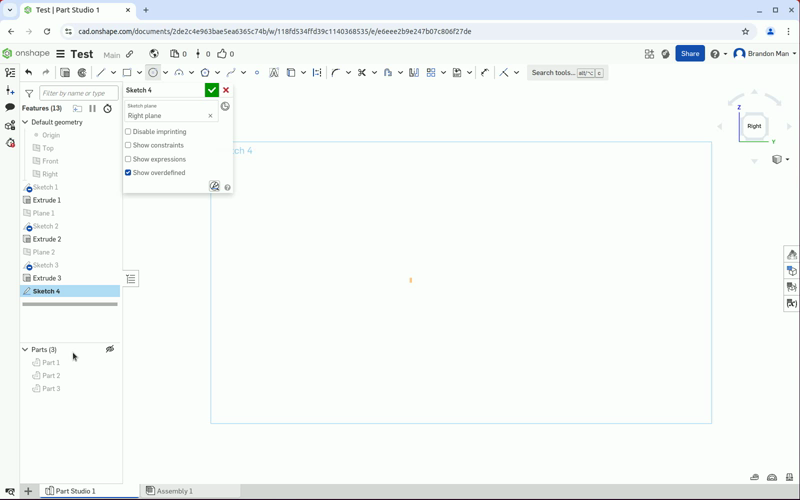
key_down(shift)
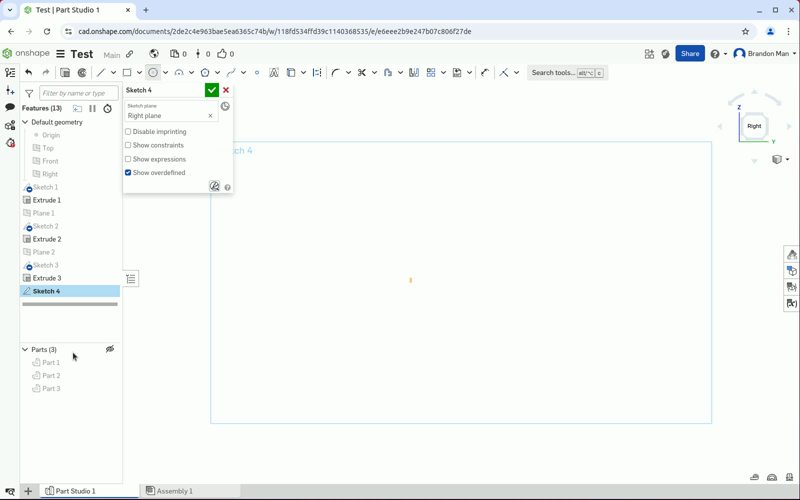
mouse_move(435, 230)
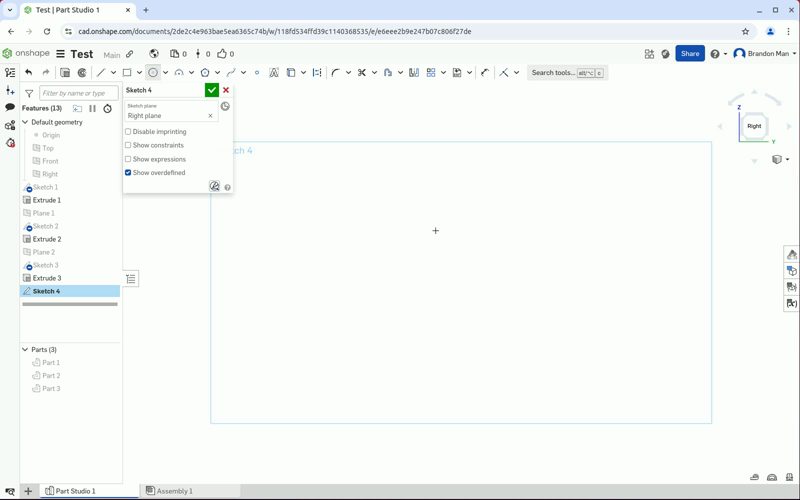
click(435, 230)
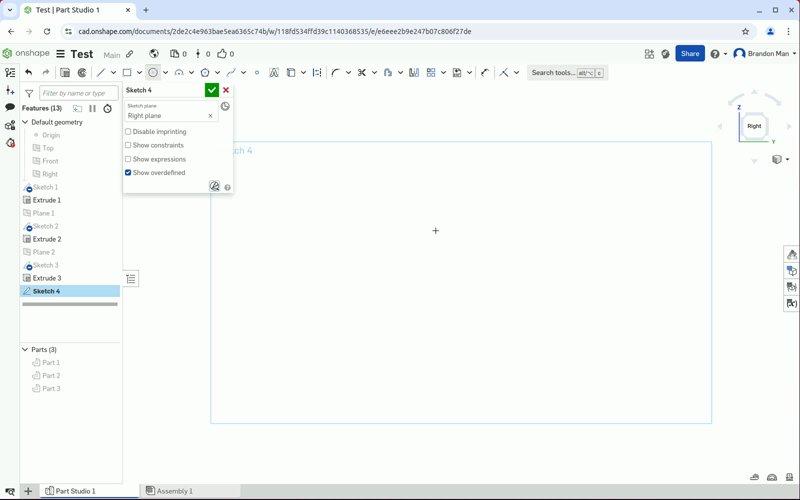
key_up(shift)
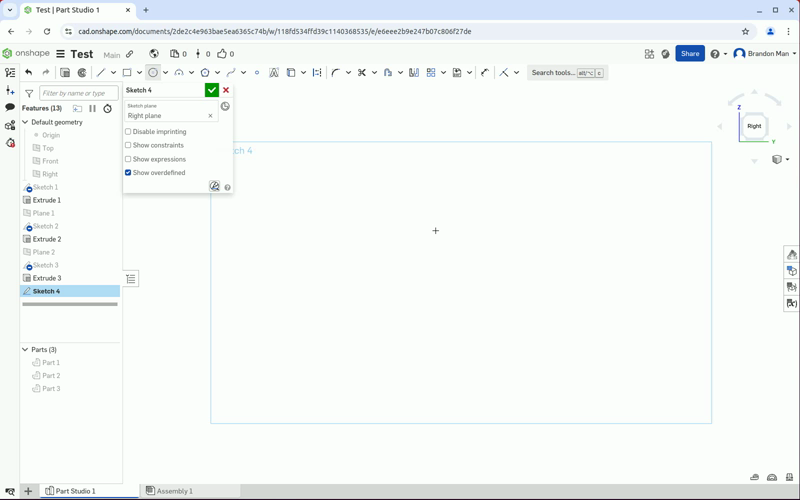
mouse_move(439, 230)
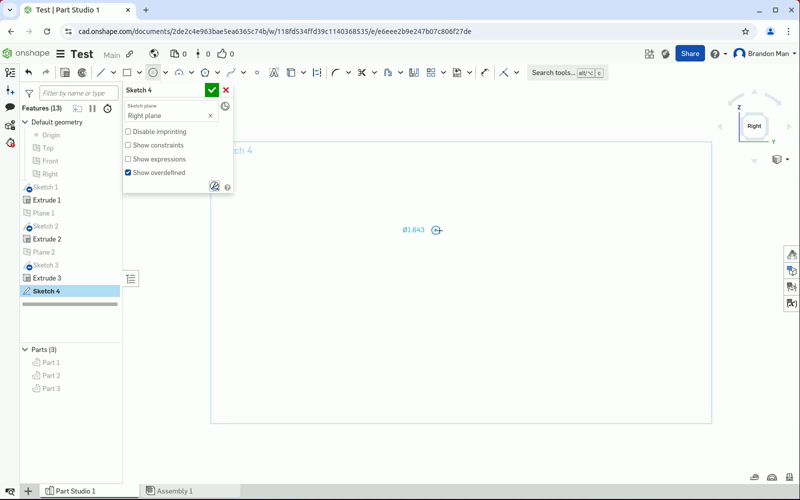
click(439, 230)
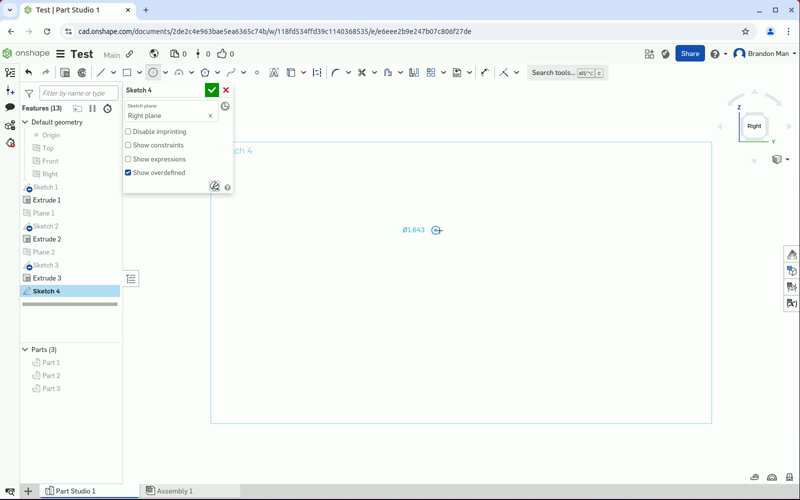
key(esc)
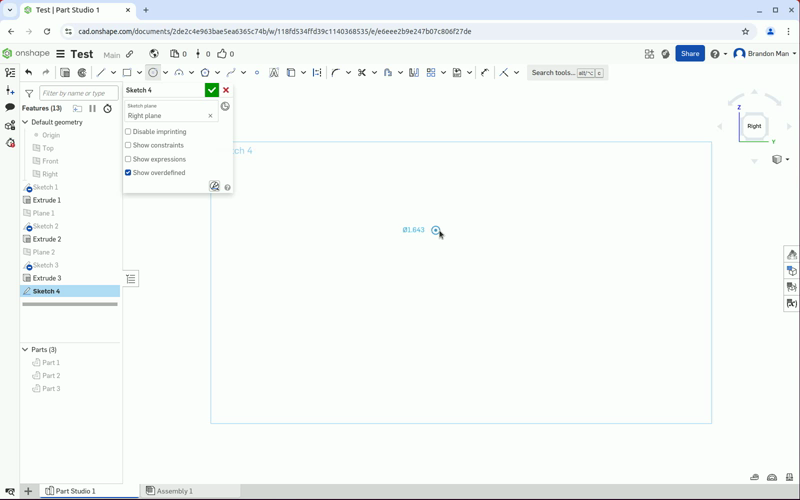
mouse_move(436, 226)
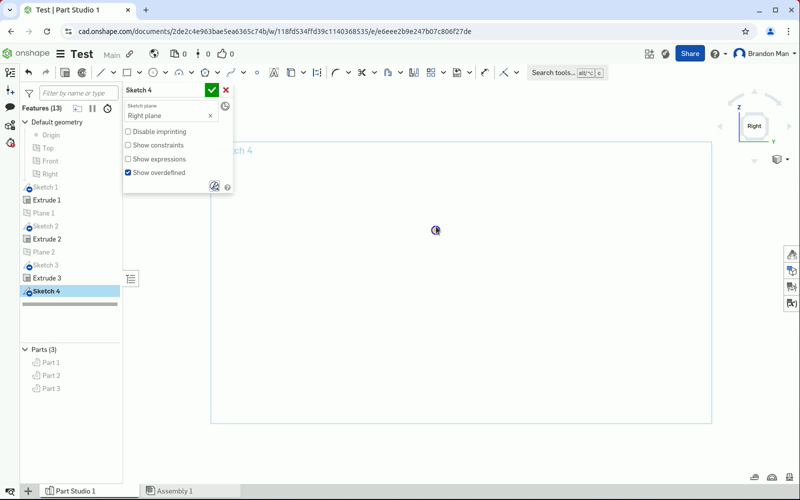
scroll(6)
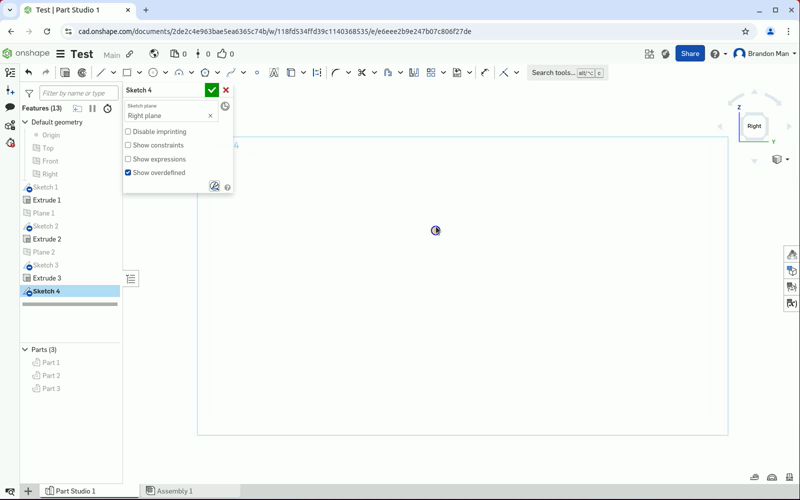
scroll(6)
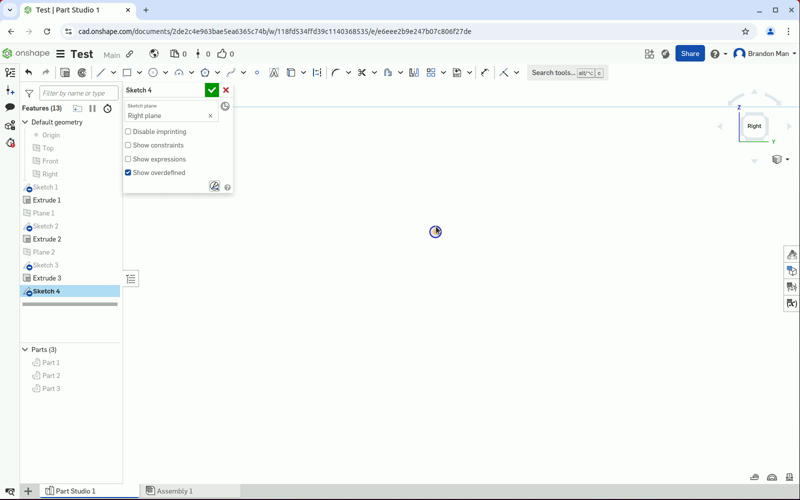
scroll(6)
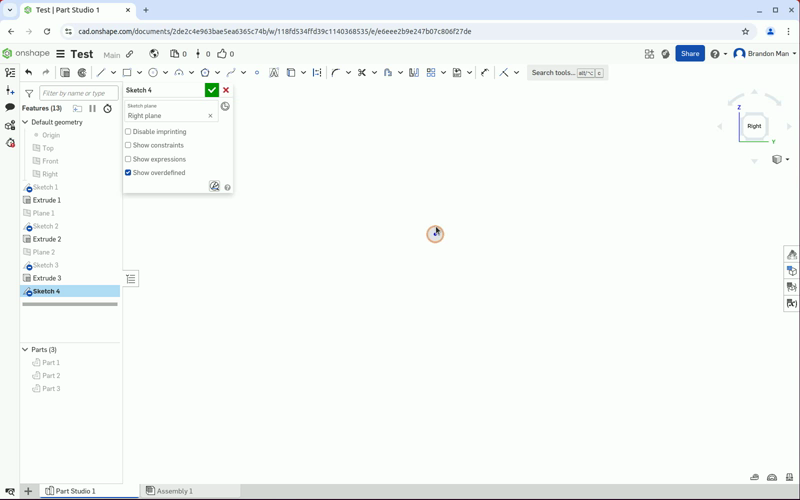
scroll(6)
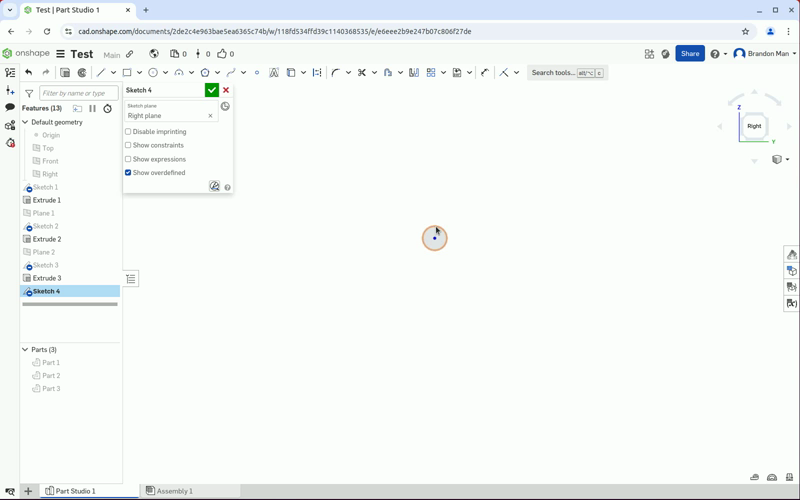
scroll(6)
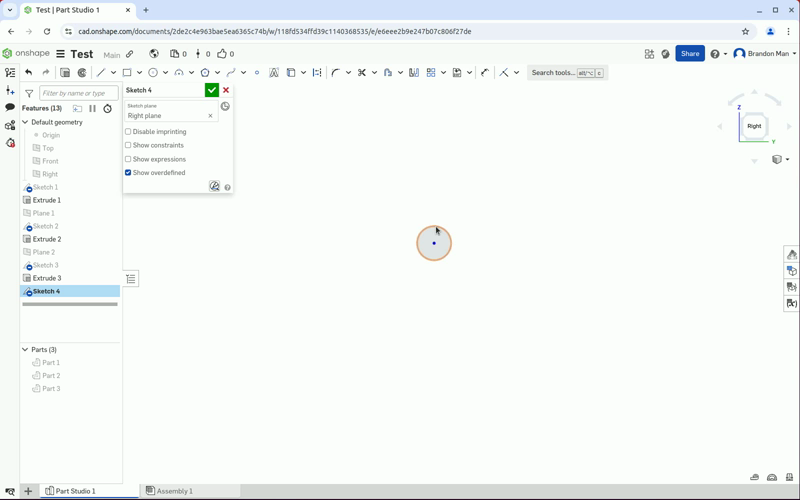
scroll(6)
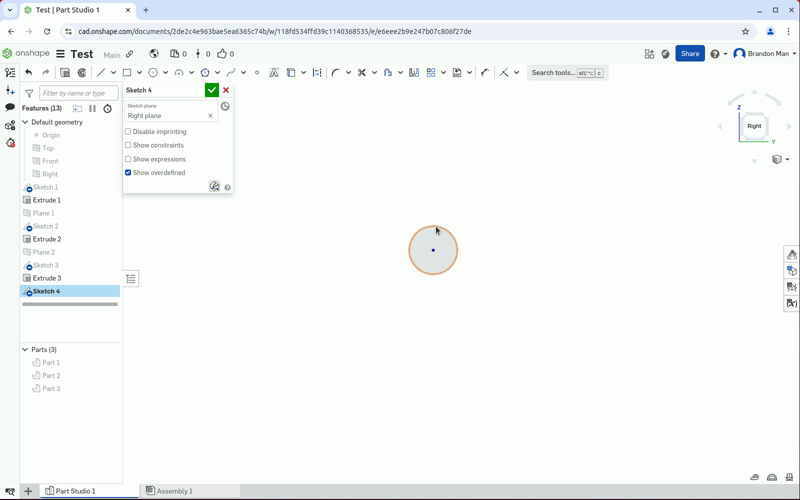
scroll(6)
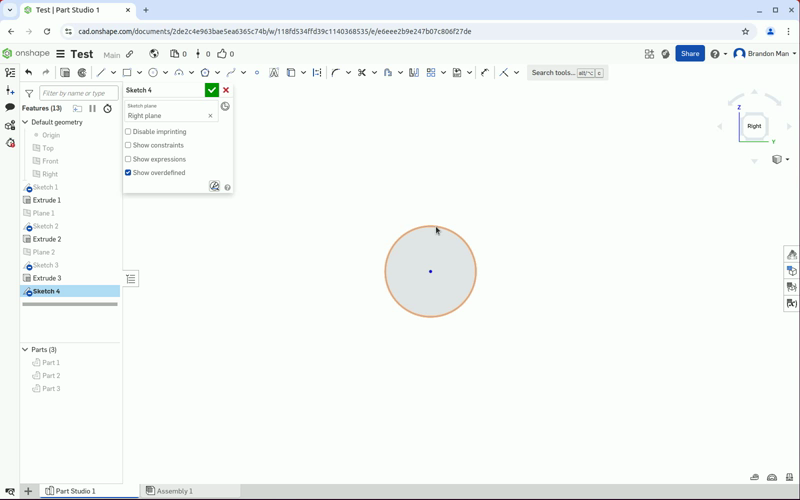
click(436, 226)
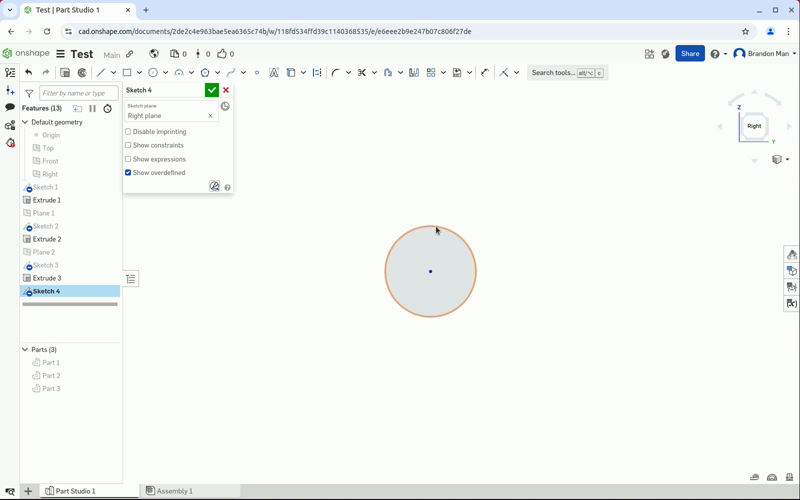
scroll(-6)
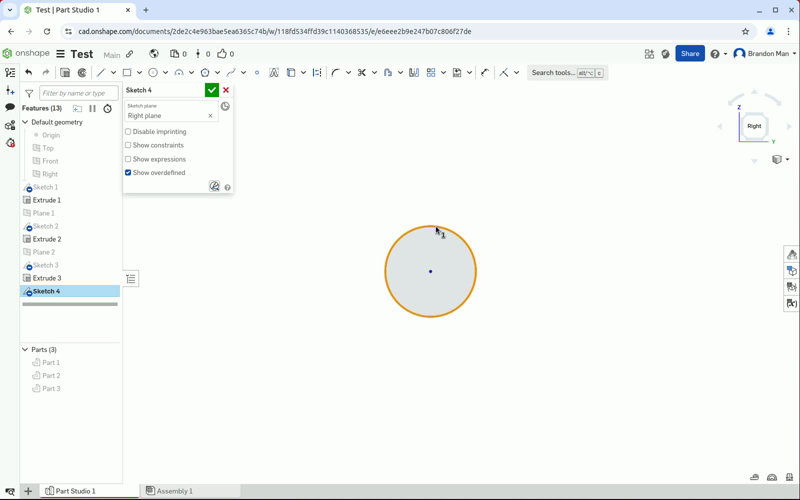
scroll(-6)
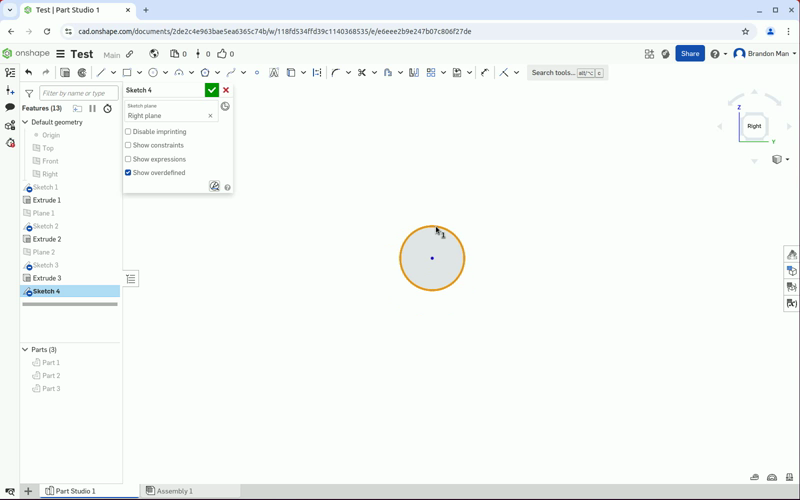
scroll(-6)
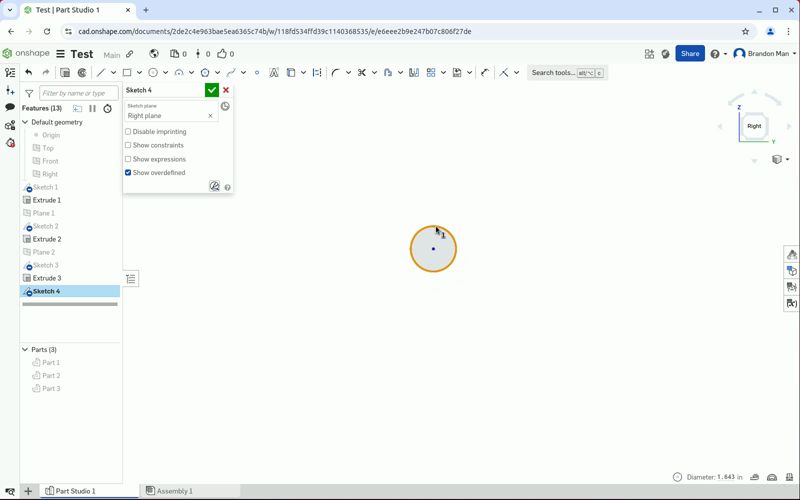
scroll(-6)
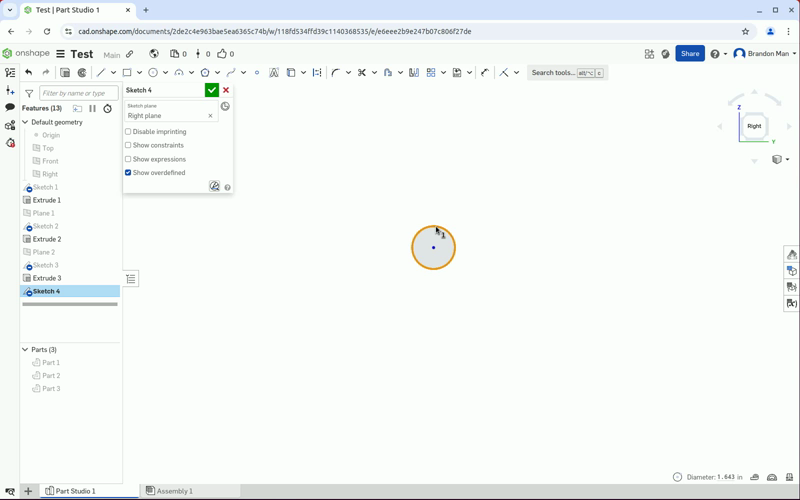
scroll(-6)
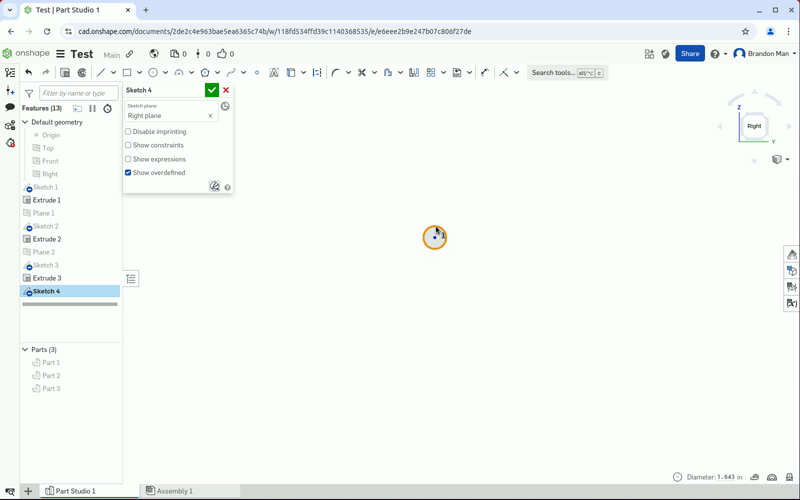
scroll(-6)
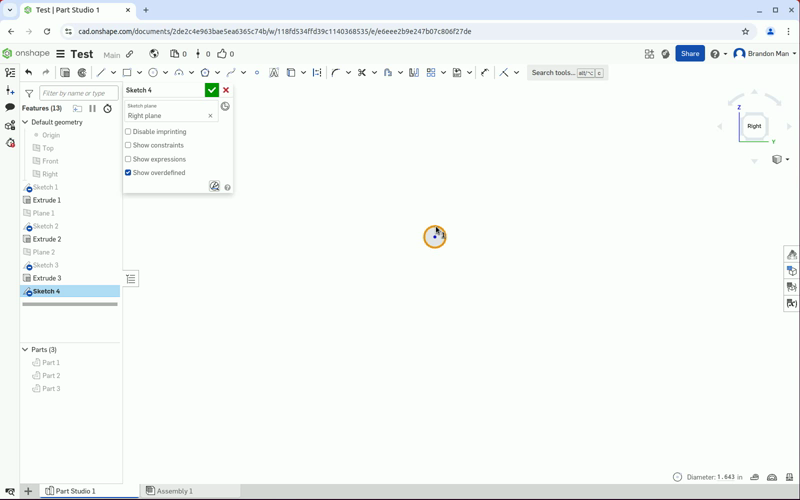
scroll(-6)
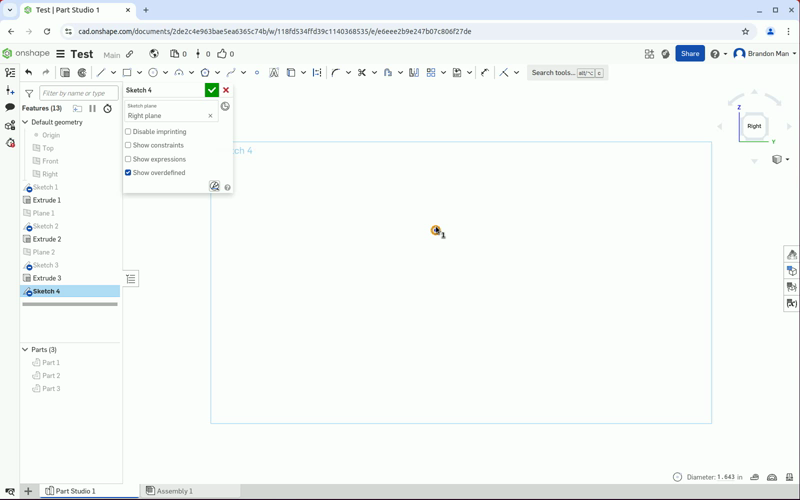
mouse_move(73, 352)
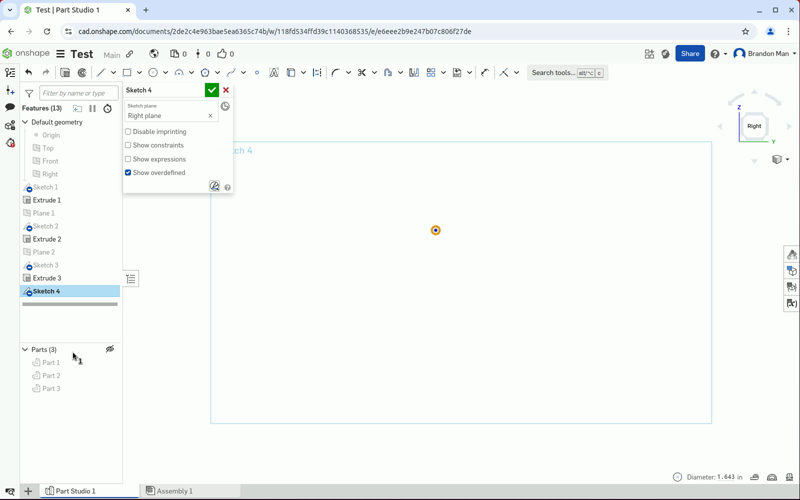
key(shift+y)
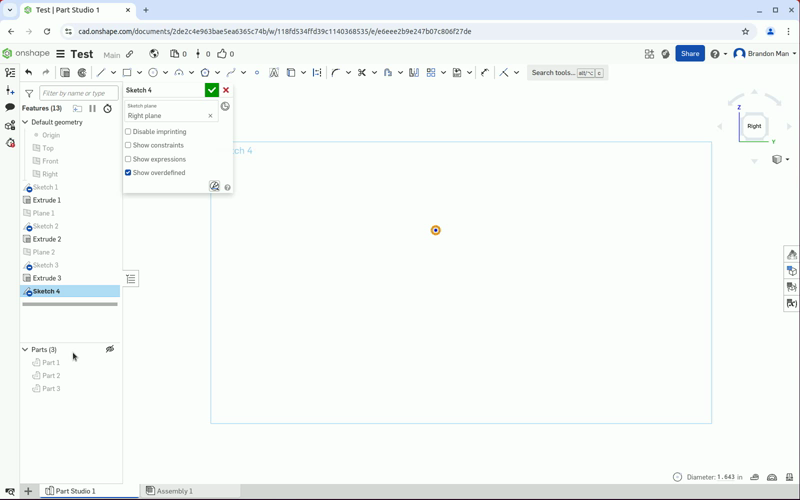
key(shift+e)
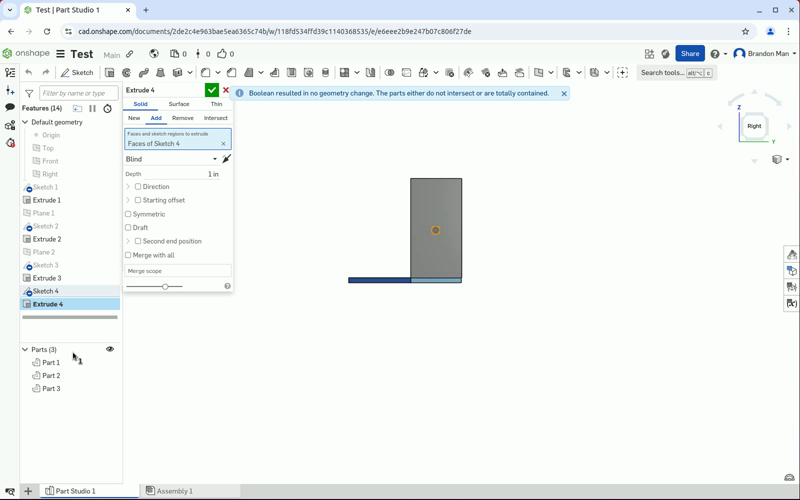
mouse_move(143, 106)
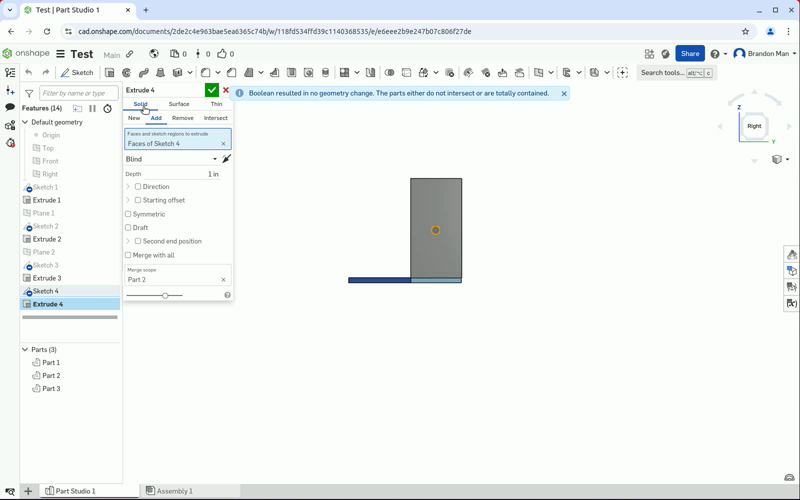
click(143, 106)
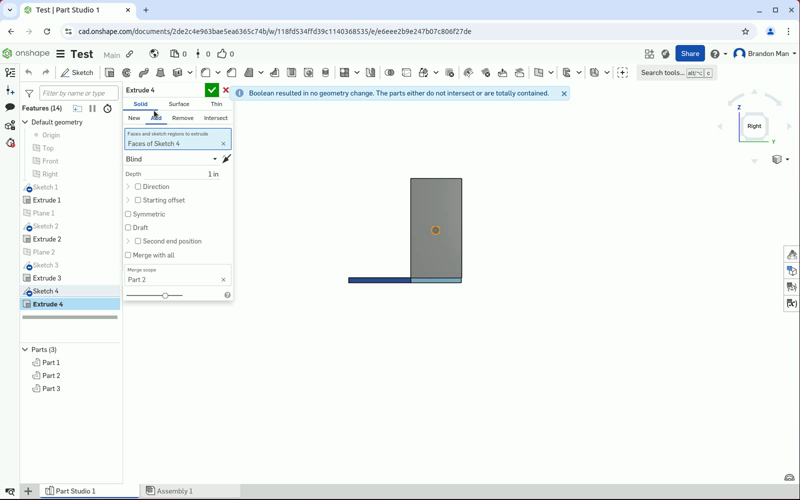
mouse_move(186, 120)
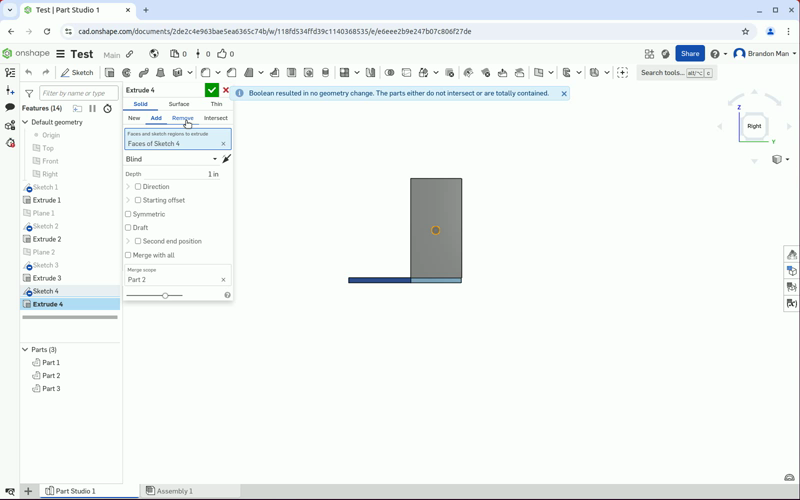
click(186, 120)
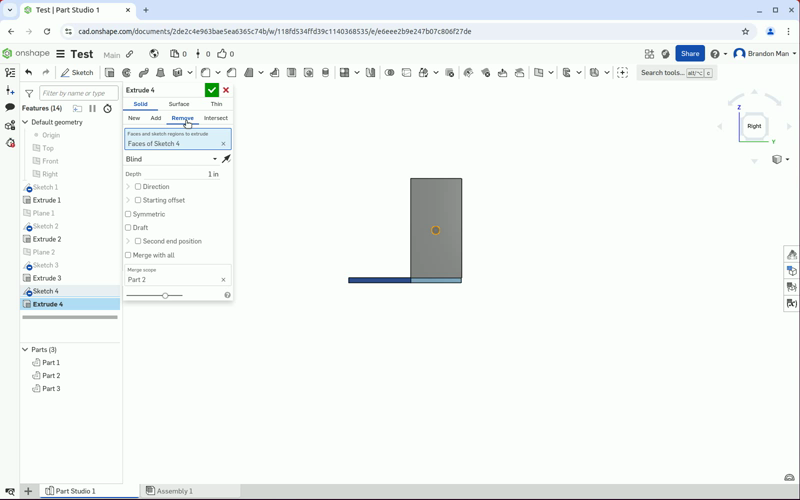
key(tab, 4)
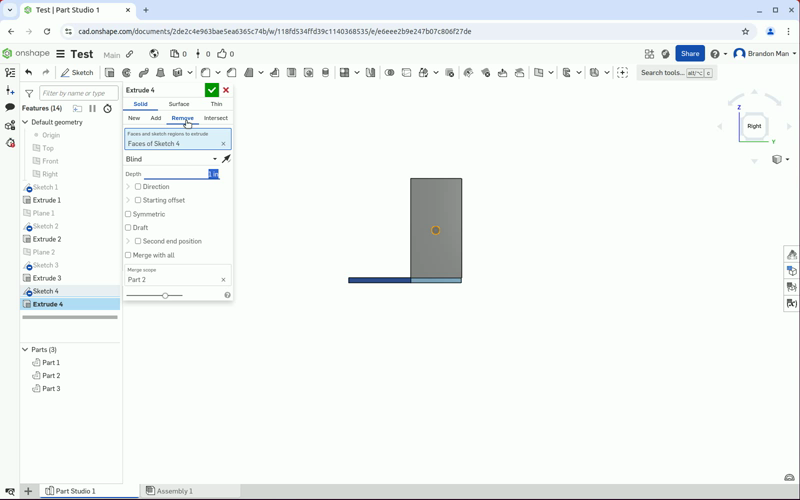
text(0.963)
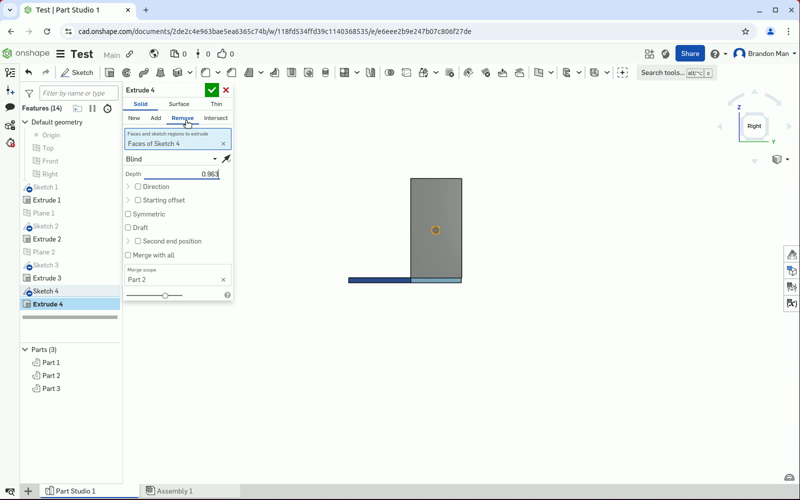
key(tab, 6)
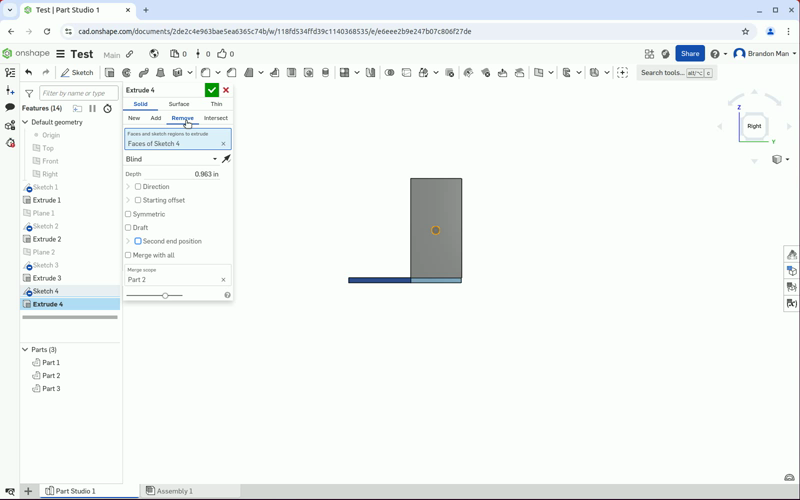
key(space)
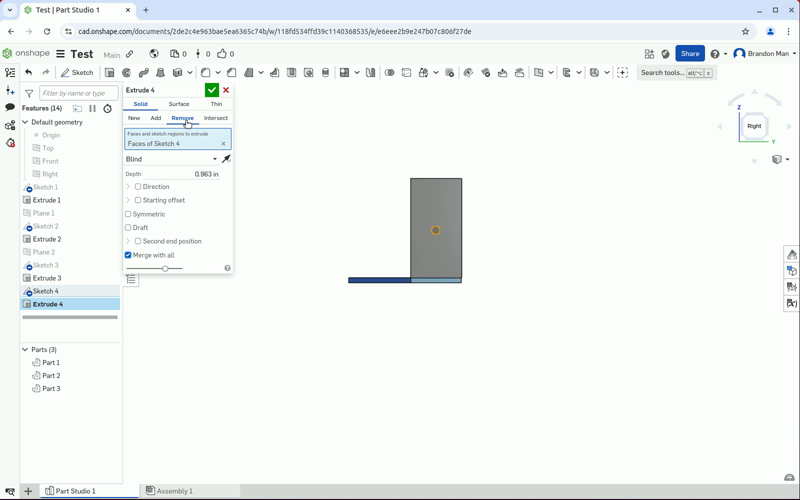
key(enter)
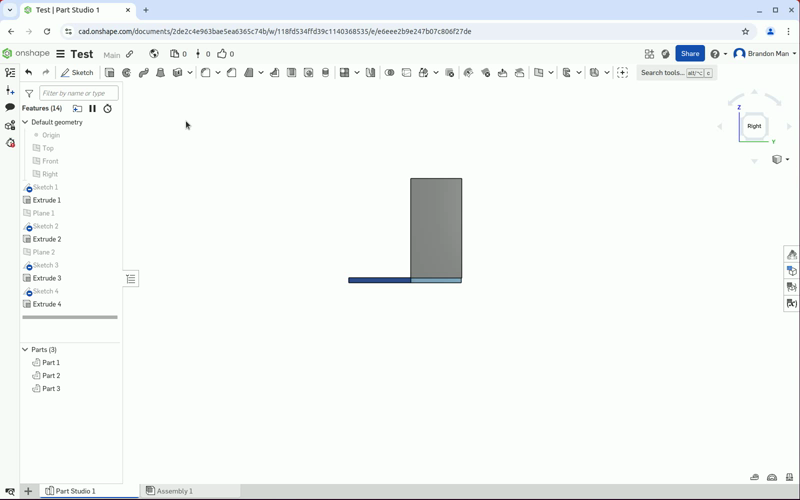
key(shift+h)
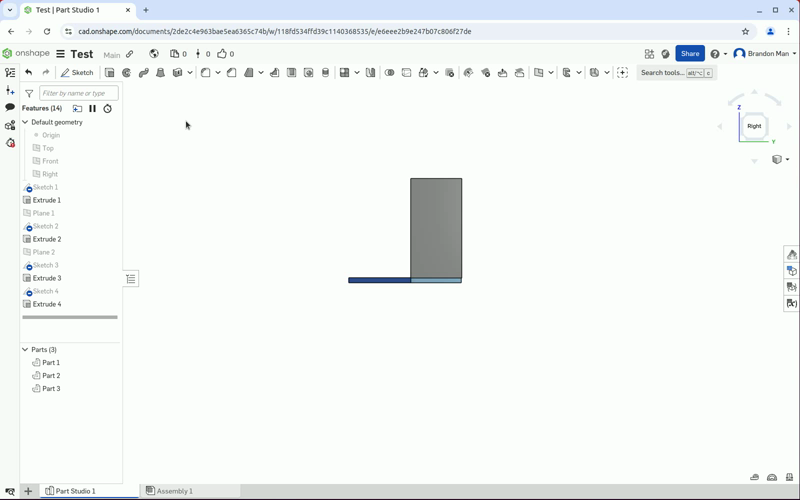
key(shift+h)
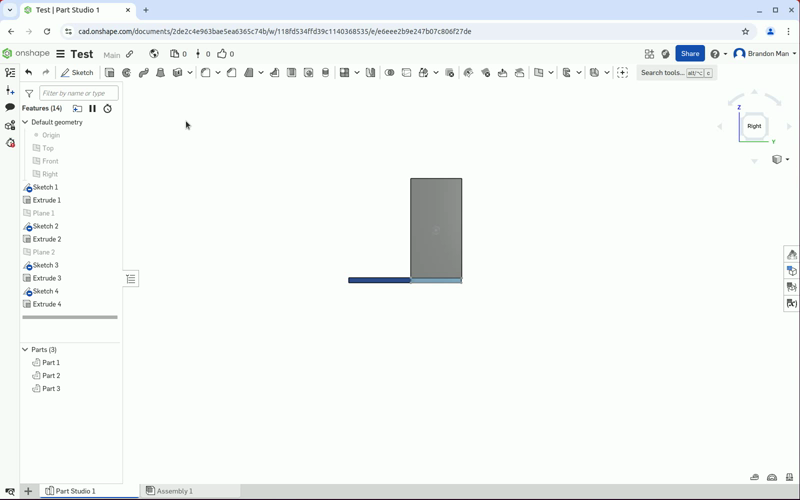
key(shift+7)
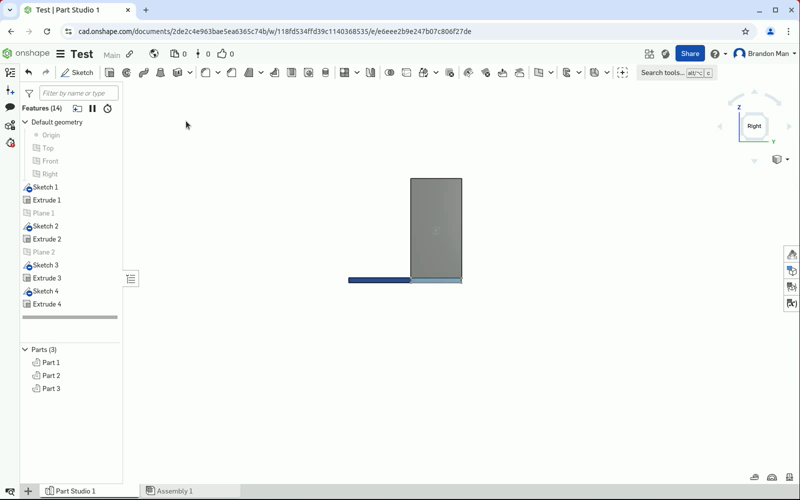
key(right, 2)
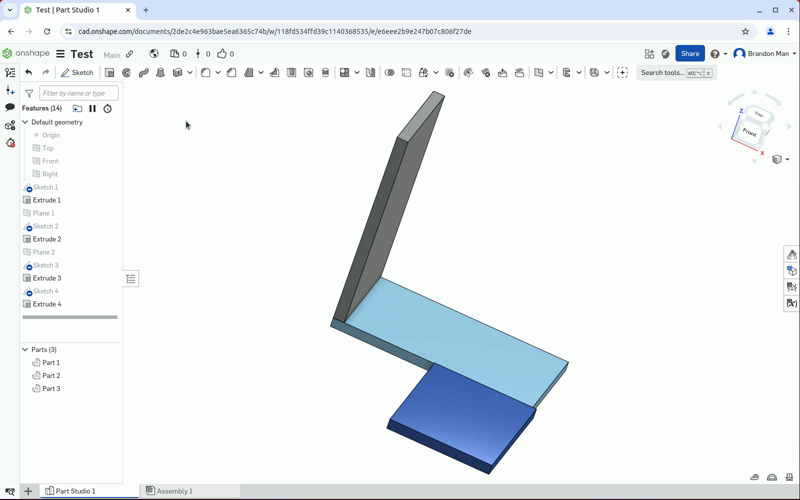
key(down, 2)
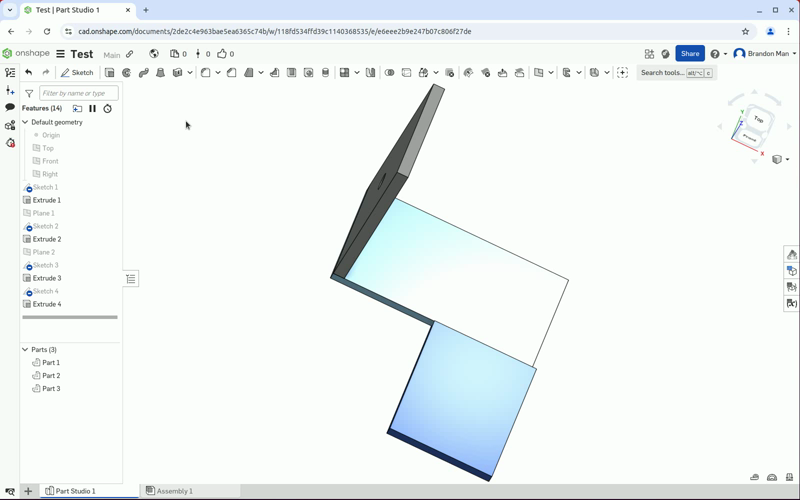
key(up, 2)
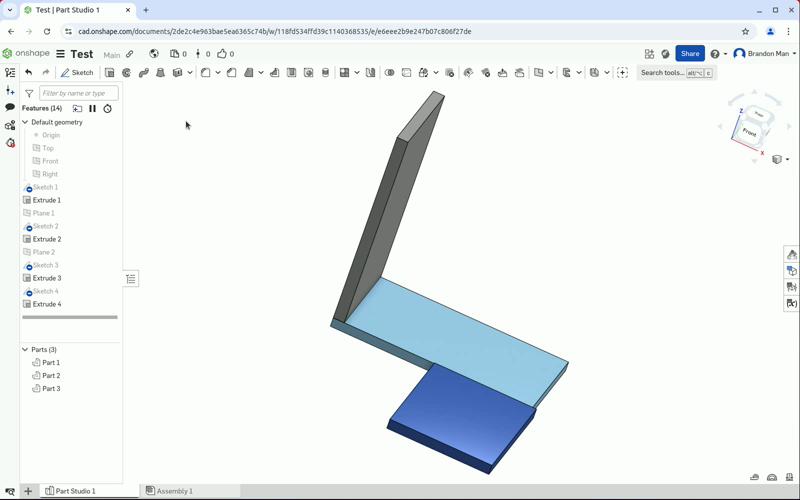
key(left, 2)
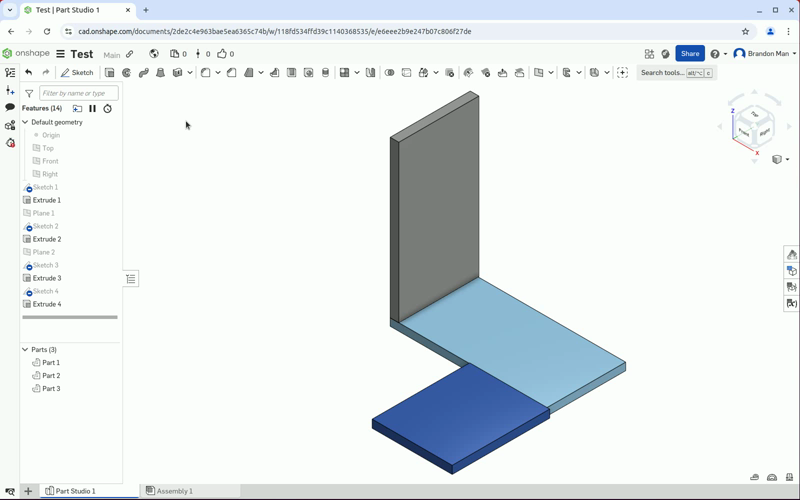
mouse_move(73, 189)
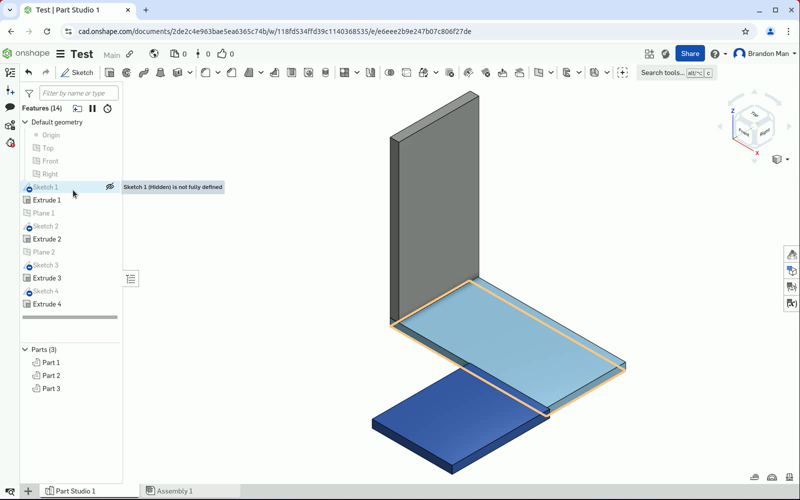
click(73, 189)